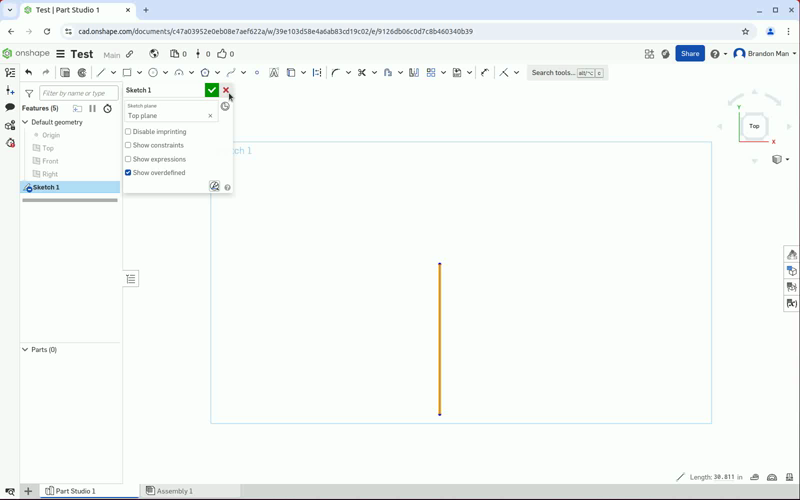
key(shift+h)
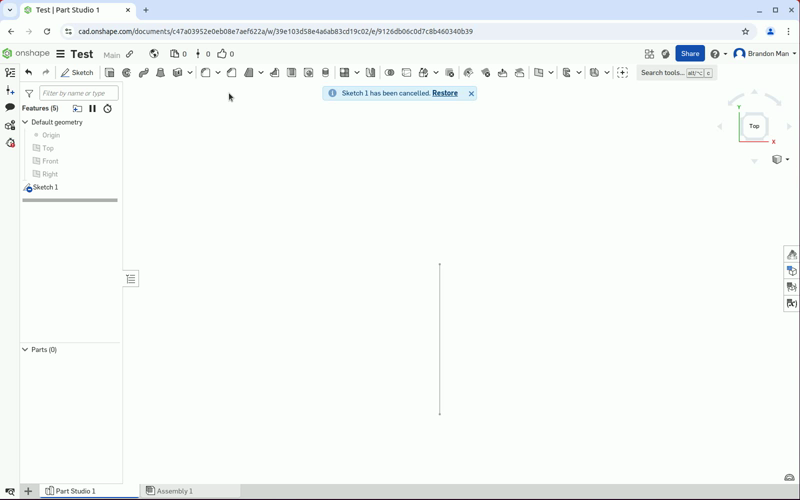
mouse_move(73, 352)
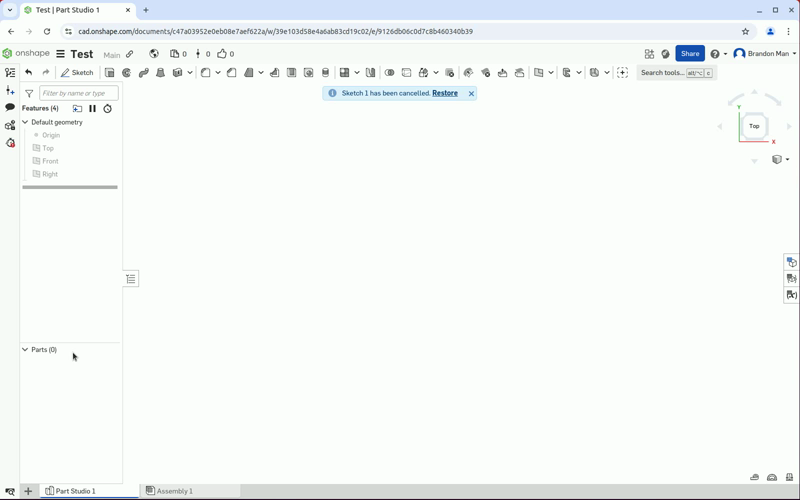
key(y)
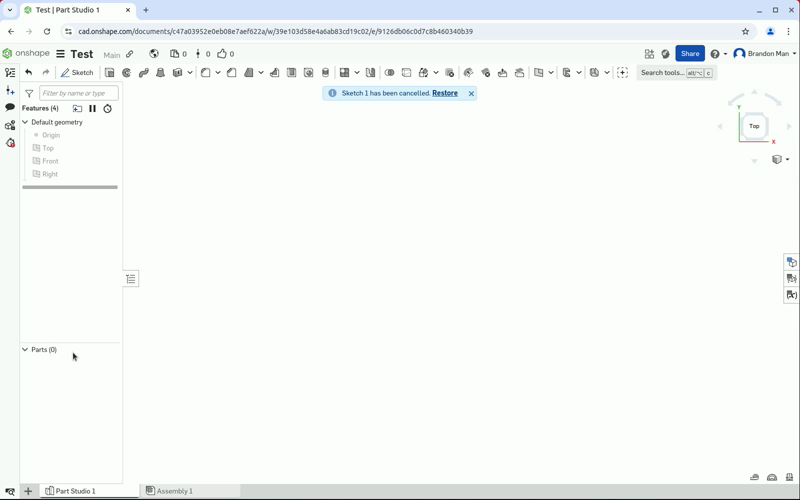
key(shift+p)
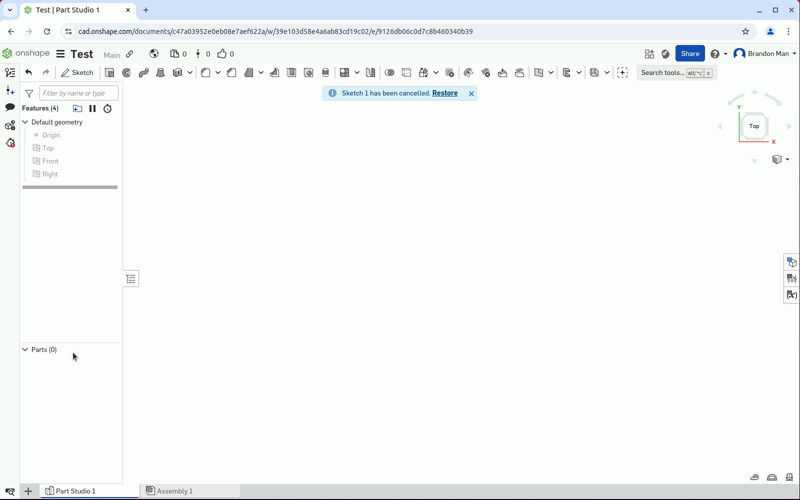
key(space)
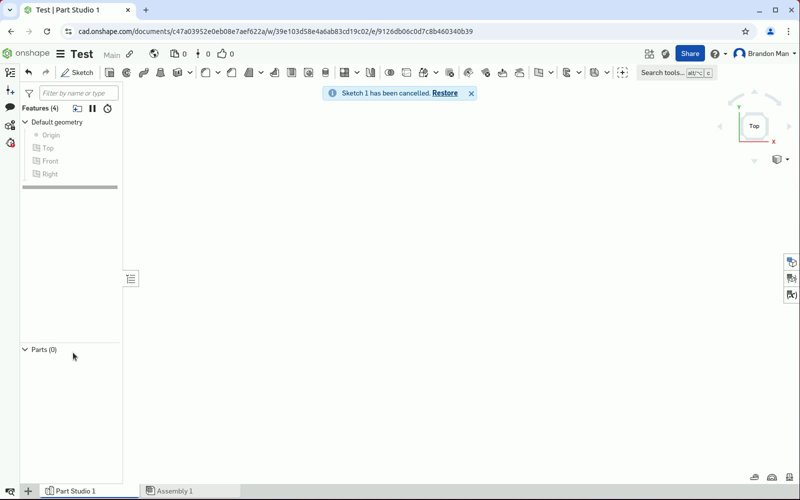
key_down(shift)
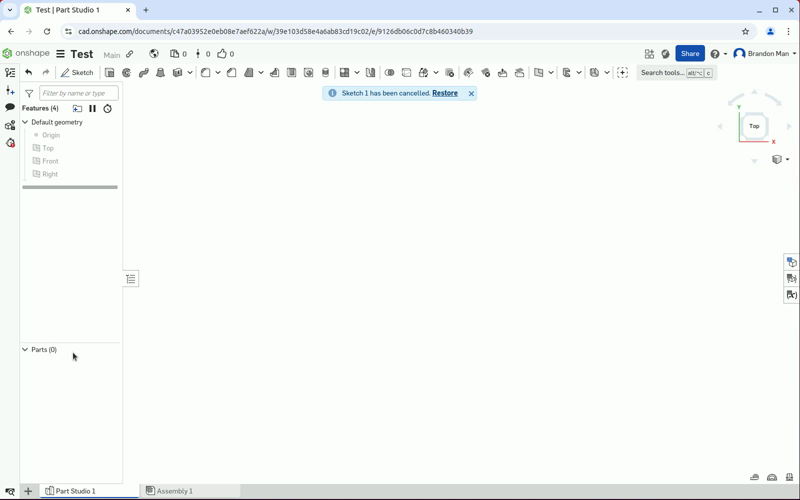
key(up)
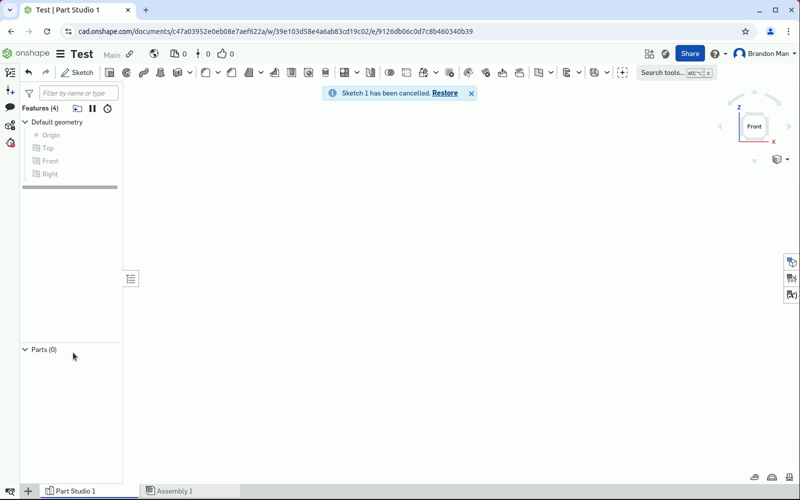
key_up(shift)
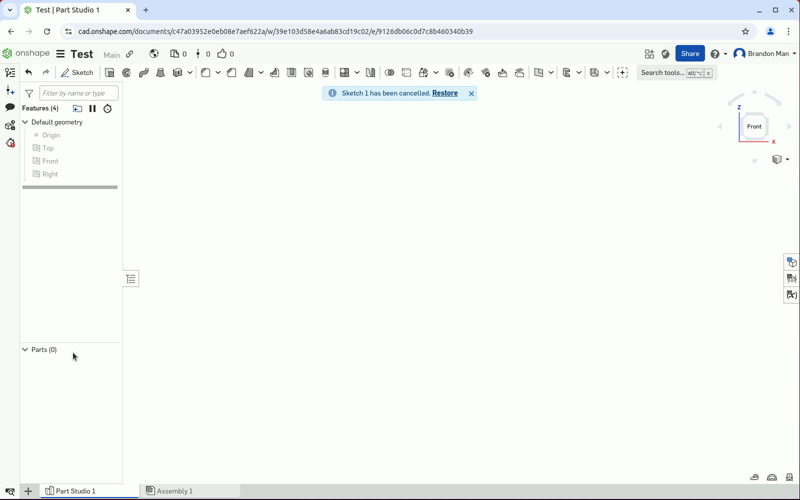
mouse_move(73, 352)
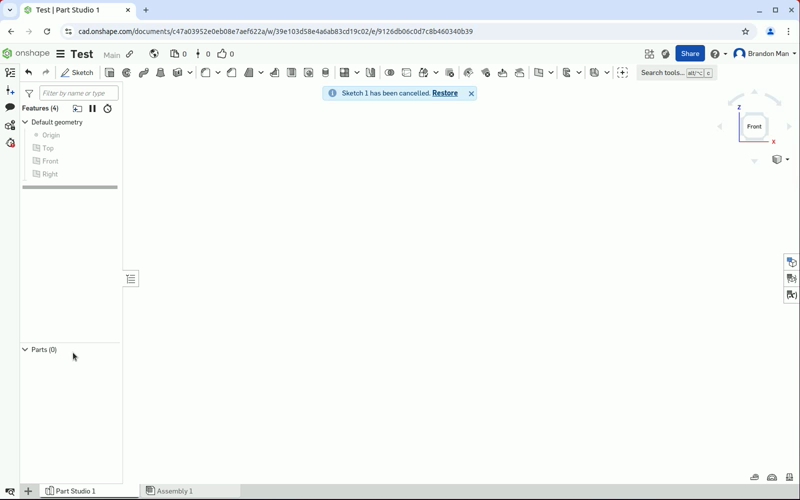
key(shift+y)
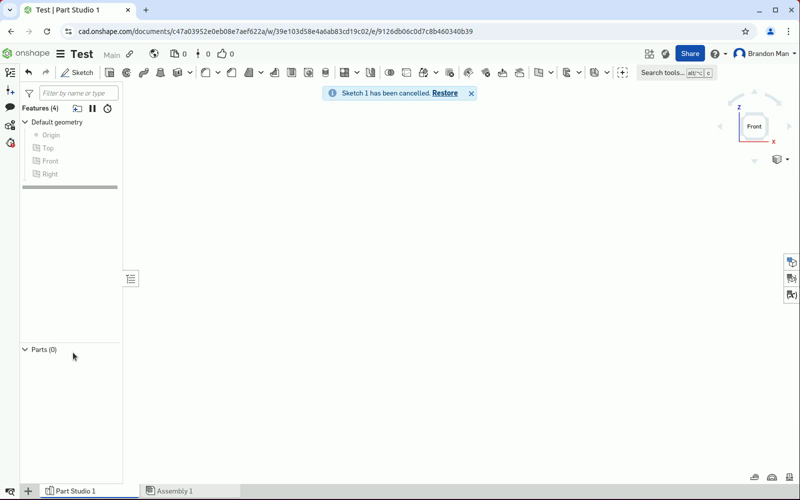
key(shift+s)
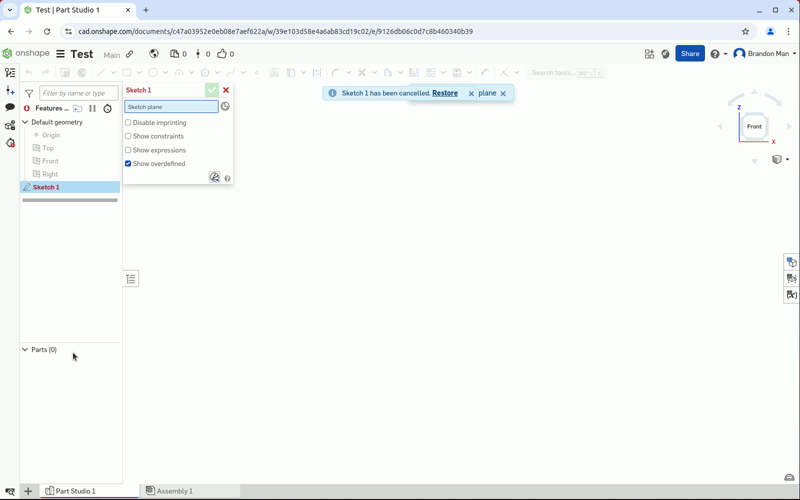
mouse_move(73, 163)
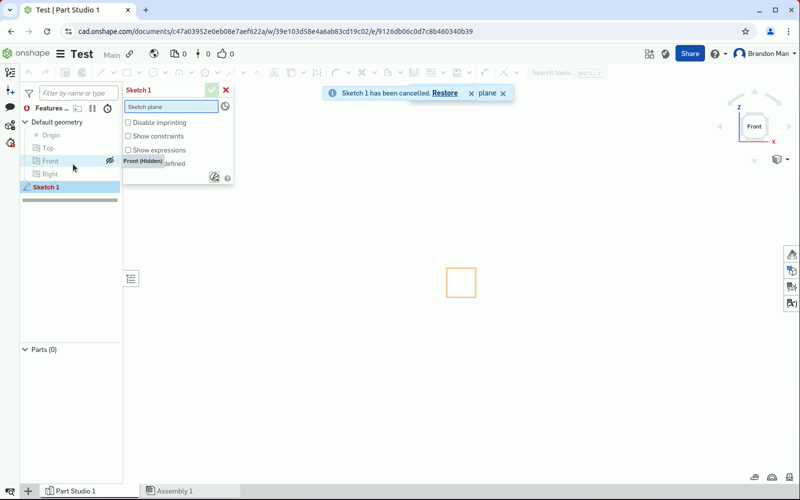
click(73, 163)
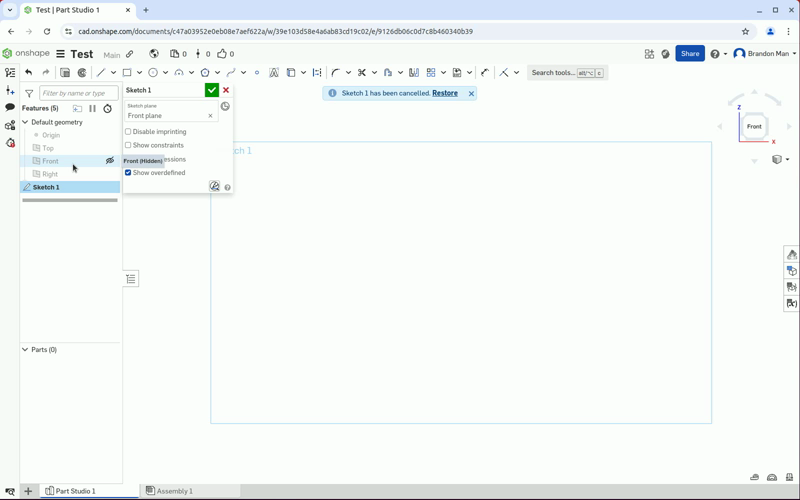
mouse_move(73, 352)
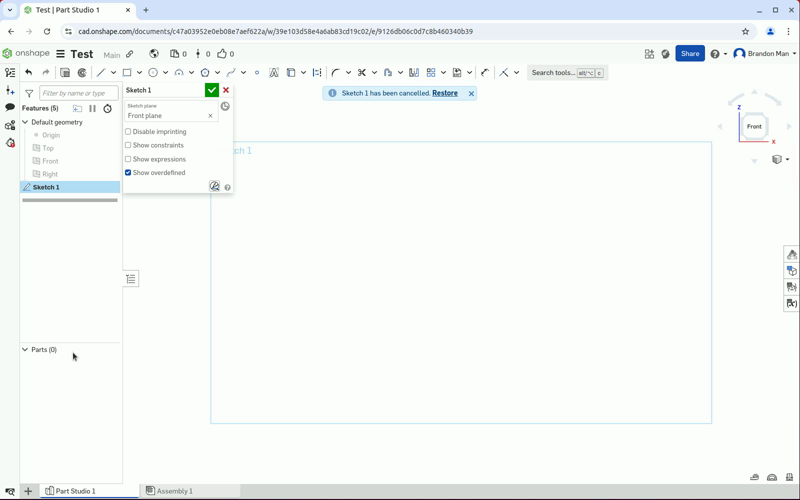
key(y)
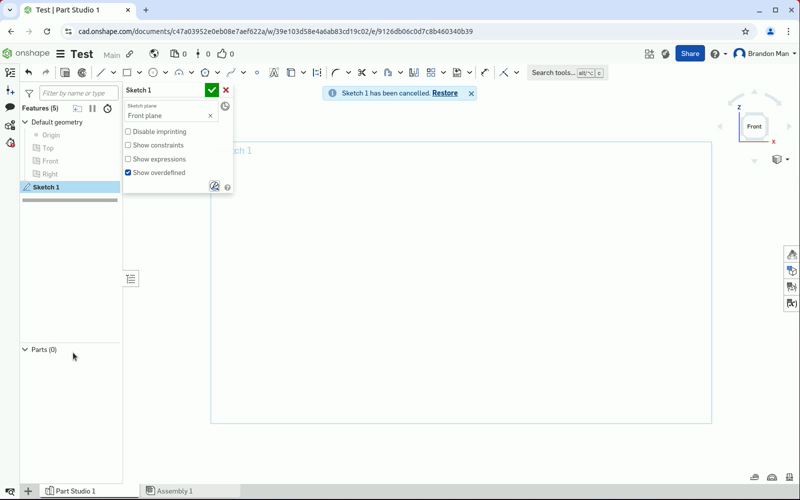
key(l)
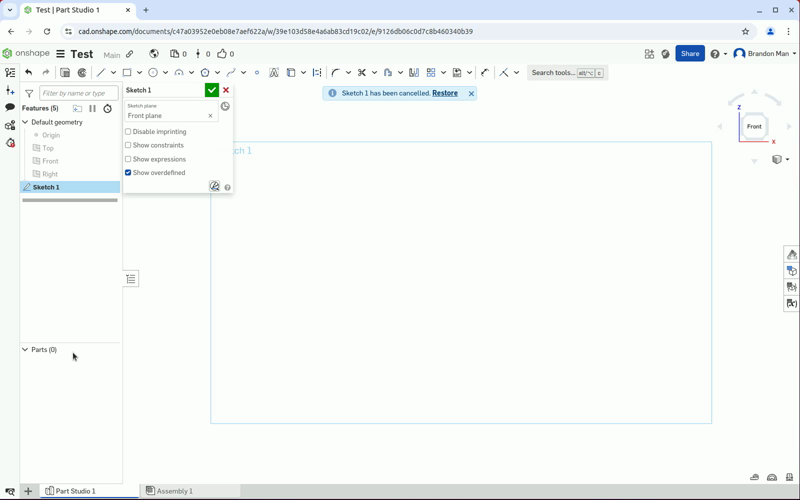
key_down(shift)
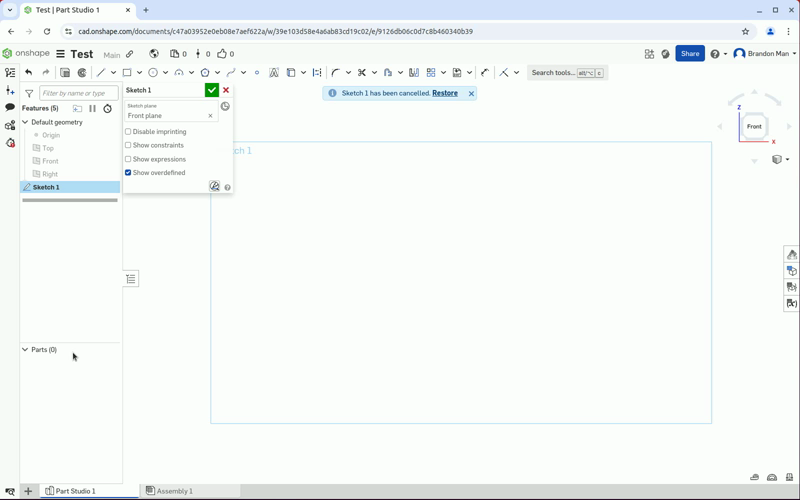
mouse_move(348, 384)
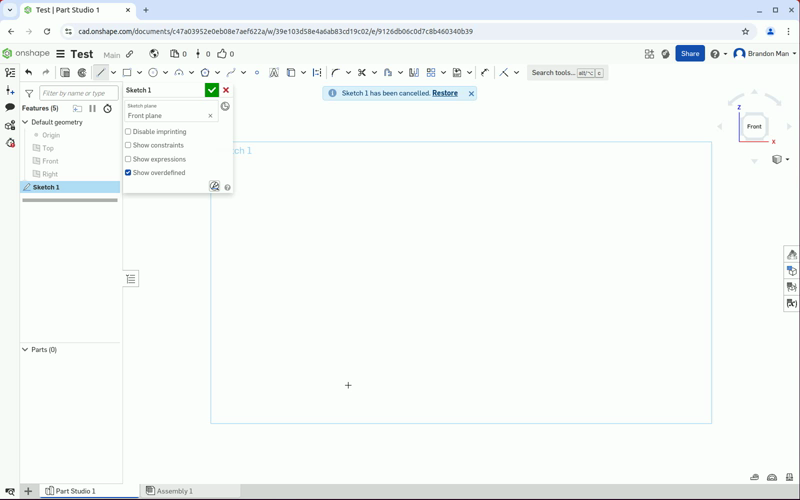
click(348, 384)
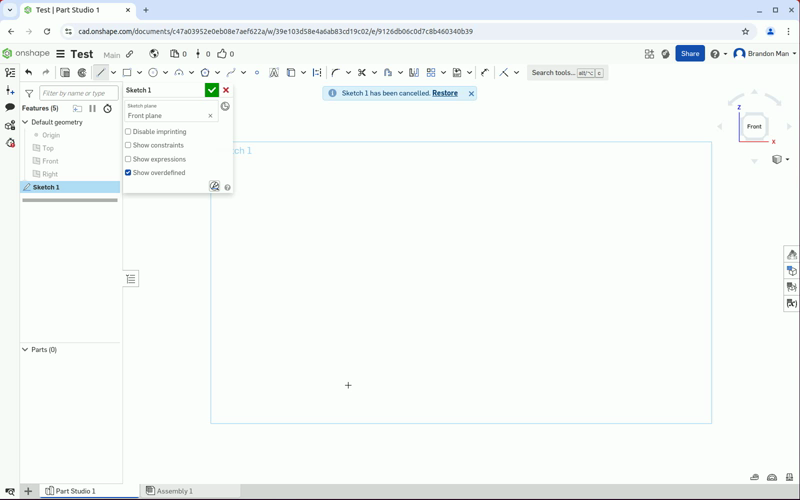
key_up(shift)
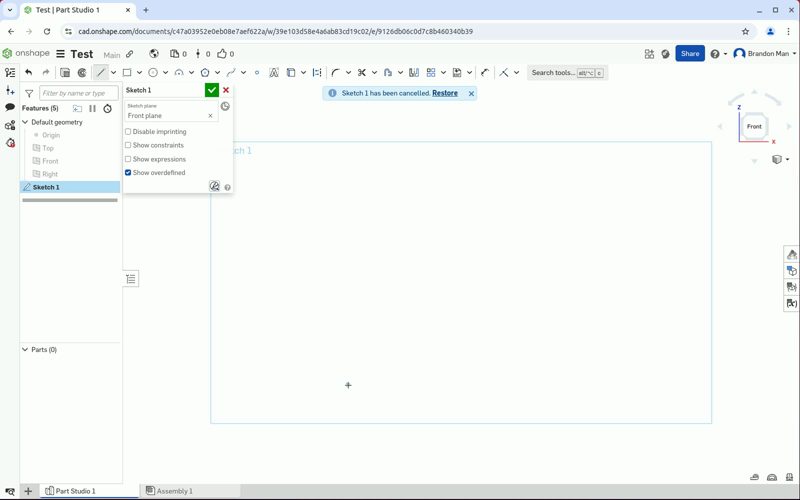
key_down(shift)
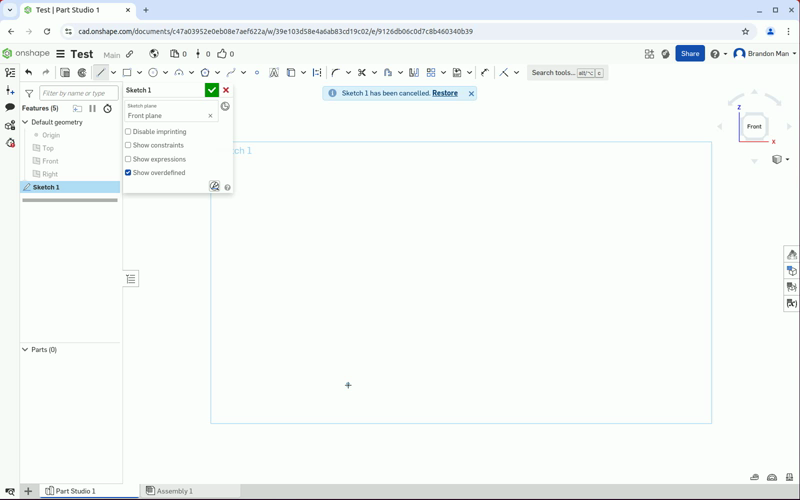
mouse_move(409, 384)
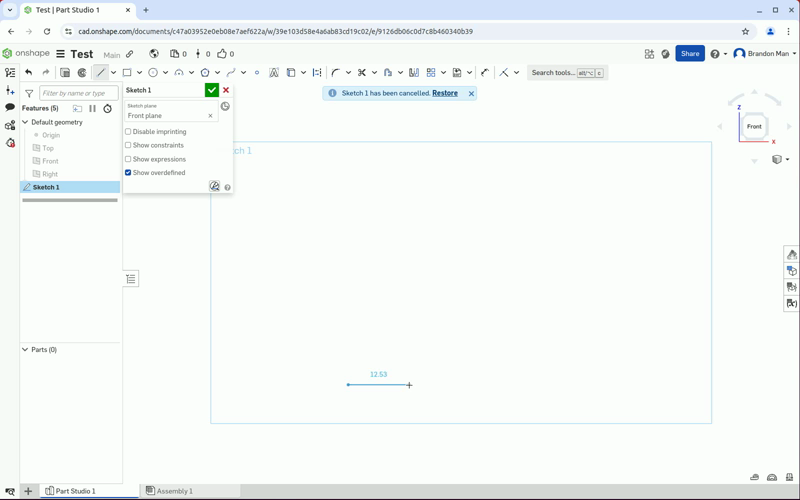
click(409, 384)
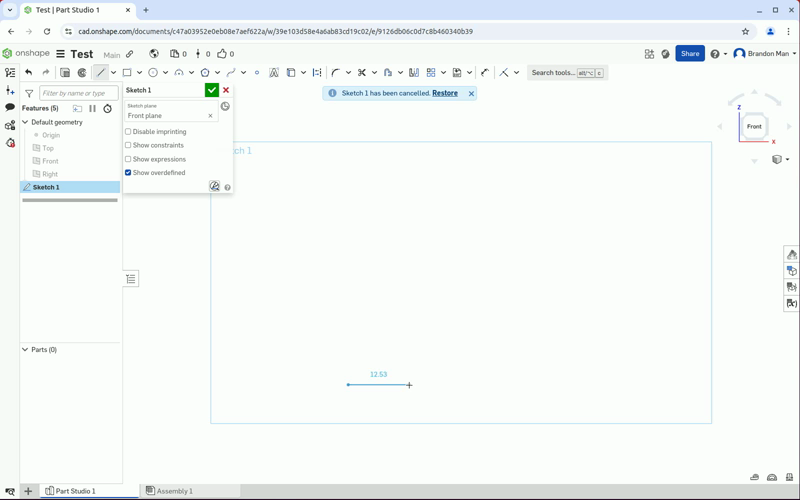
key_up(shift)
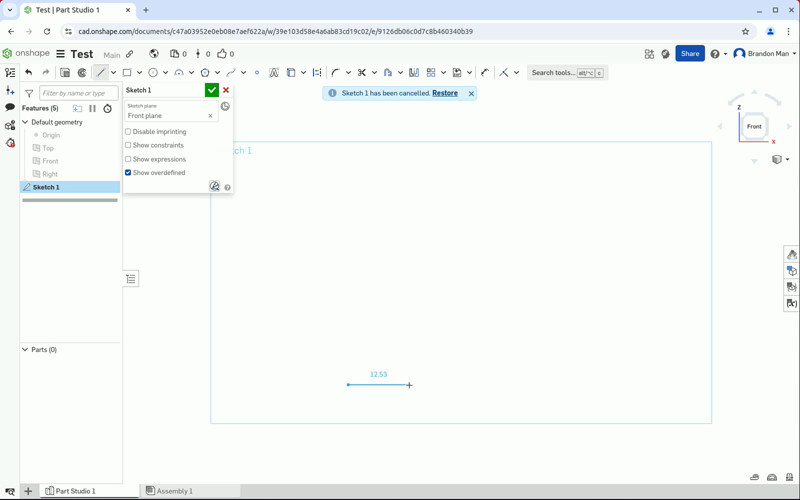
key_down(shift)
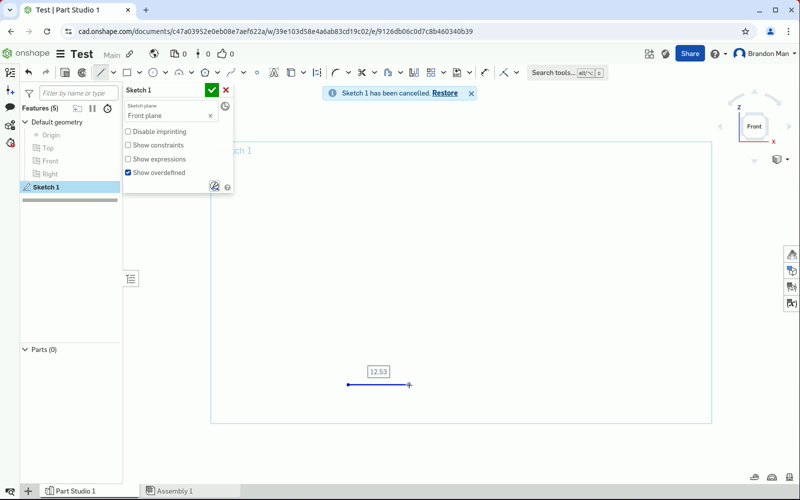
mouse_move(510, 384)
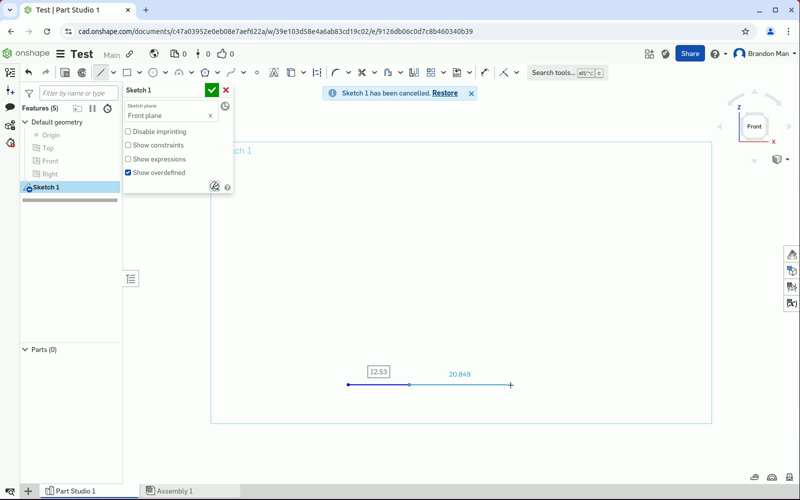
click(510, 384)
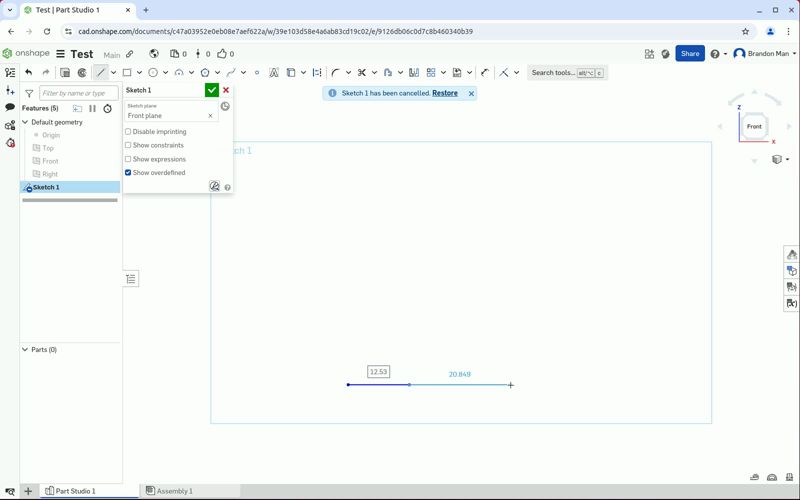
key_up(shift)
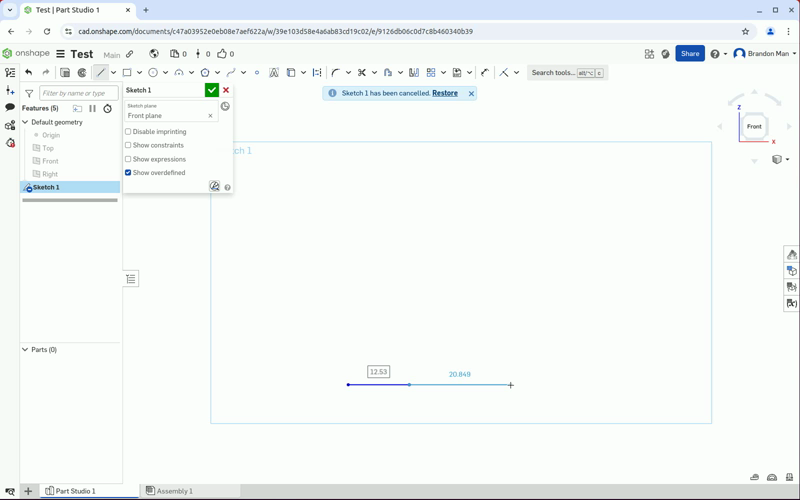
key_down(shift)
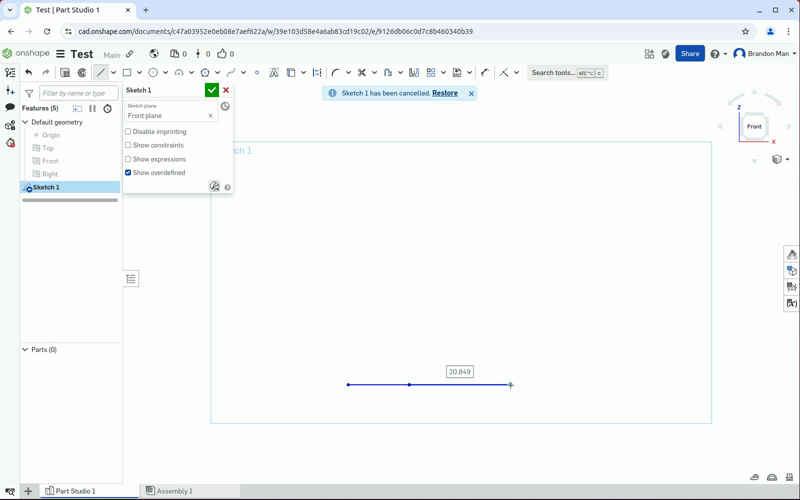
mouse_move(572, 384)
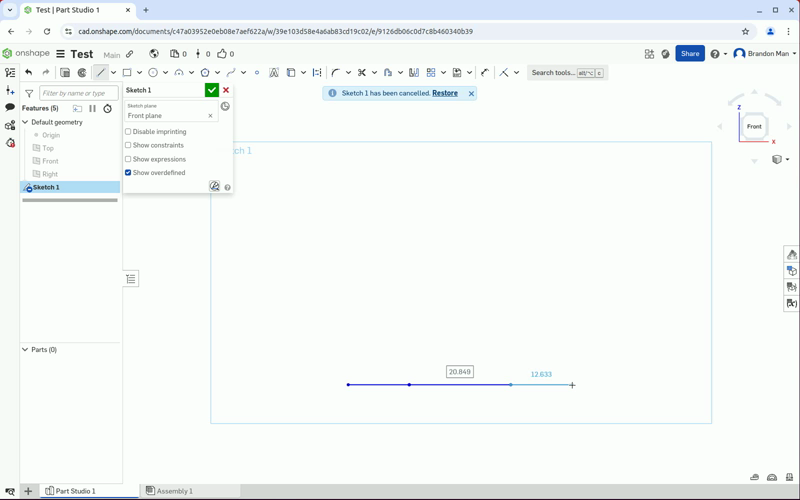
click(572, 384)
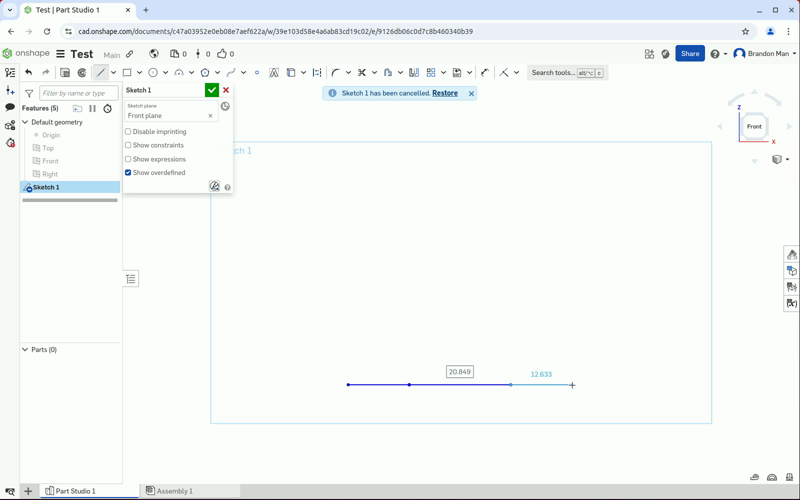
key_up(shift)
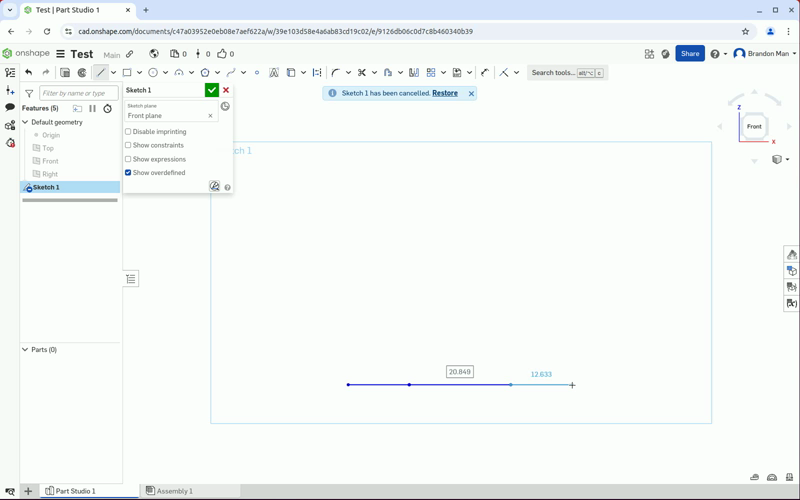
key_down(shift)
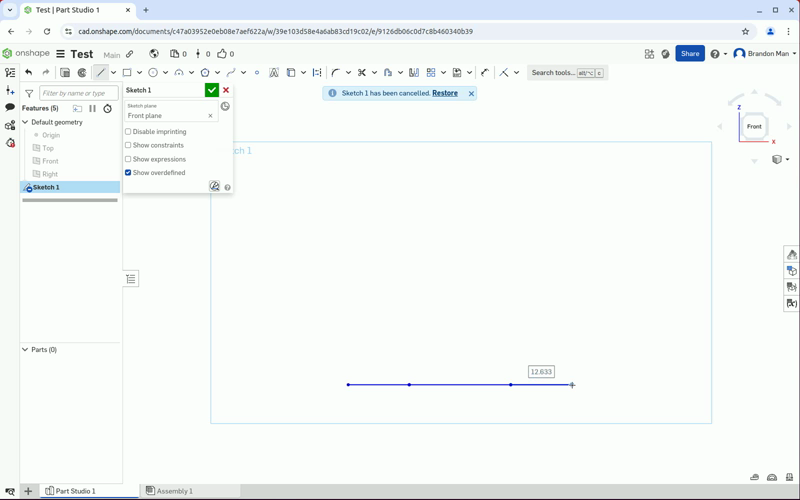
mouse_move(589, 384)
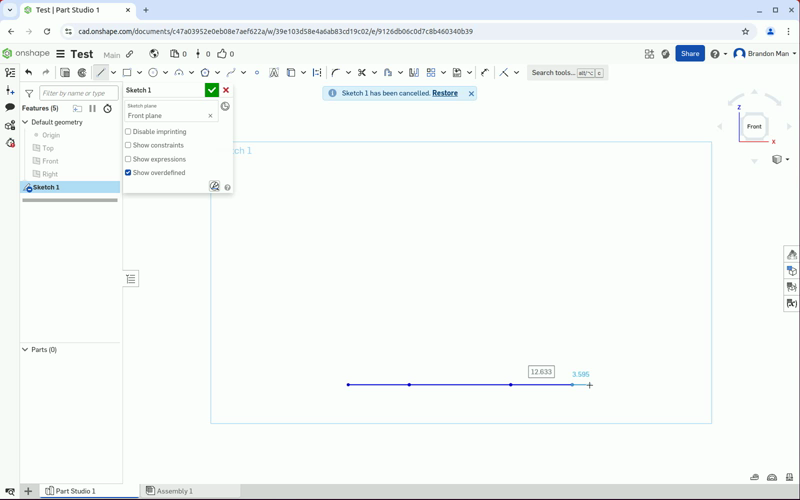
mouse_move(572, 344)
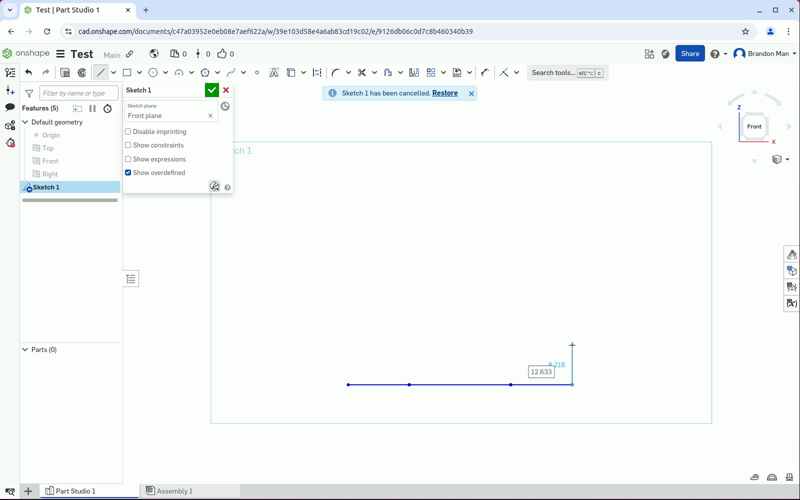
click(572, 344)
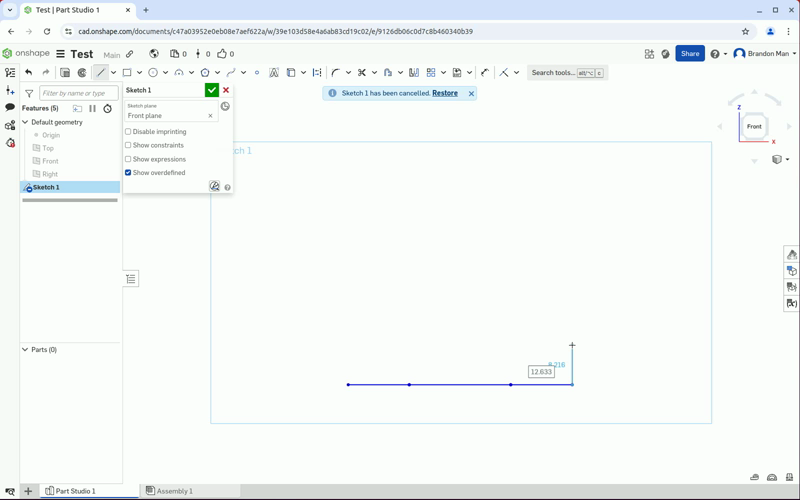
key_up(shift)
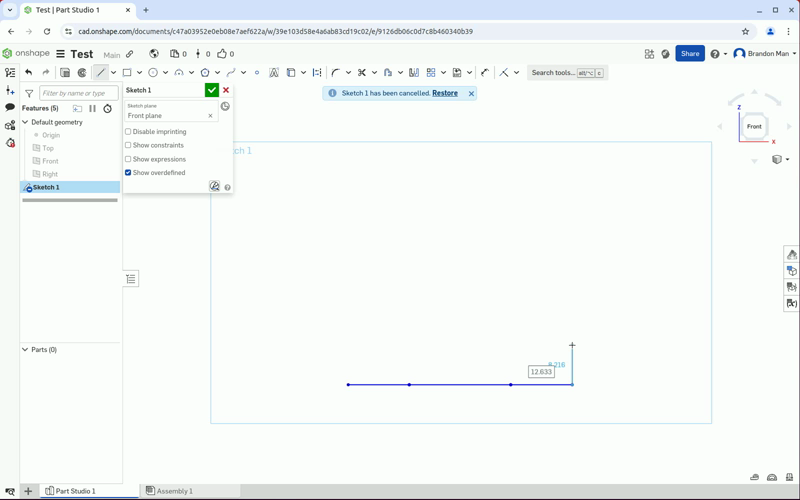
key_down(shift)
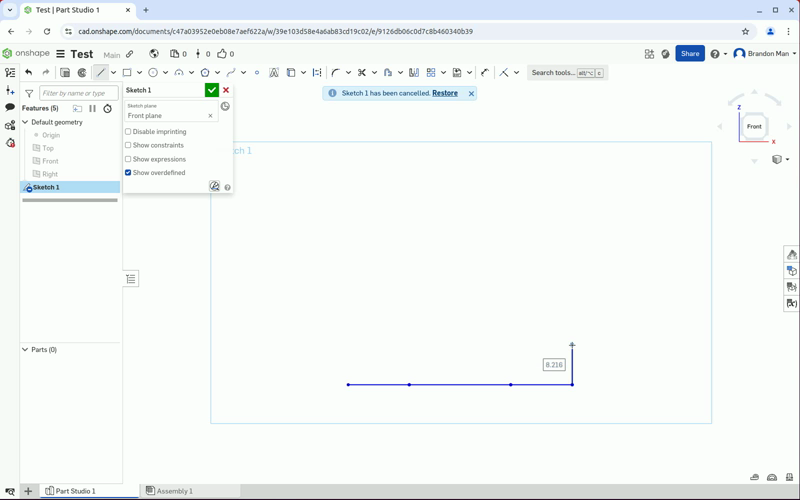
mouse_move(510, 344)
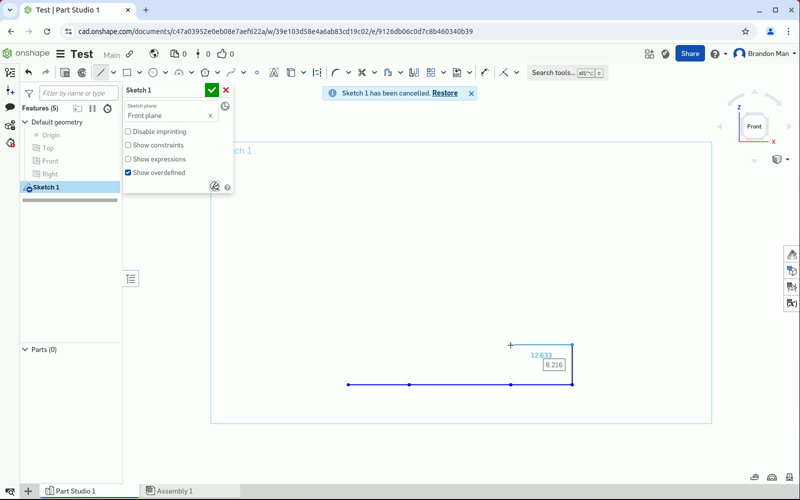
click(510, 344)
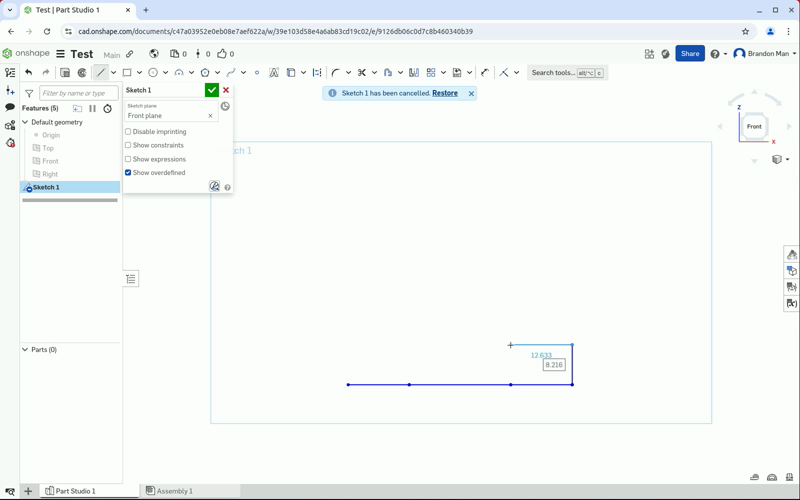
key_up(shift)
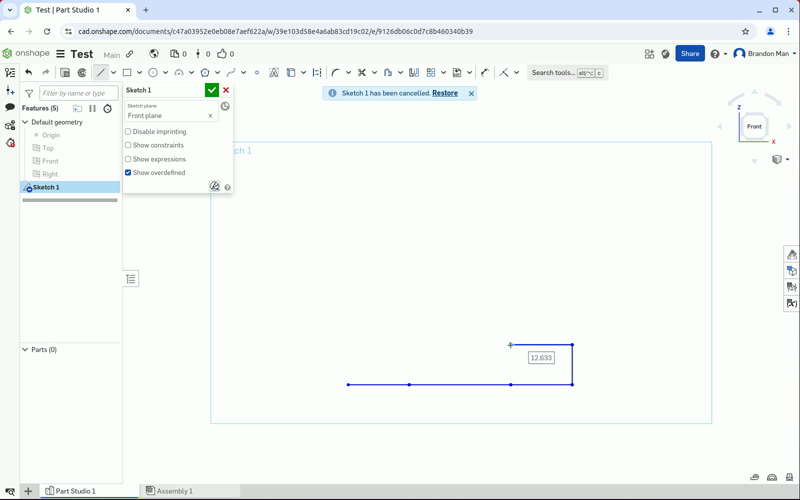
key_down(shift)
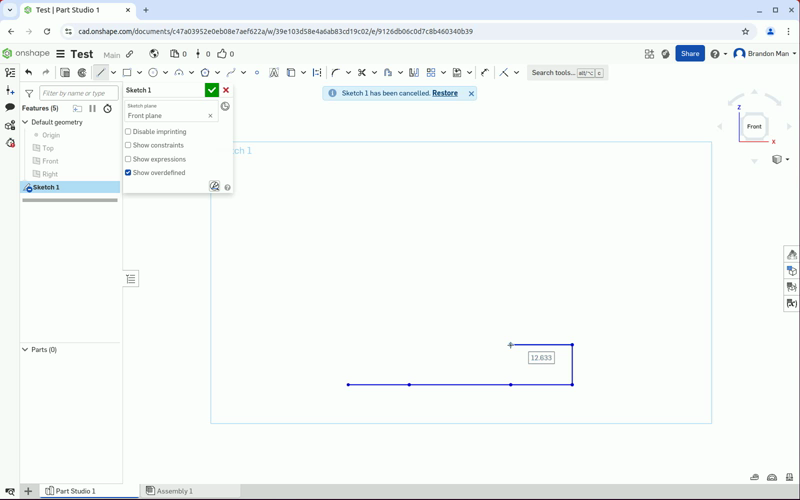
mouse_move(510, 222)
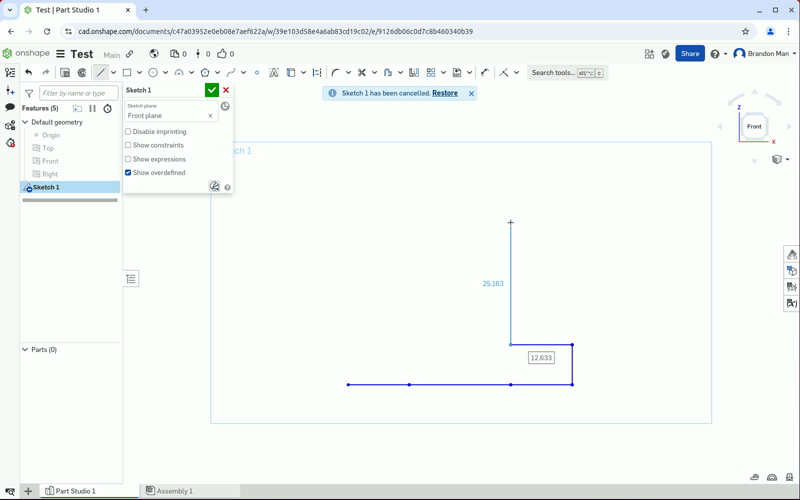
click(510, 222)
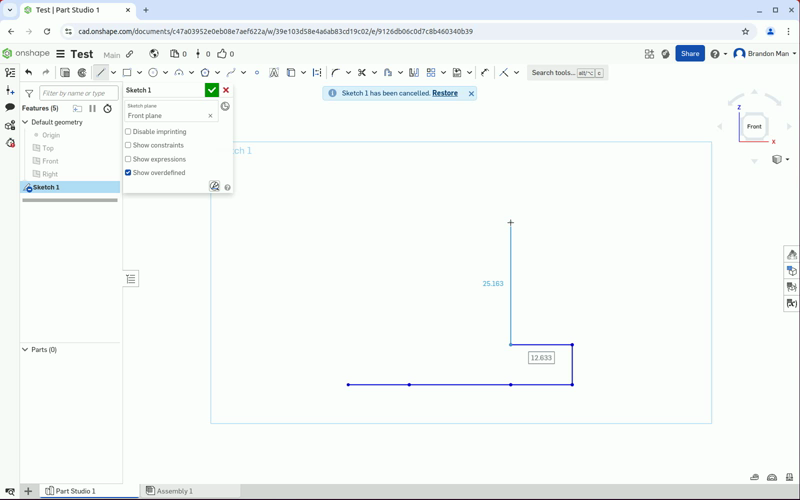
key_up(shift)
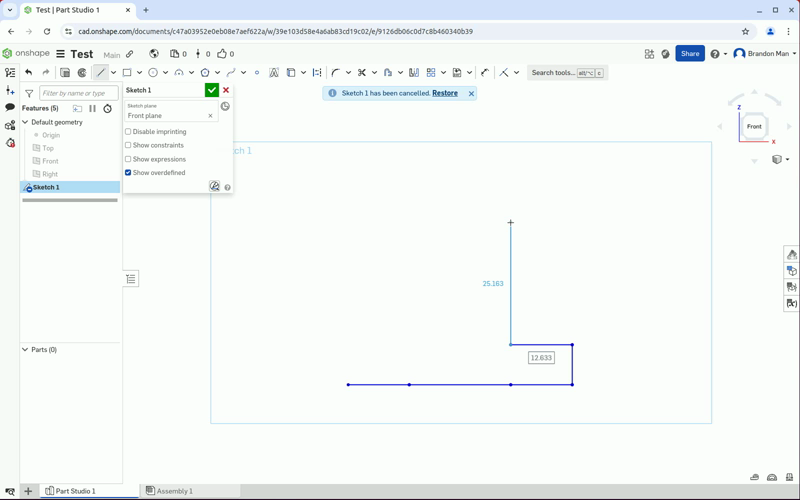
key(esc)
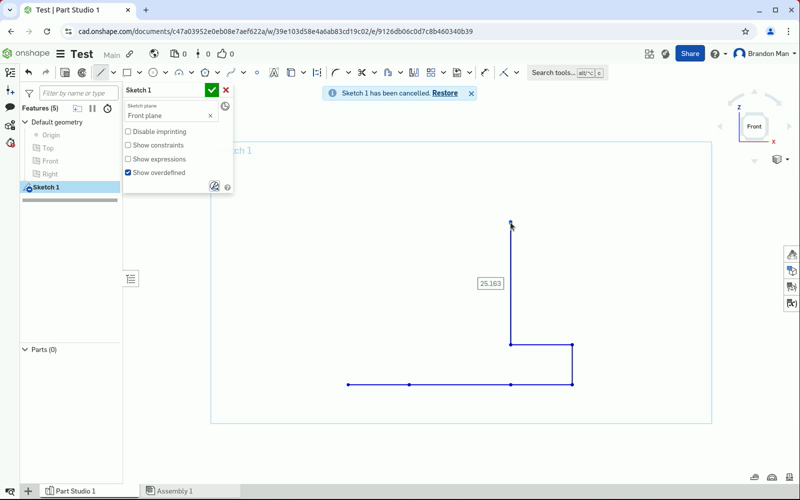
key(a)
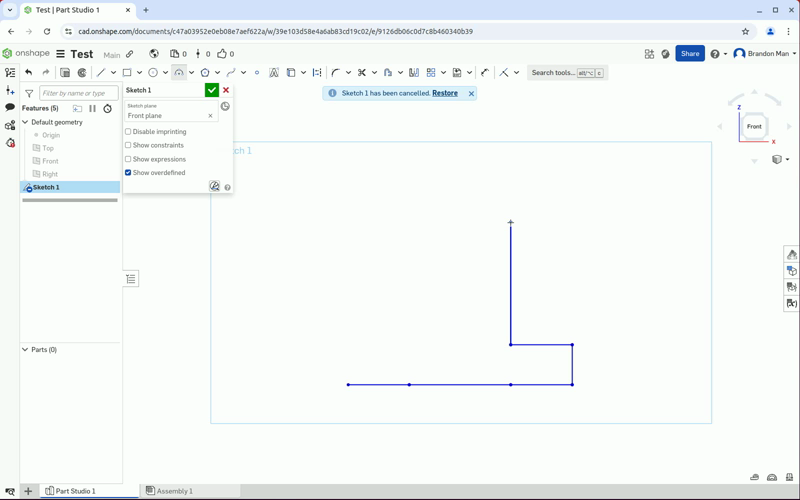
mouse_move(510, 222)
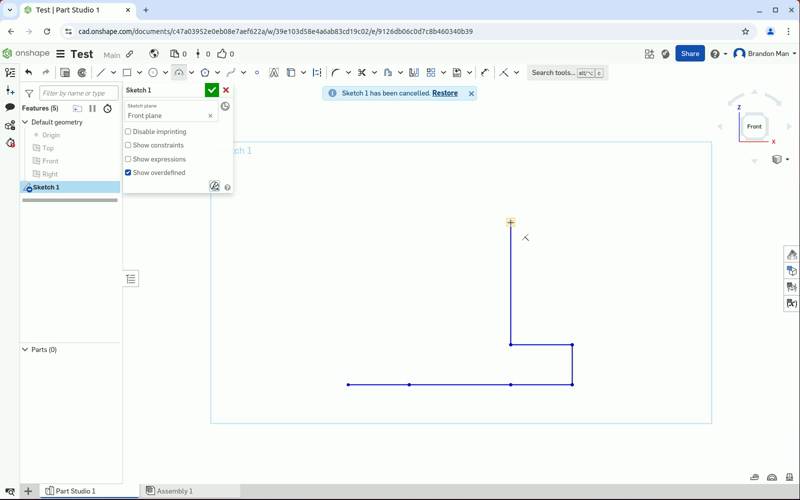
click(510, 222)
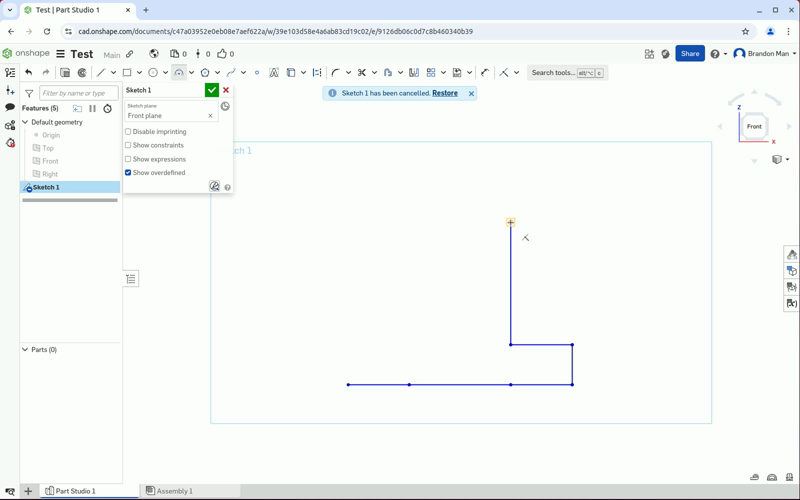
key_down(shift)
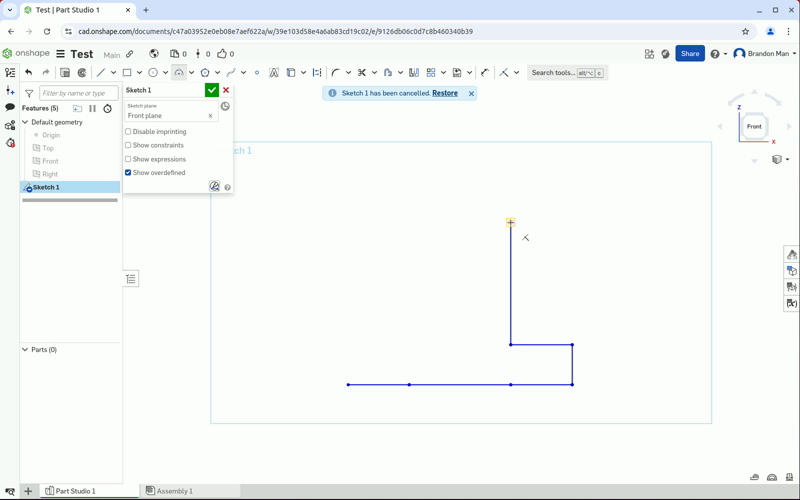
mouse_move(470, 182)
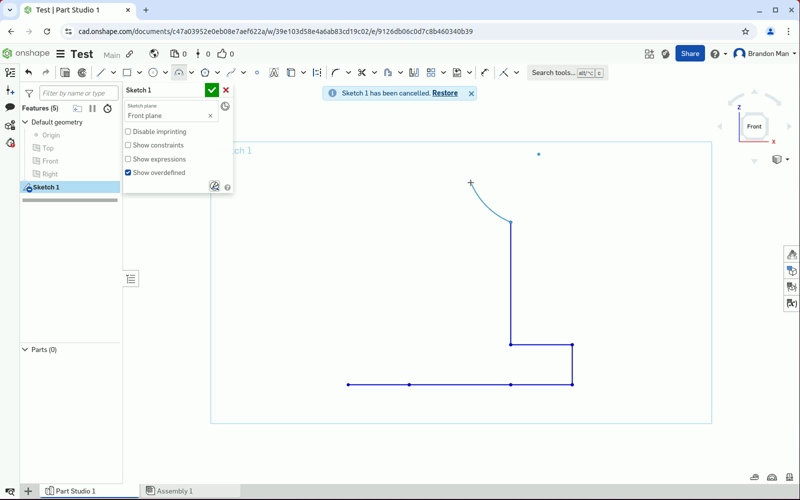
click(470, 182)
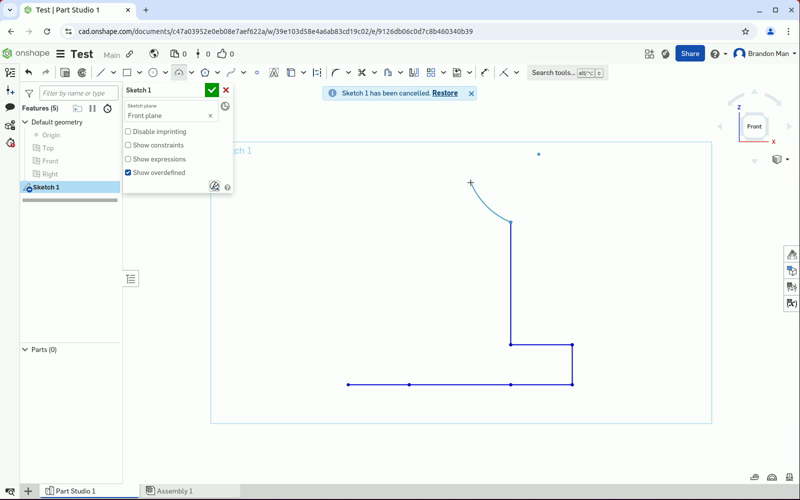
mouse_move(499, 194)
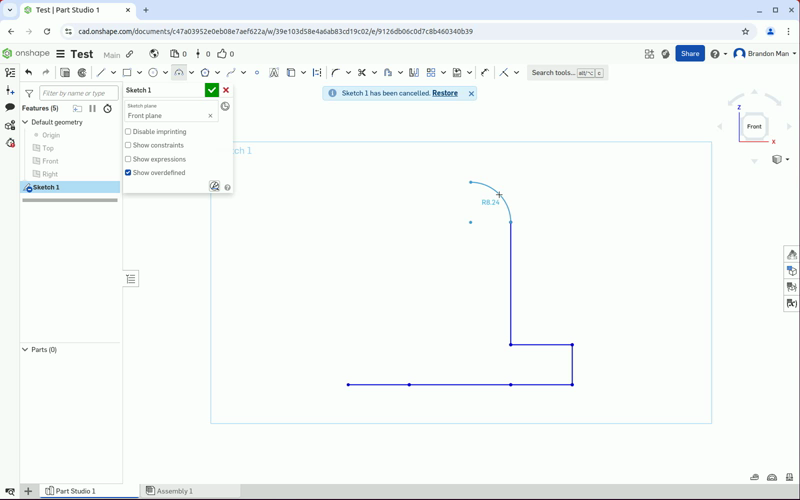
click(499, 194)
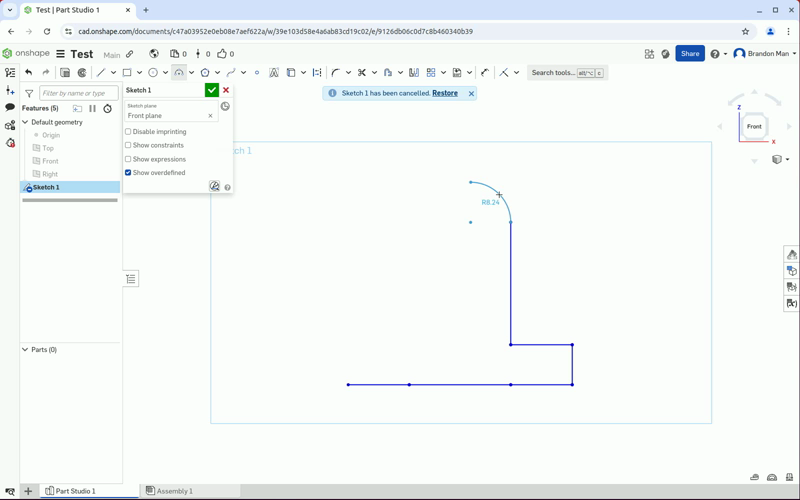
key_up(shift)
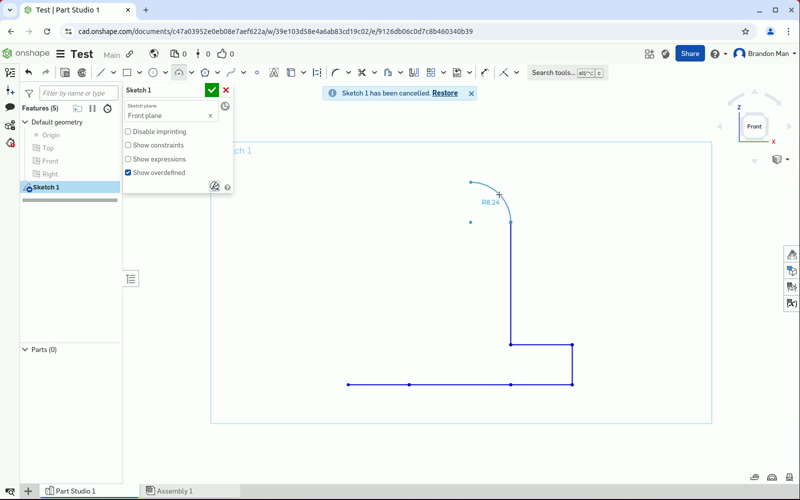
key(esc)
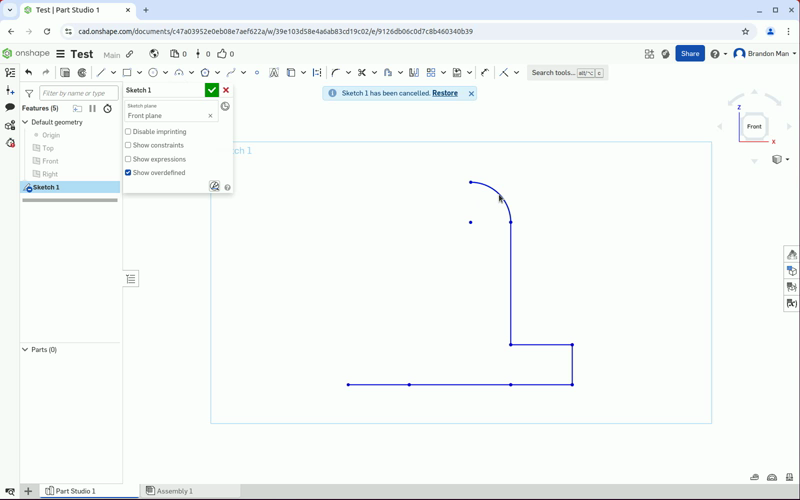
key(l)
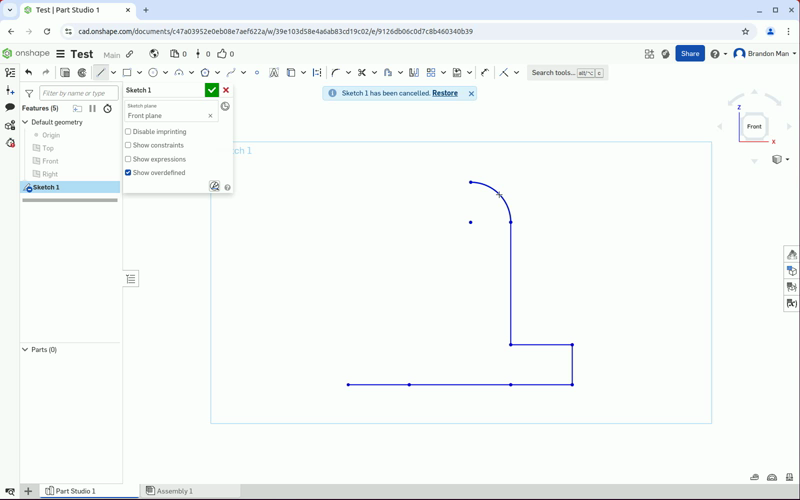
mouse_move(470, 182)
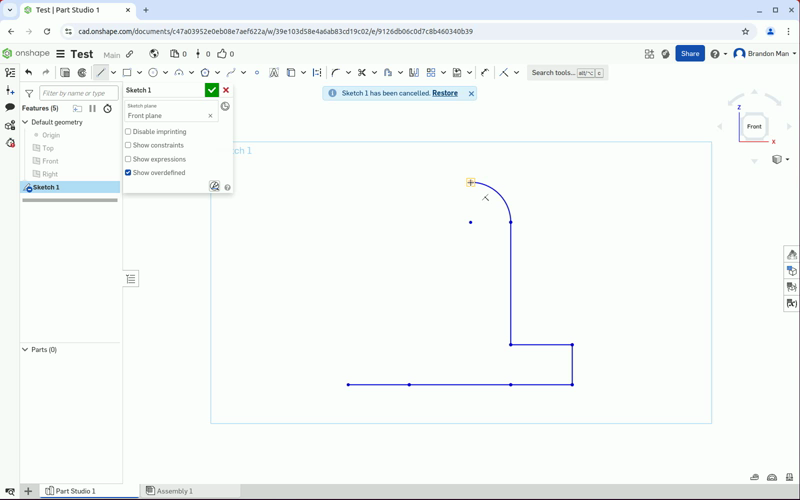
click(470, 182)
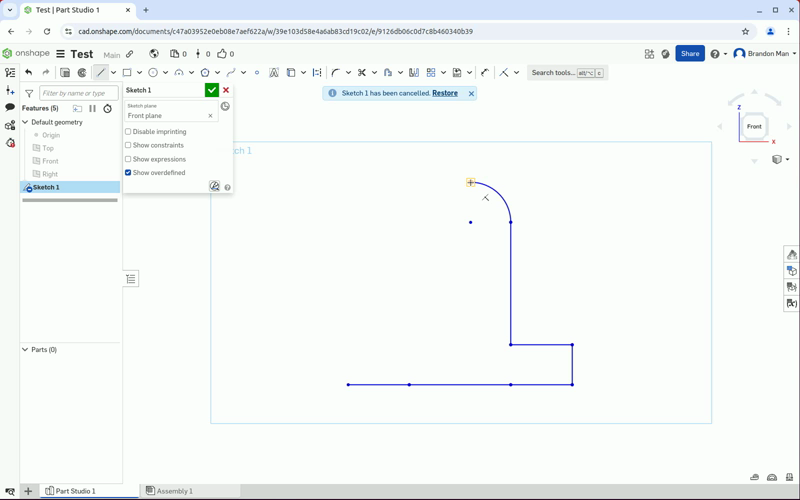
key_down(shift)
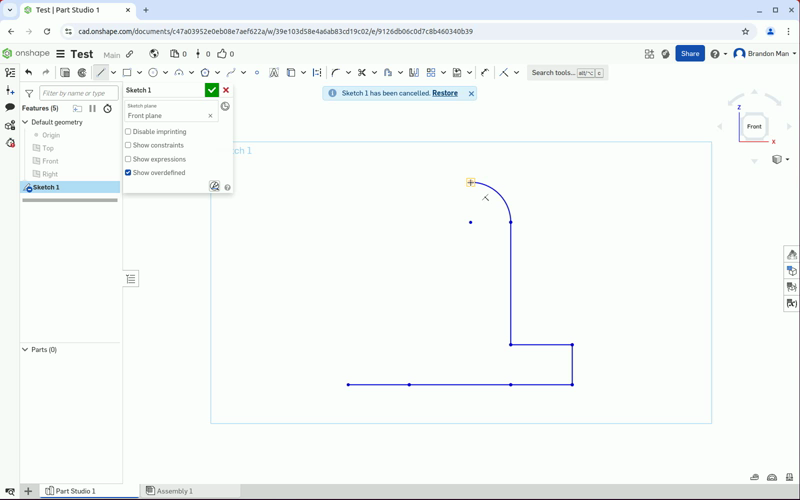
mouse_move(500, 182)
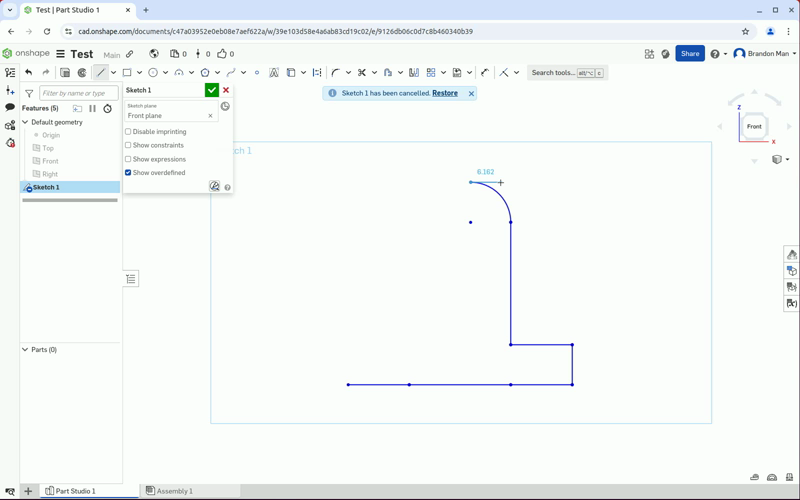
mouse_move(449, 182)
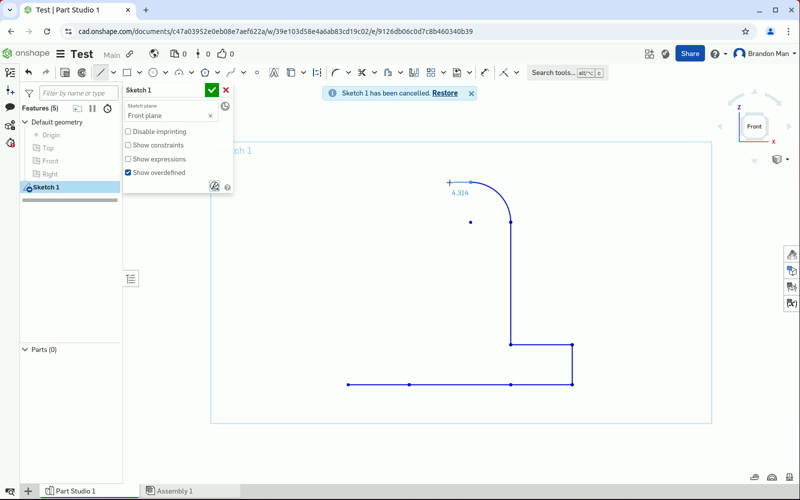
click(449, 182)
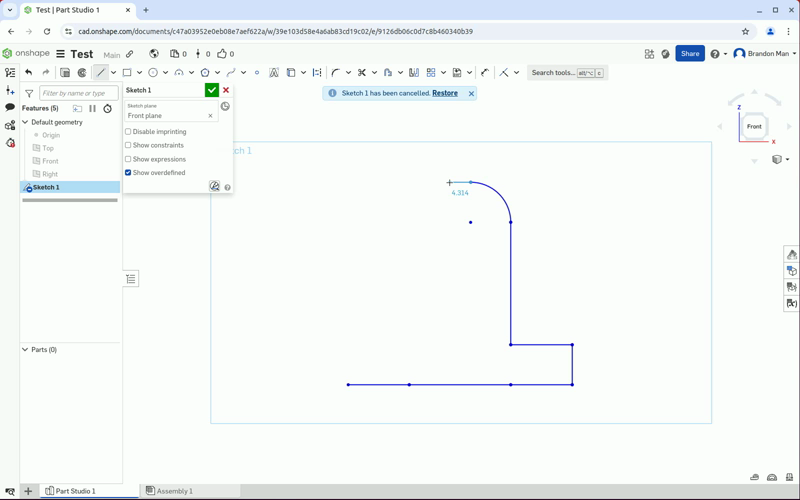
key_up(shift)
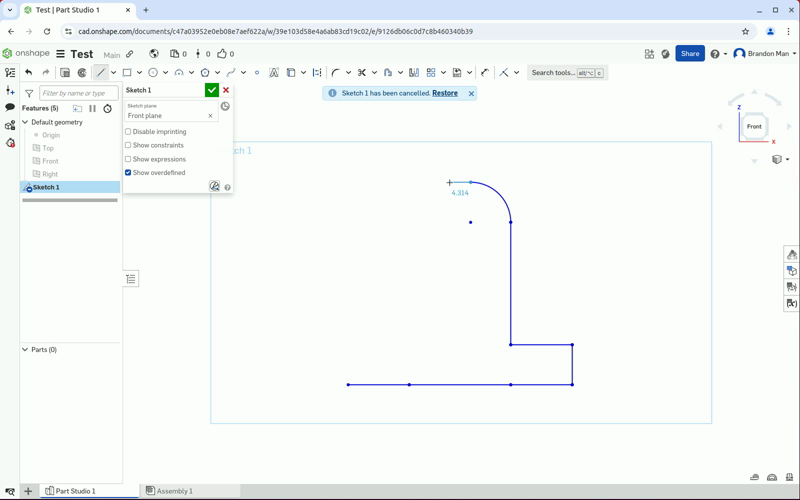
key(esc)
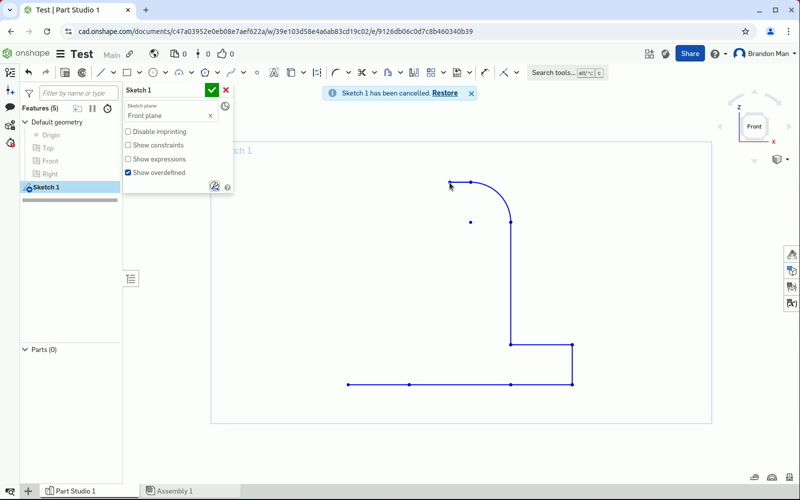
key(a)
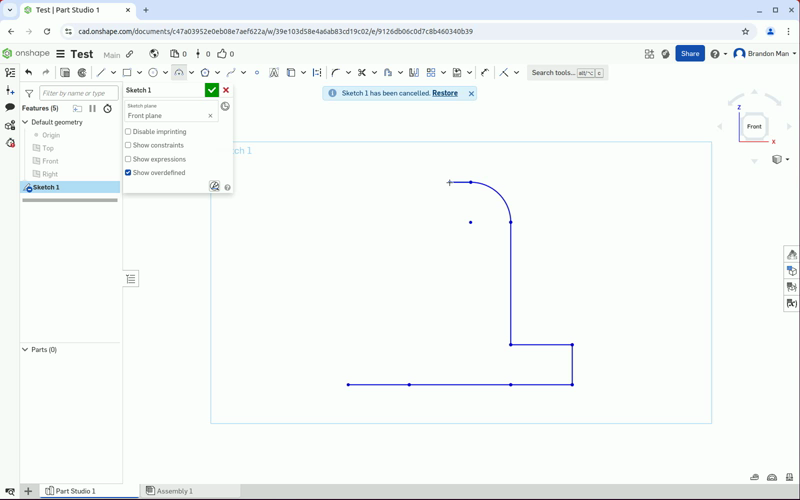
mouse_move(449, 182)
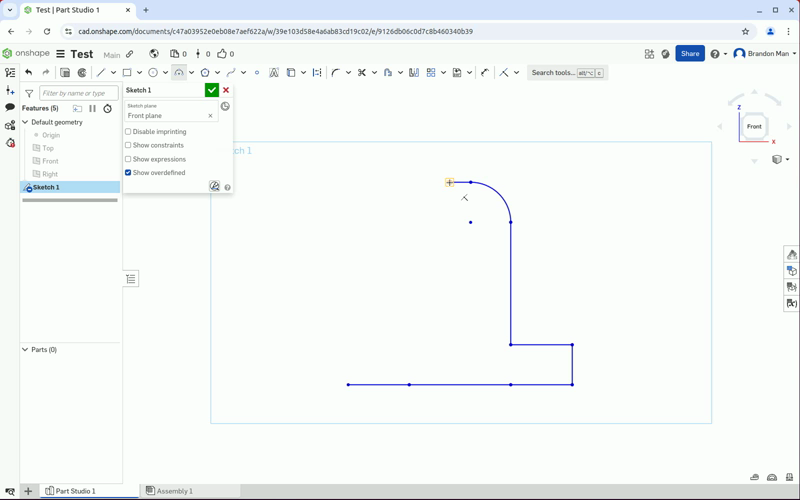
click(449, 182)
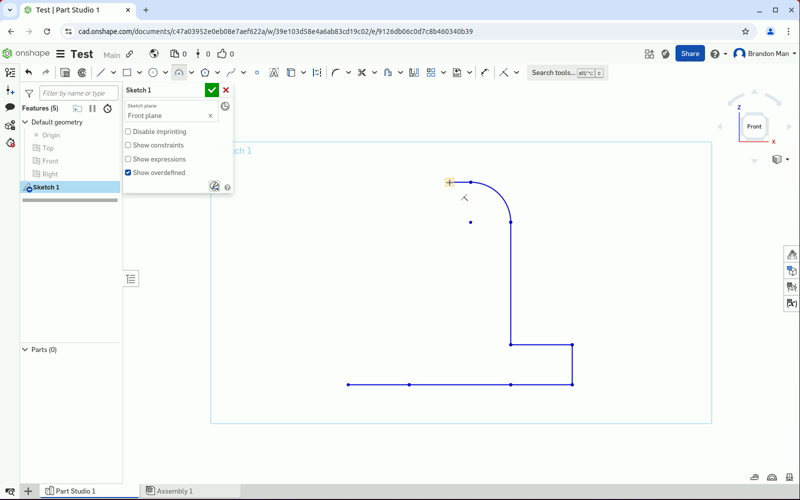
key_down(shift)
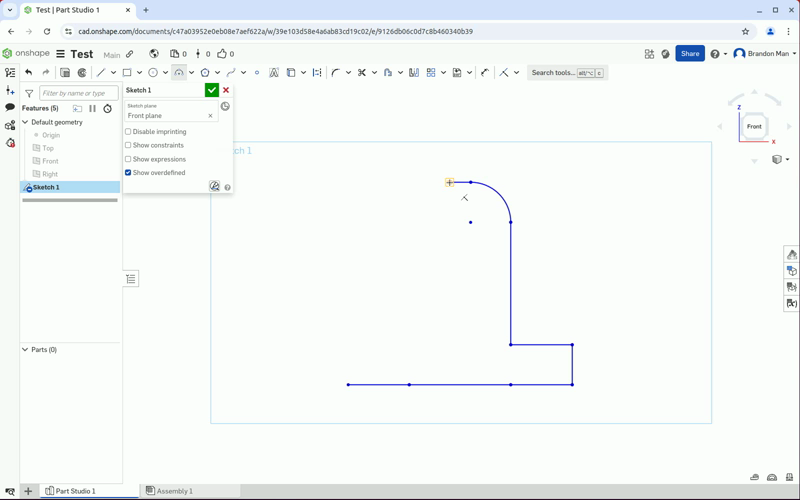
mouse_move(409, 222)
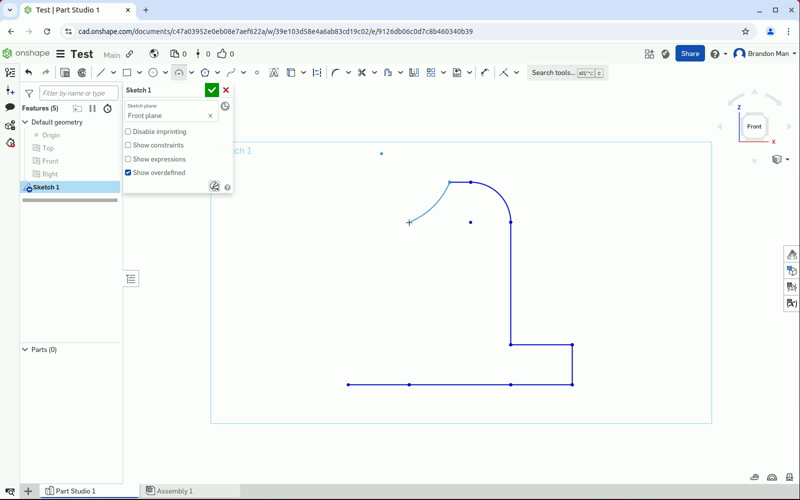
click(409, 222)
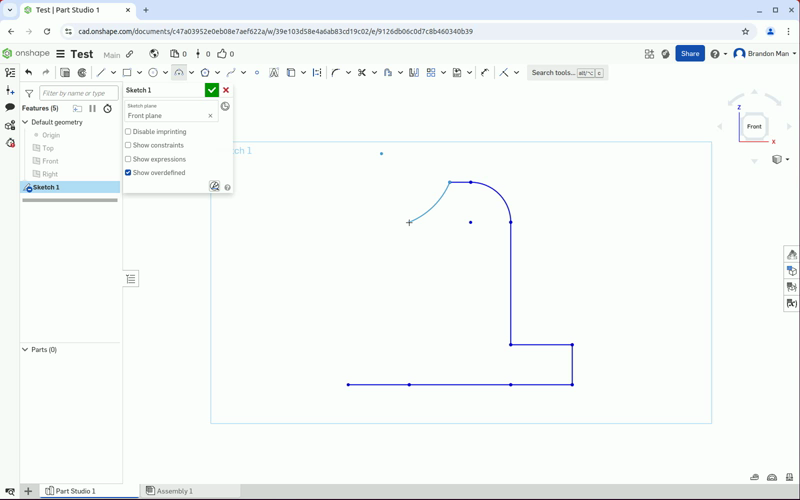
mouse_move(421, 194)
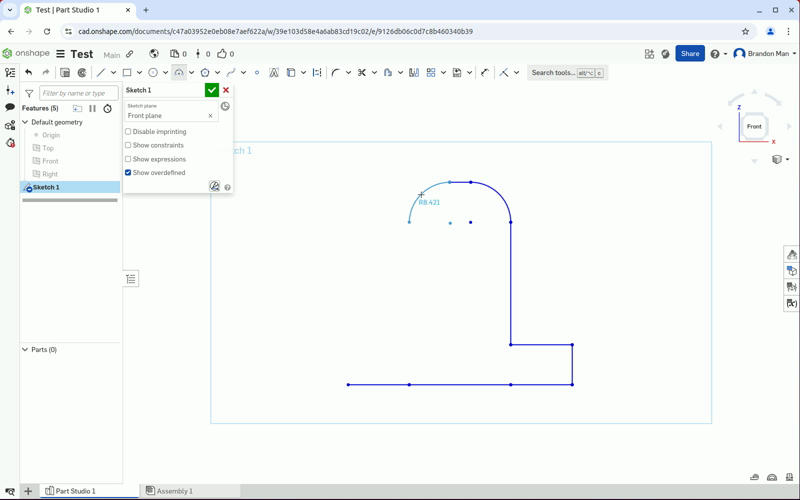
click(421, 194)
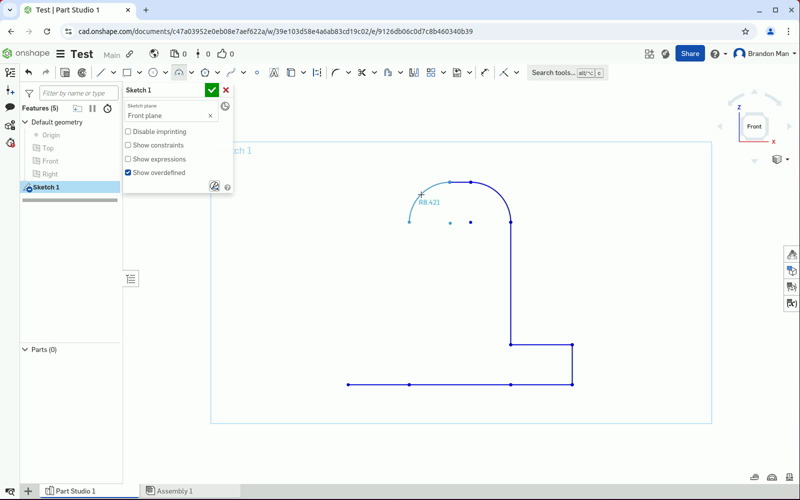
key_up(shift)
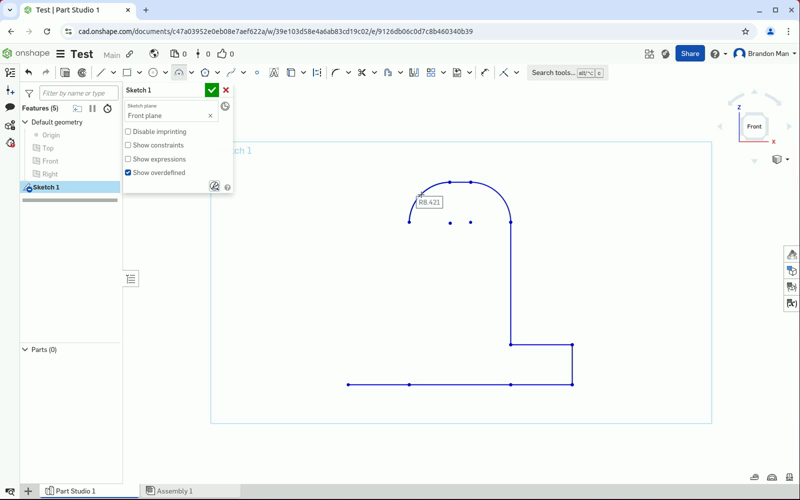
key(esc)
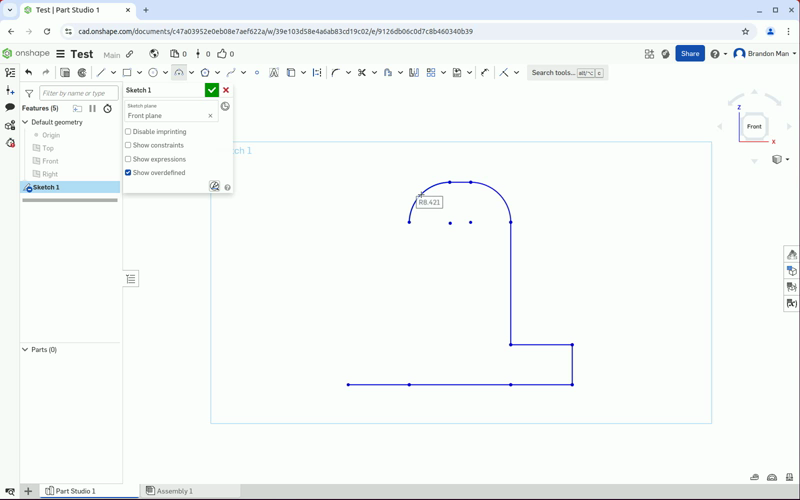
key(l)
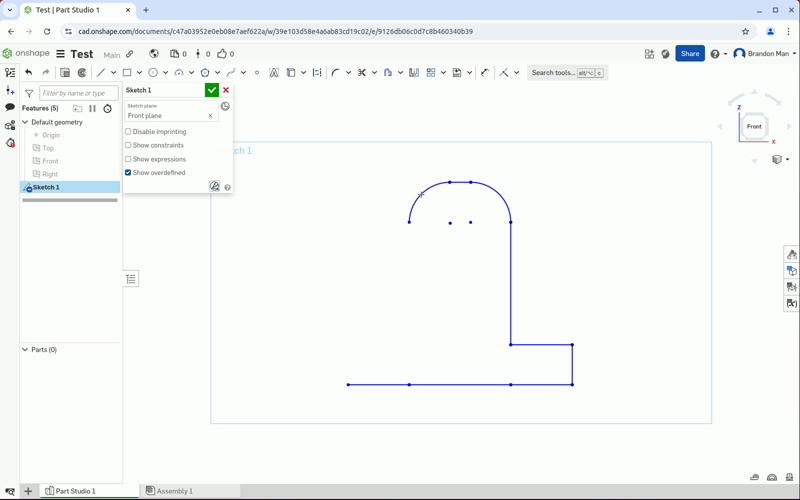
mouse_move(409, 222)
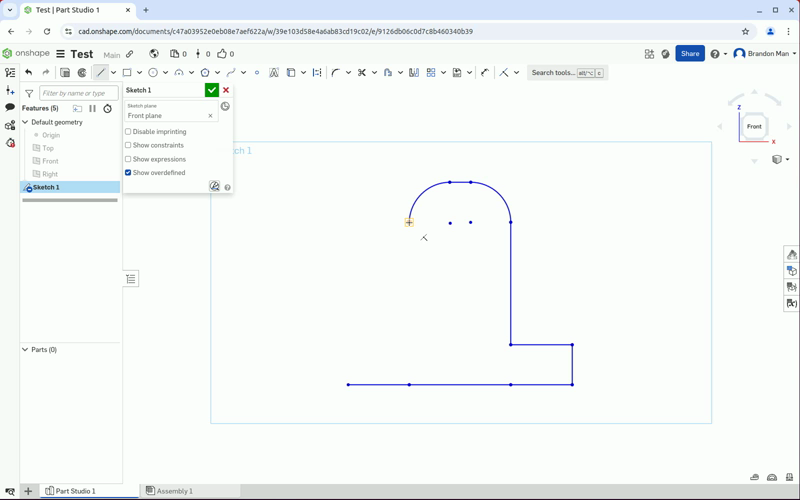
click(409, 222)
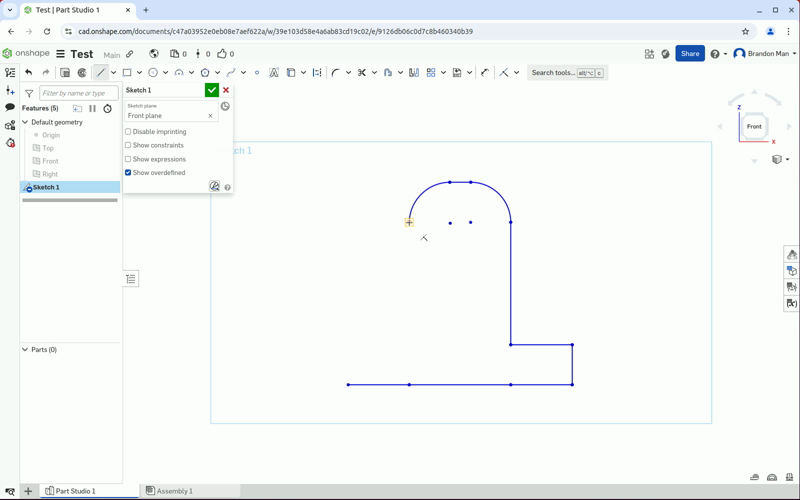
key_down(shift)
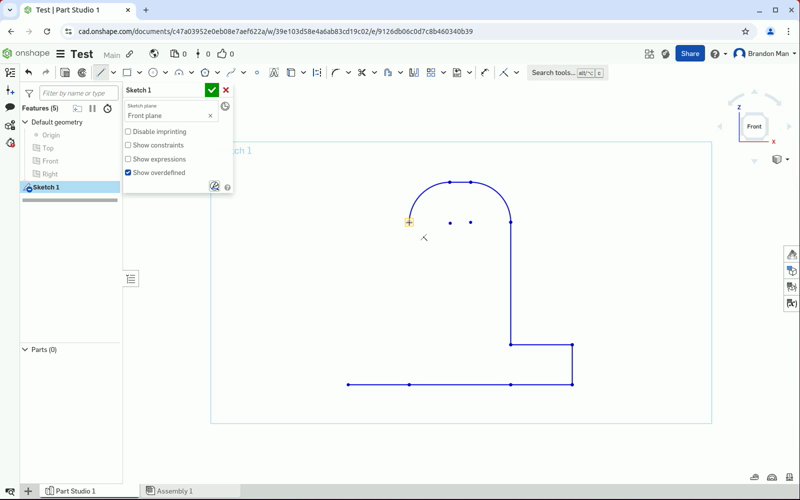
mouse_move(409, 344)
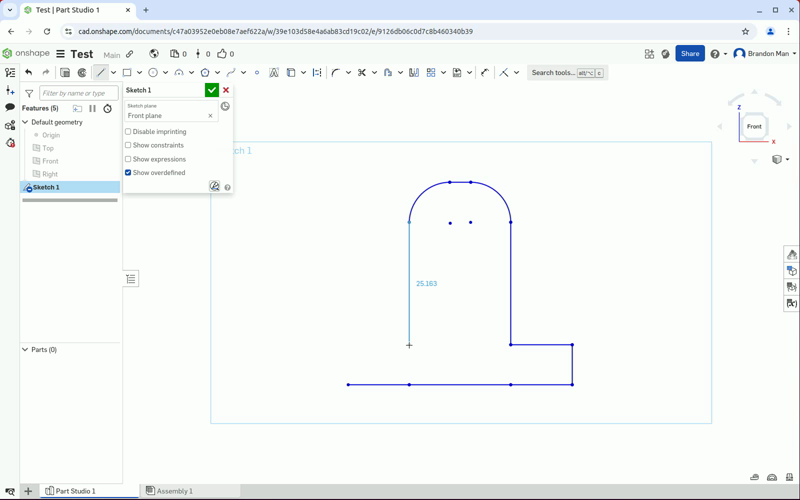
click(409, 344)
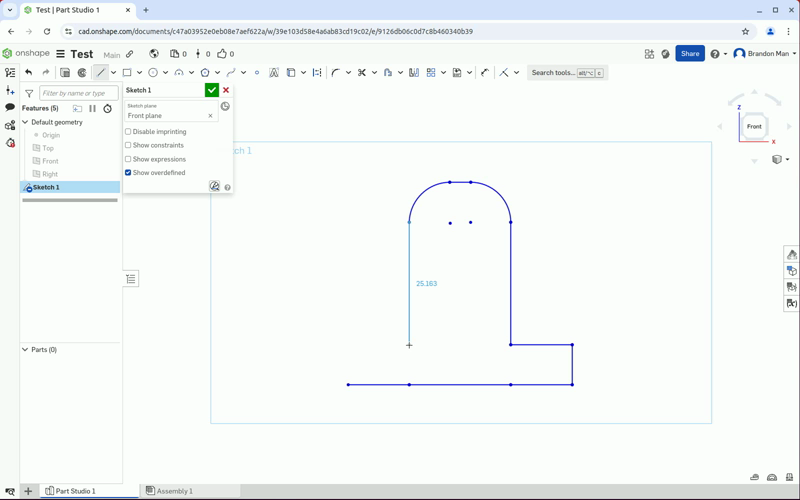
key_up(shift)
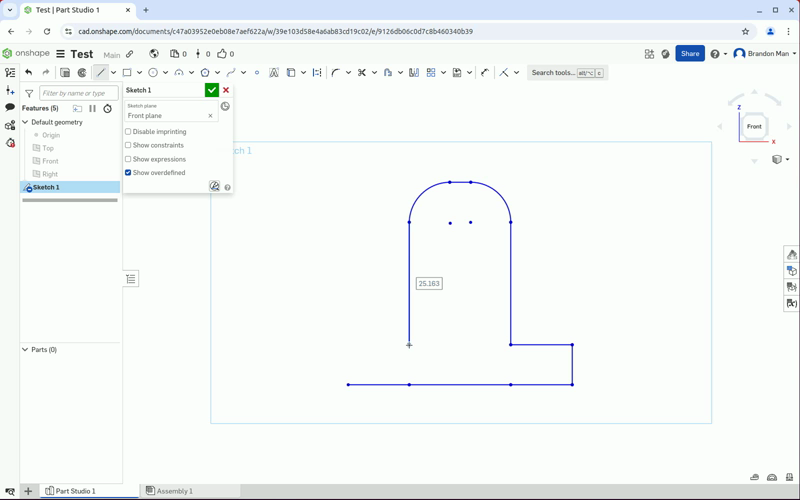
key_down(shift)
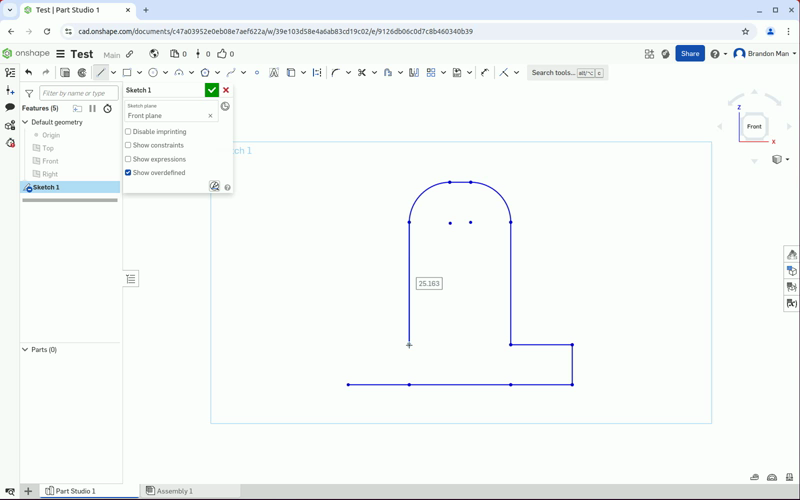
mouse_move(348, 344)
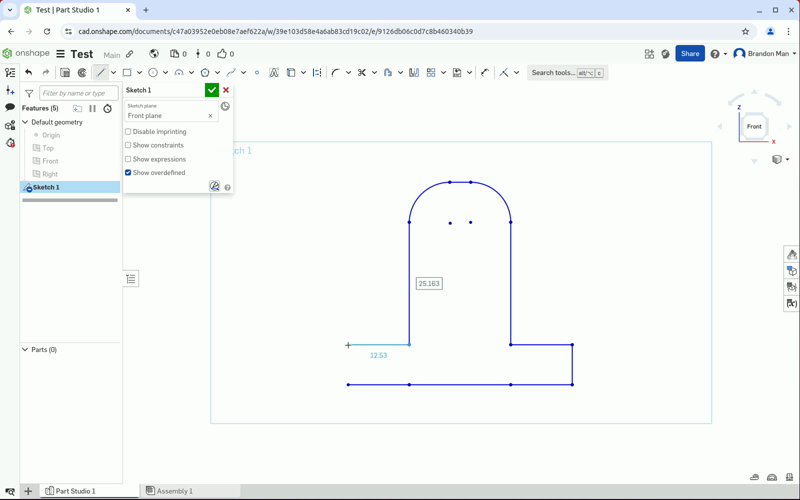
click(348, 344)
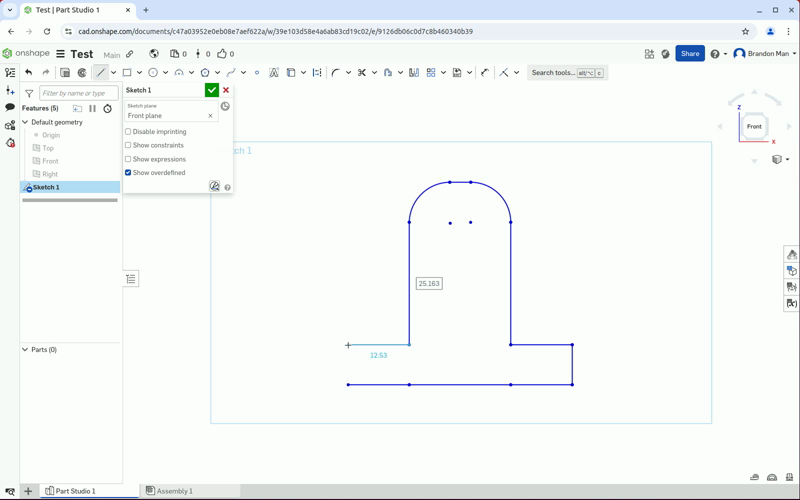
key_up(shift)
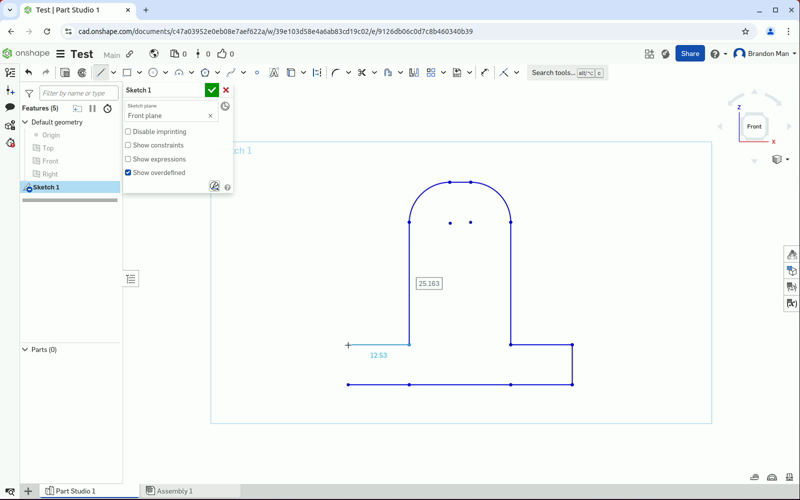
mouse_move(378, 344)
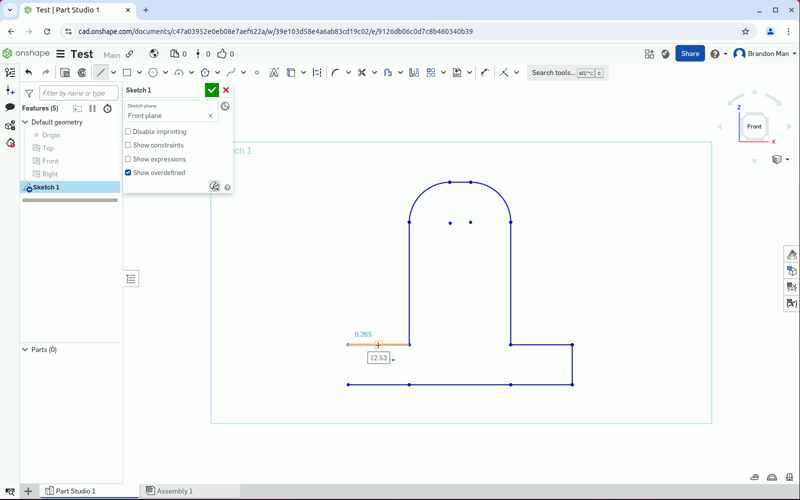
key_down(shift)
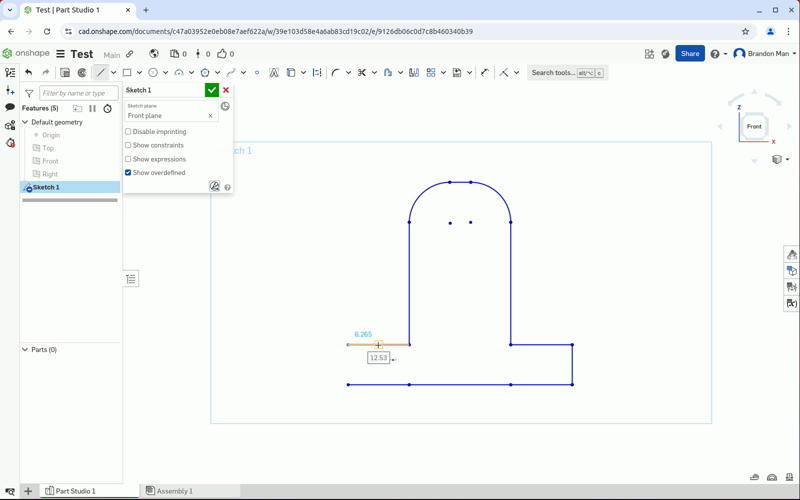
mouse_move(348, 384)
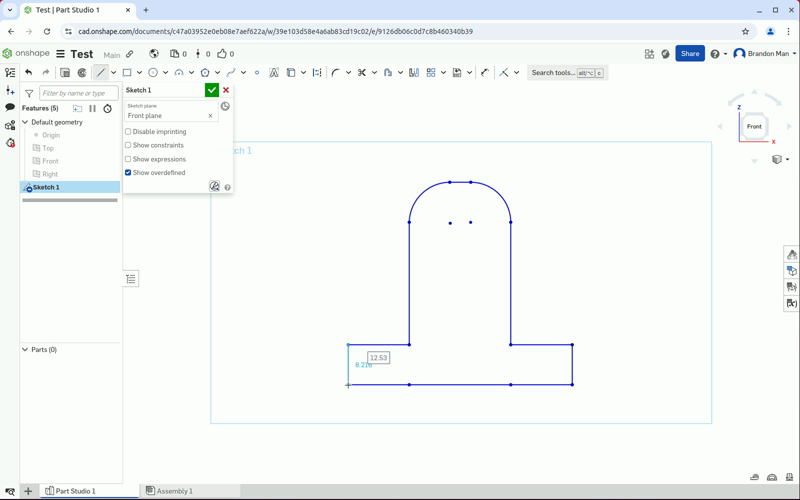
key_up(shift)
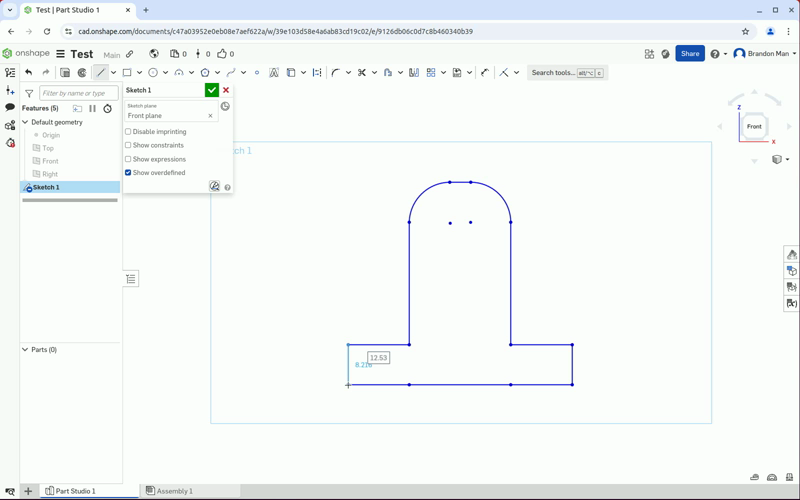
click(348, 384)
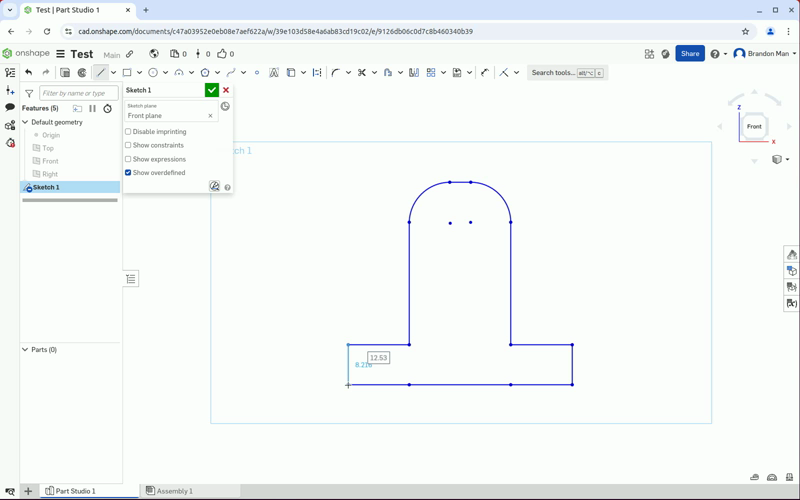
key(esc)
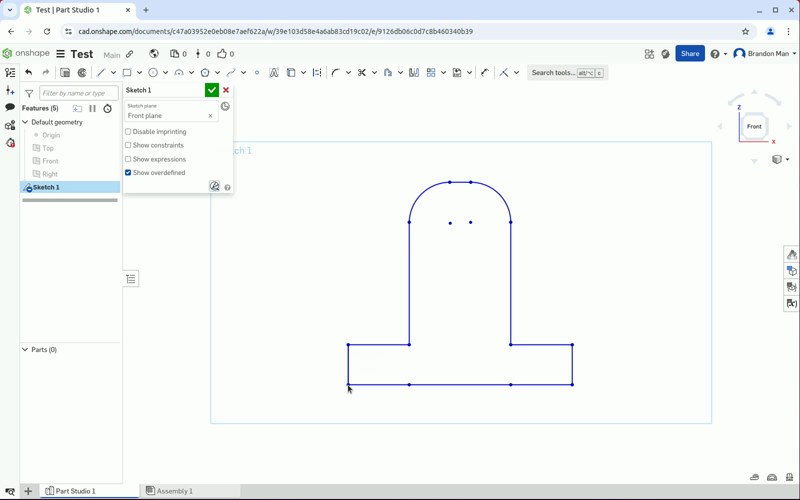
key(c)
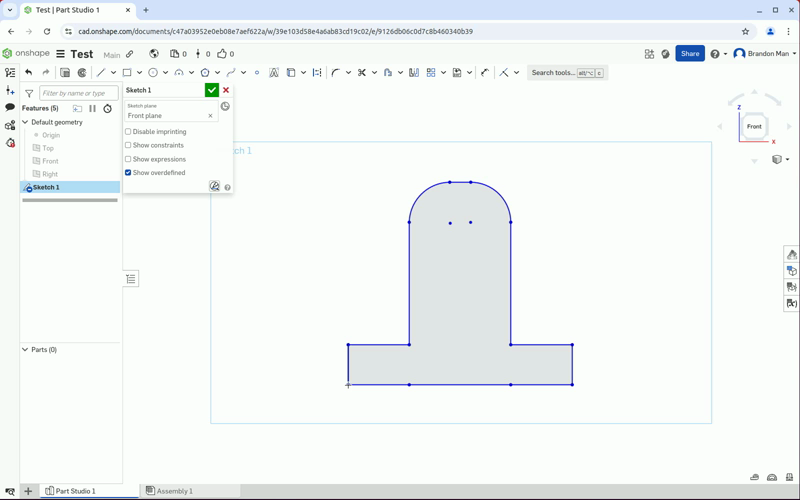
key_down(shift)
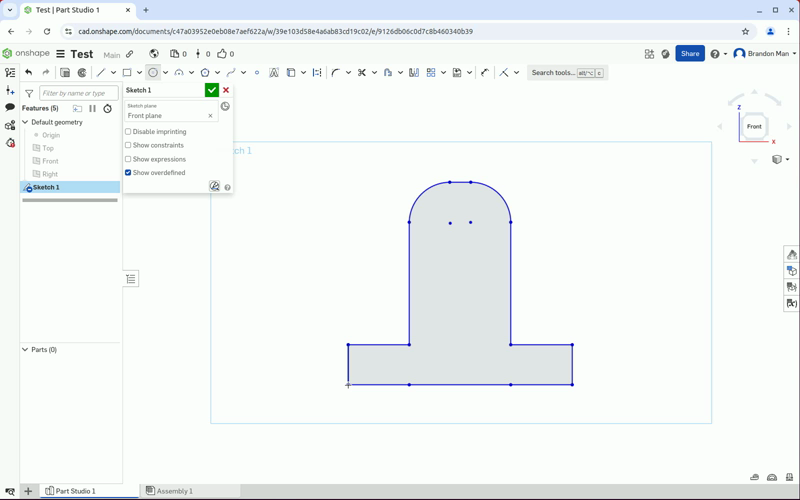
mouse_move(461, 238)
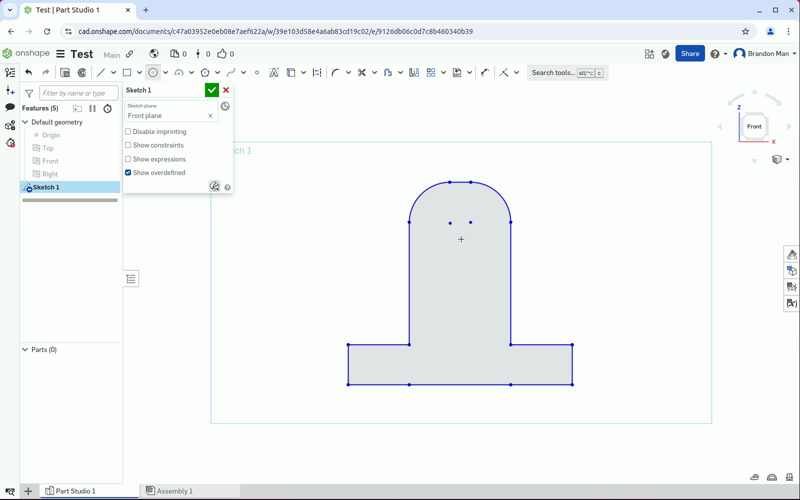
click(461, 238)
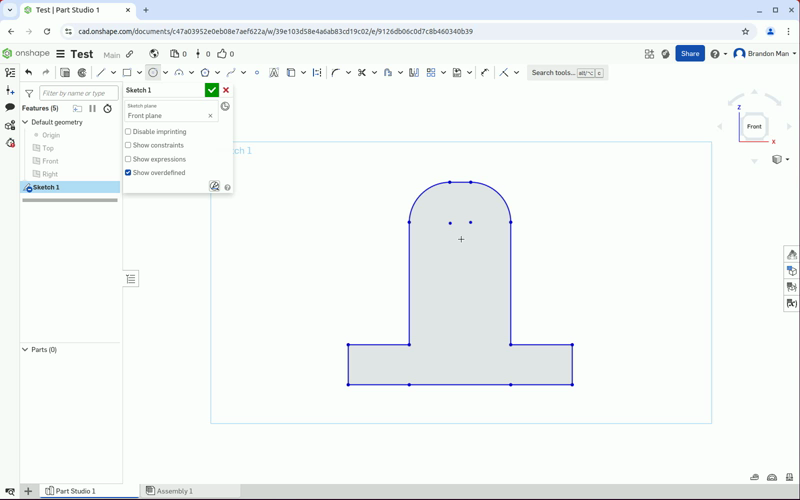
key_up(shift)
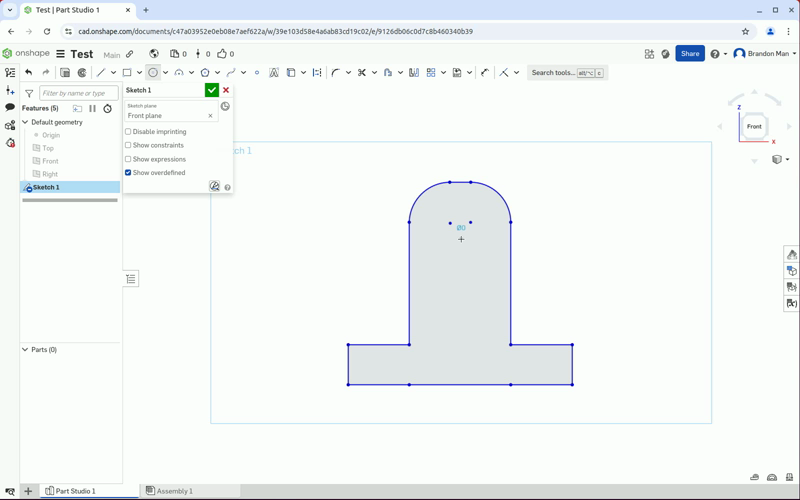
mouse_move(466, 238)
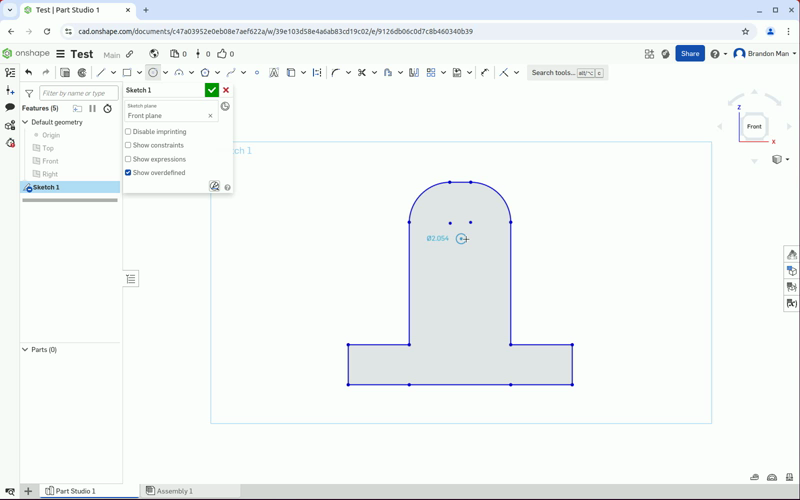
click(466, 238)
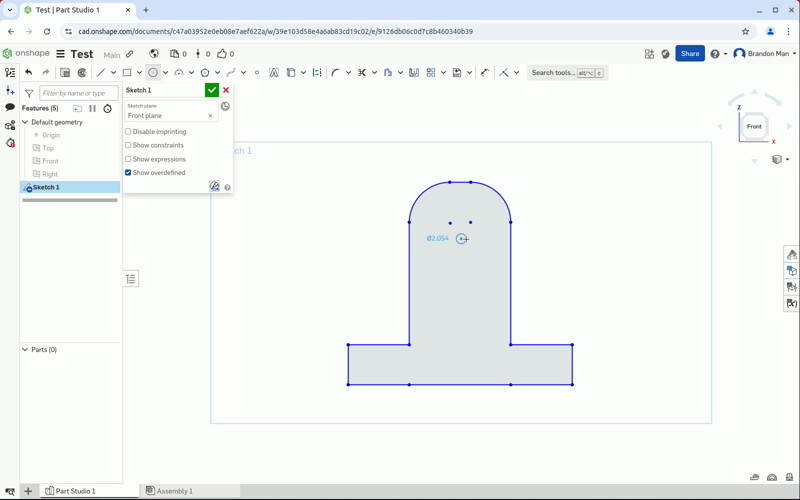
key(esc)
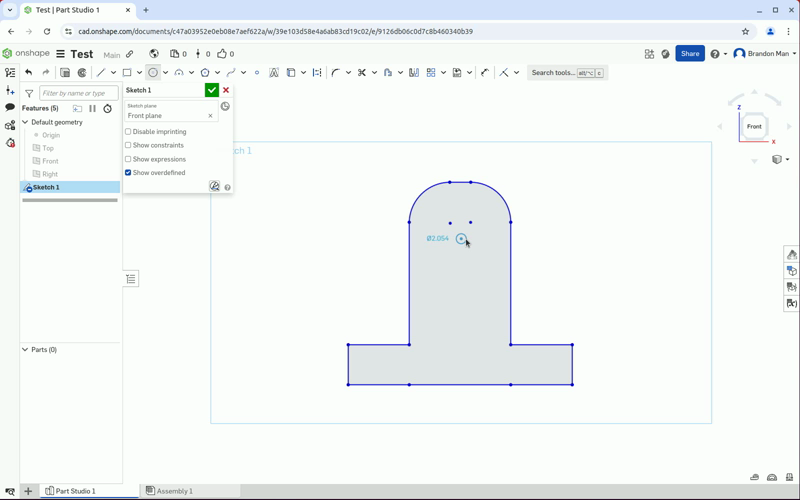
mouse_move(447, 286)
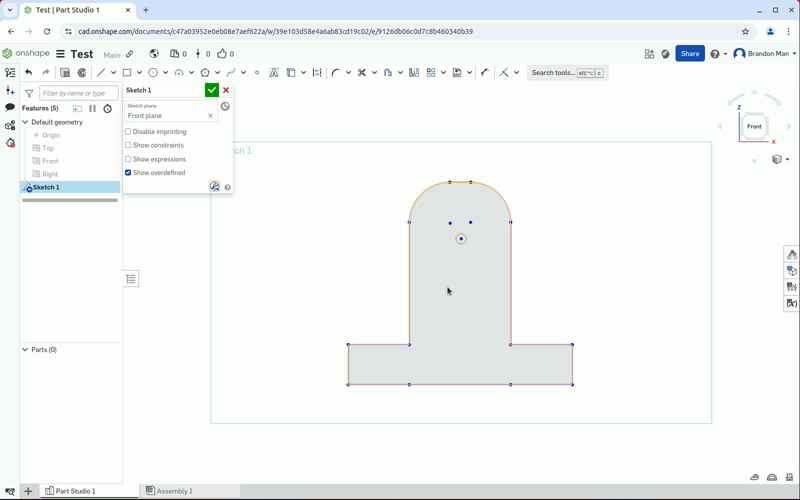
click(447, 286)
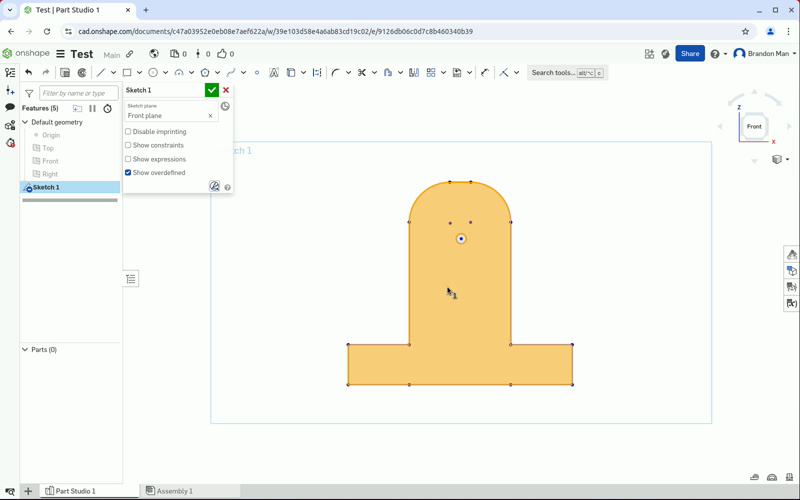
mouse_move(73, 352)
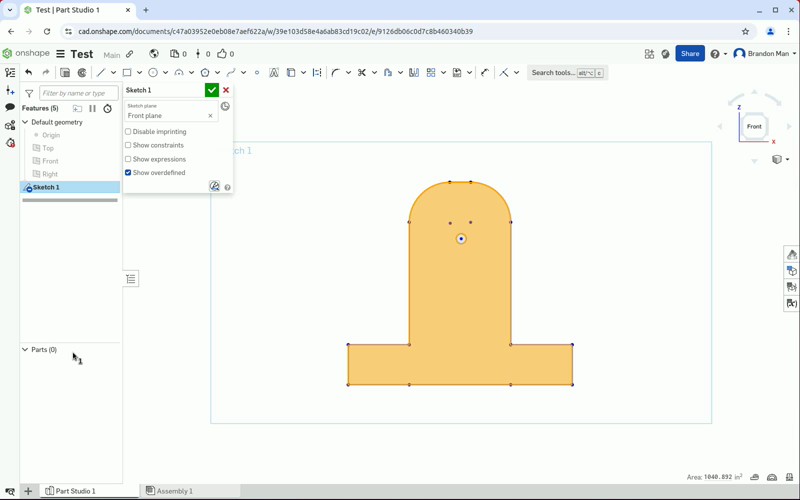
key(shift+y)
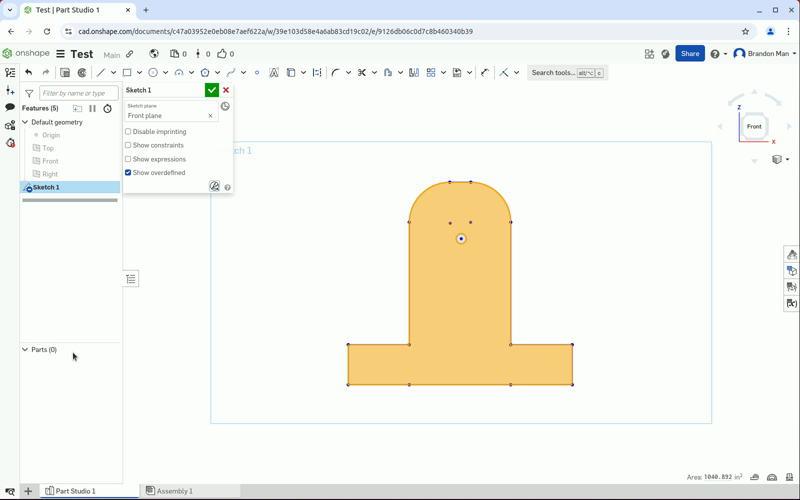
key(shift+e)
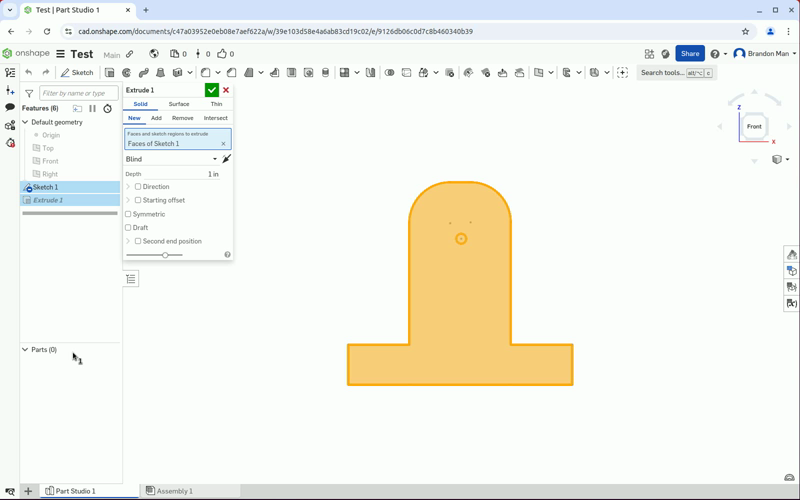
mouse_move(143, 106)
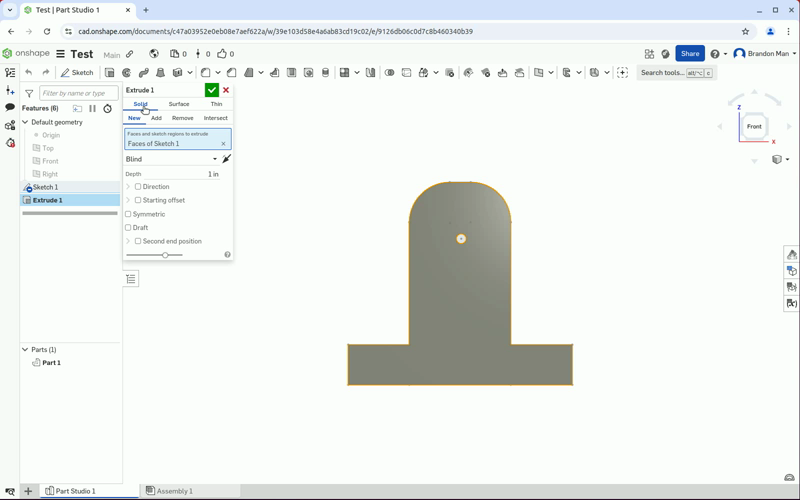
click(143, 106)
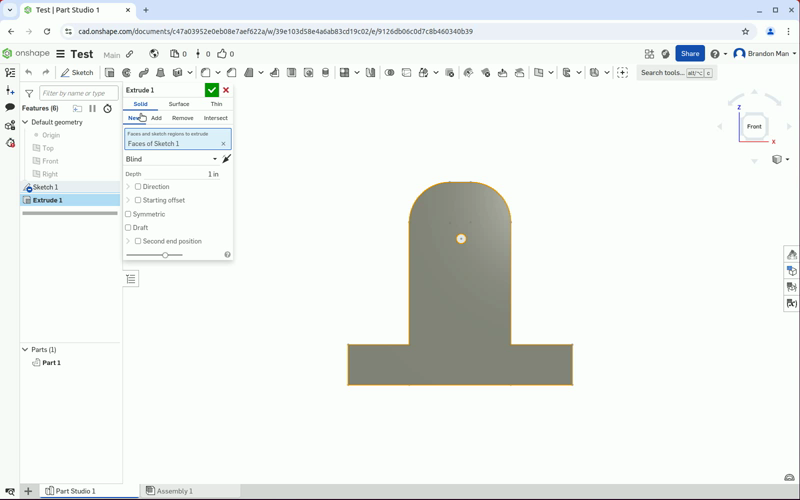
mouse_move(137, 120)
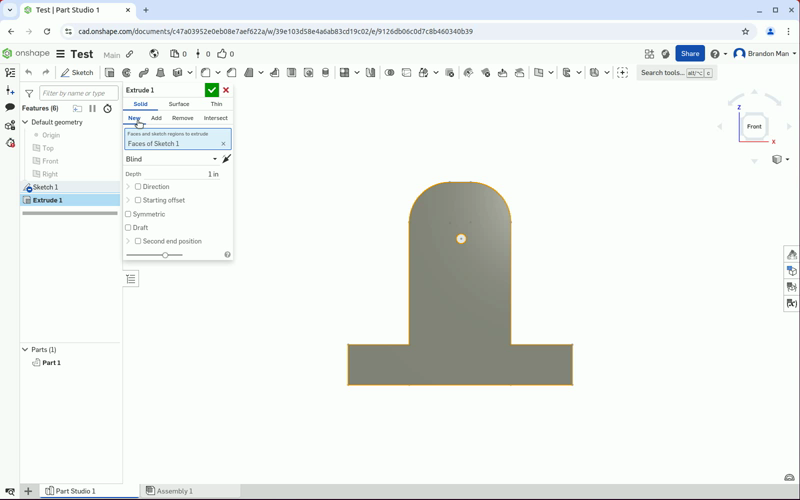
click(137, 120)
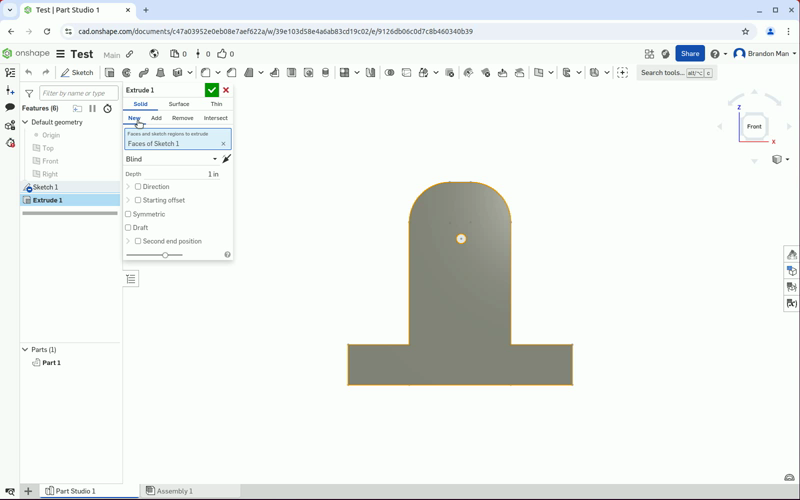
key(tab, 4)
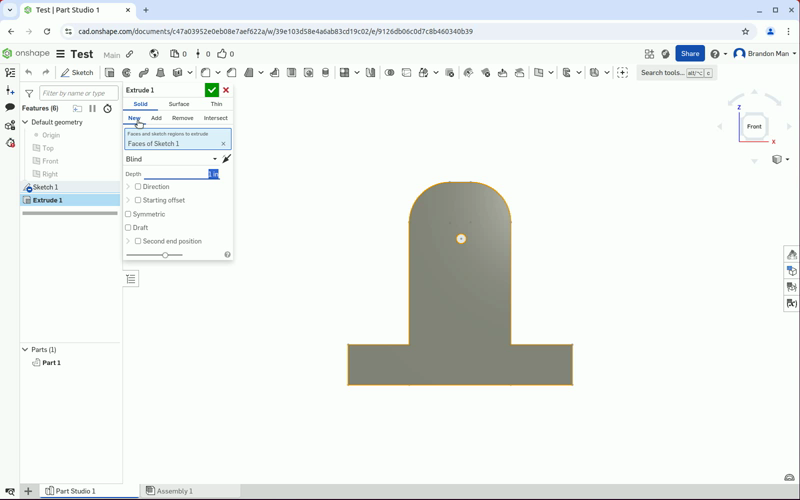
text(8.425)
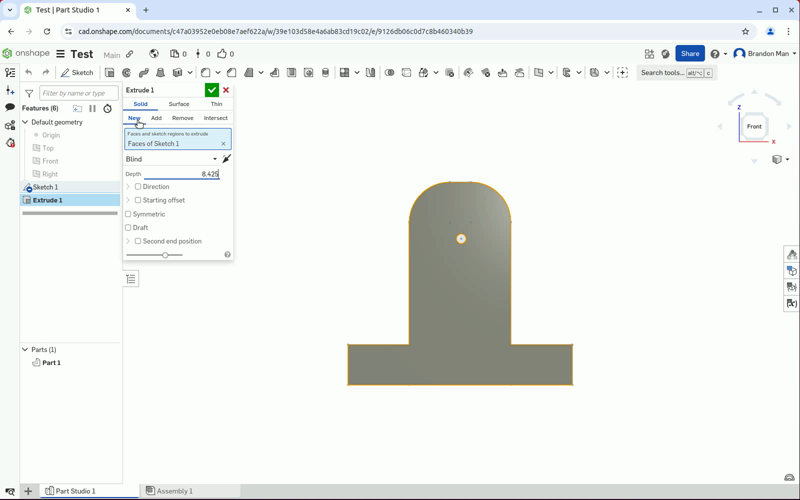
key(enter)
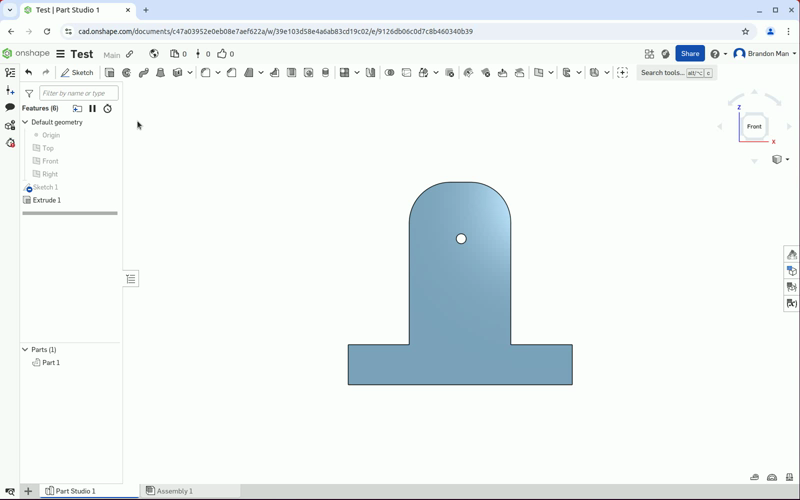
key(shift+h)
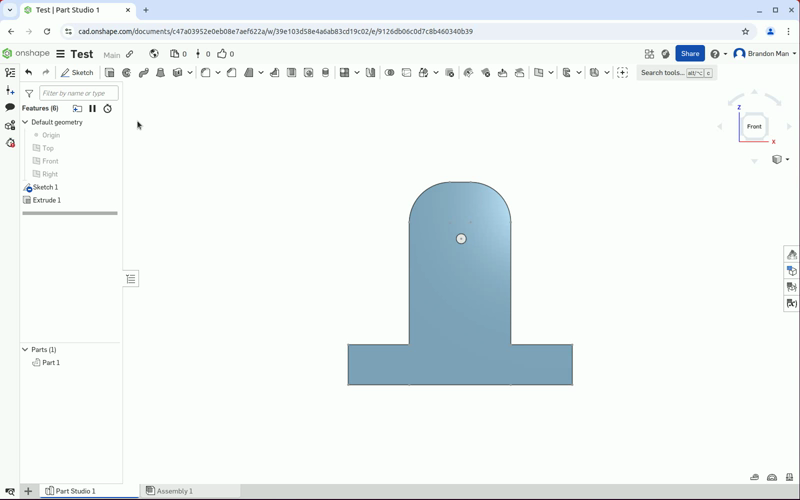
key(shift+h)
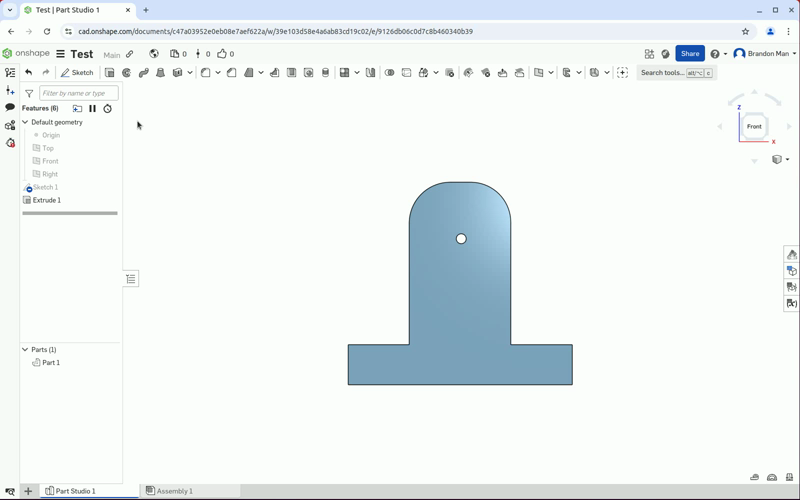
mouse_move(73, 189)
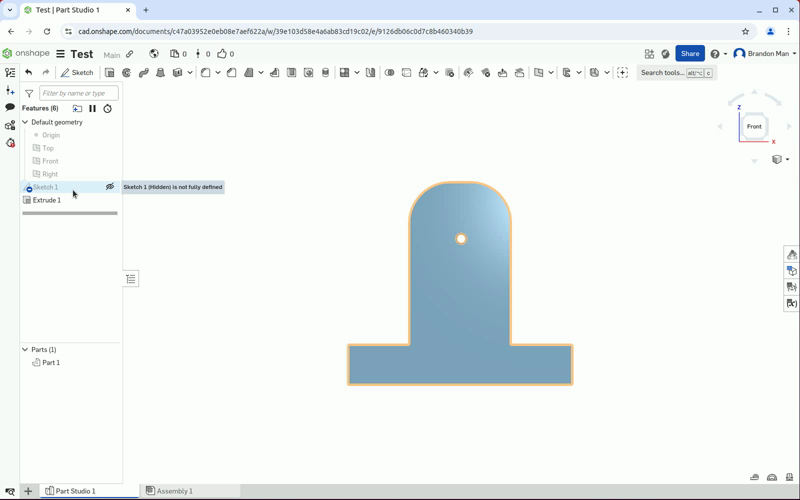
click(73, 189)
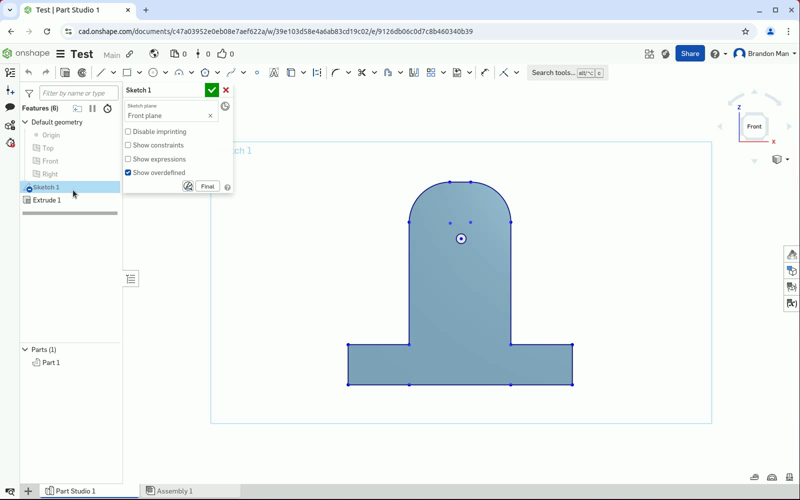
mouse_move(229, 92)
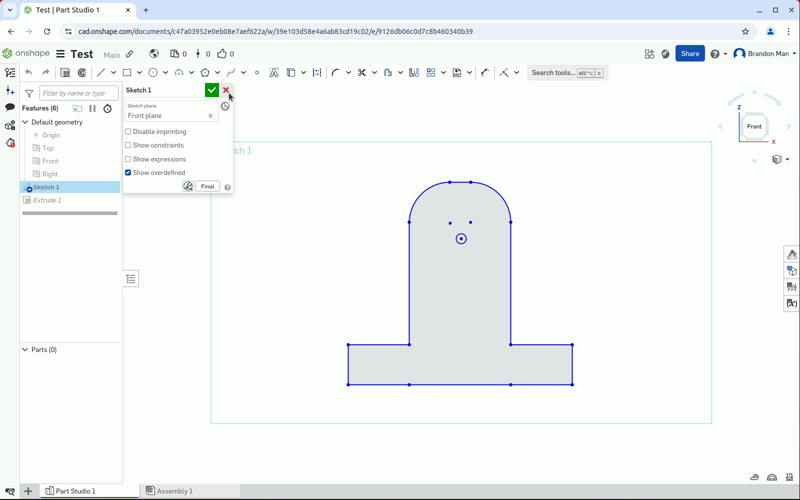
click(229, 92)
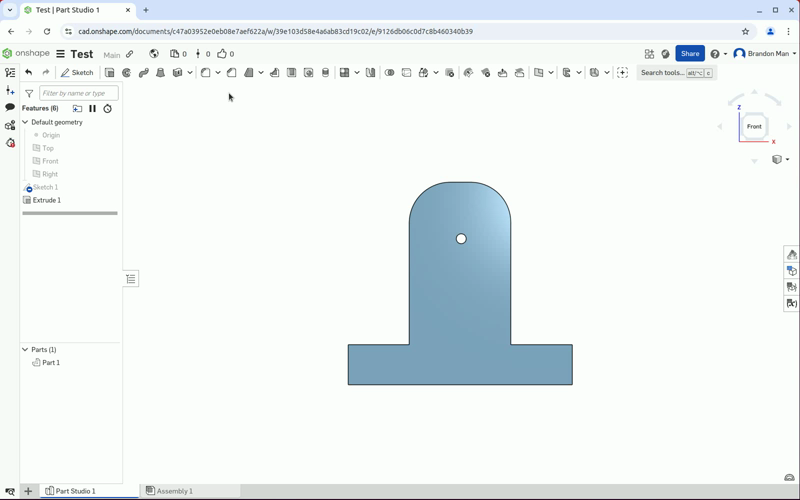
mouse_move(73, 352)
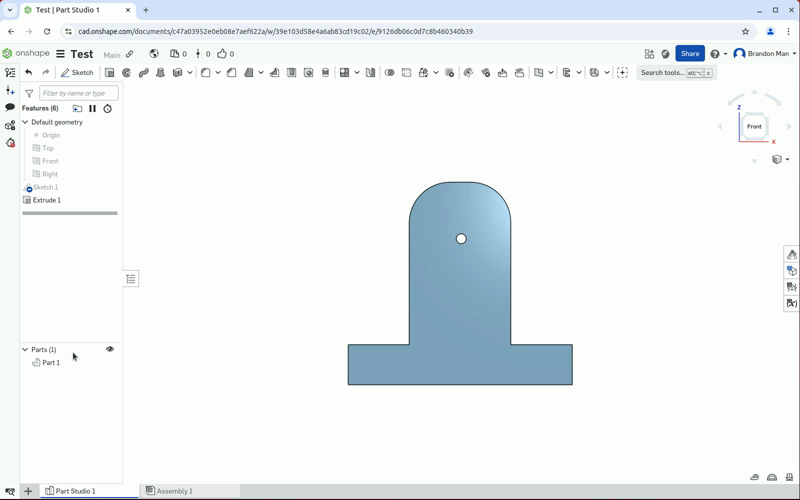
key(y)
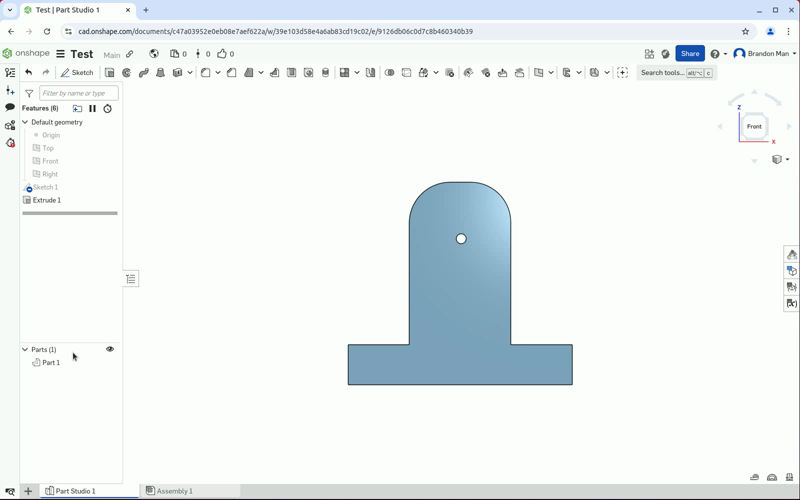
key(shift+p)
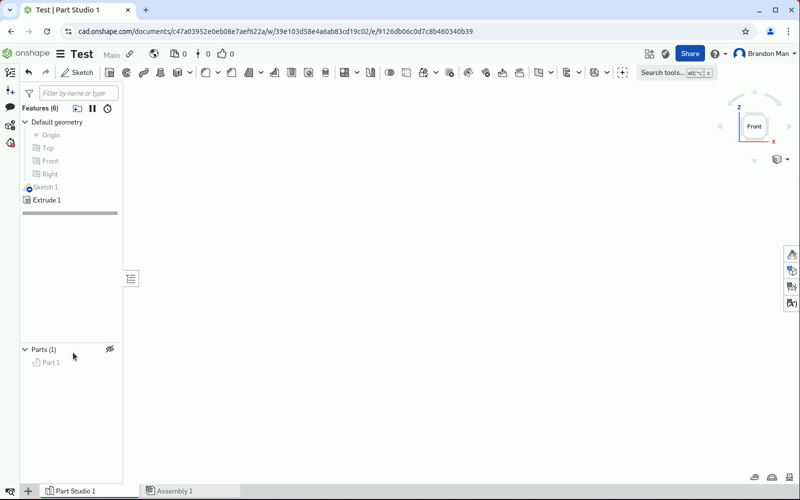
key(space)
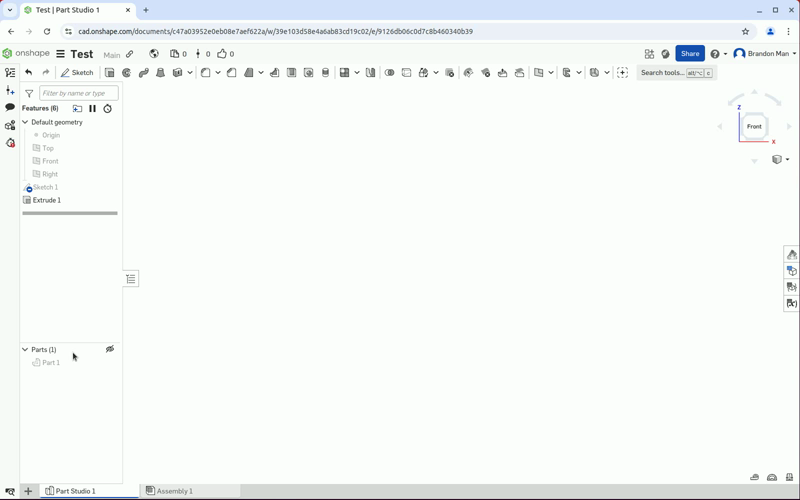
key_down(shift)
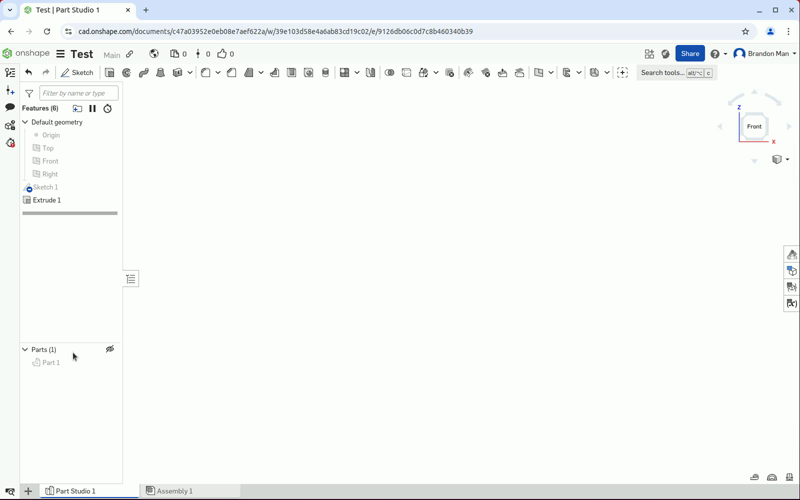
key(down)
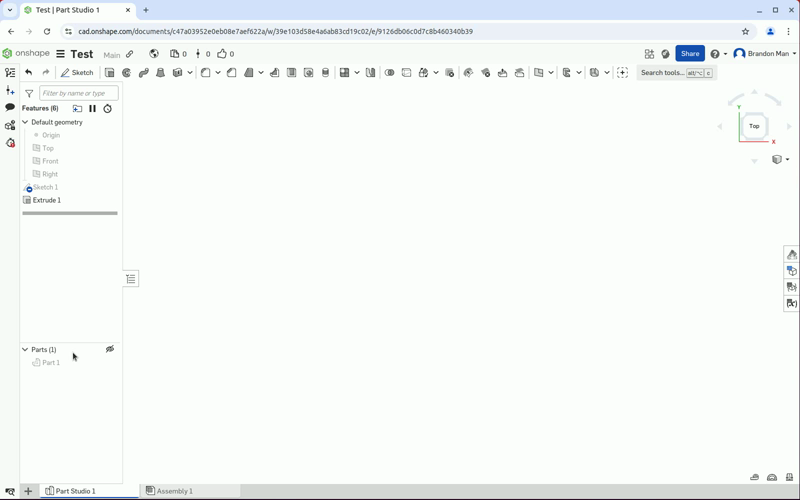
key_up(shift)
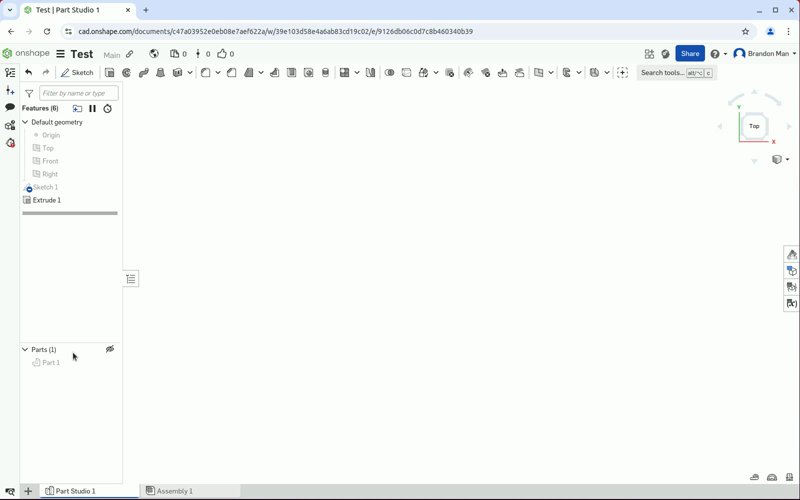
mouse_move(73, 352)
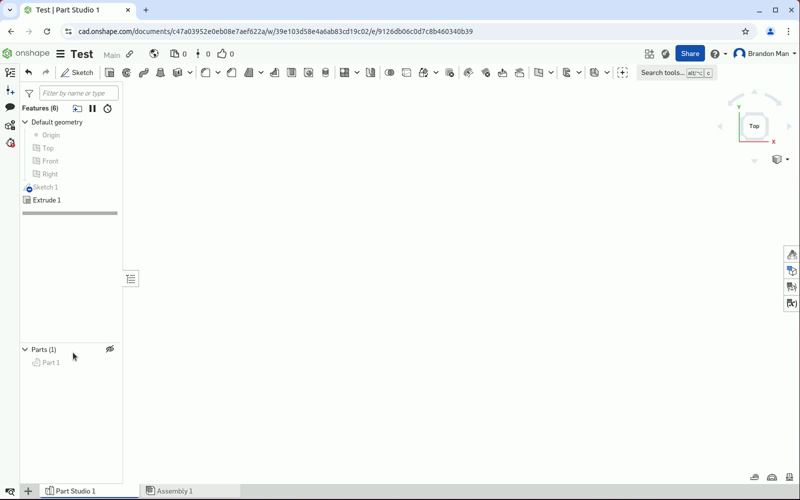
key(shift+y)
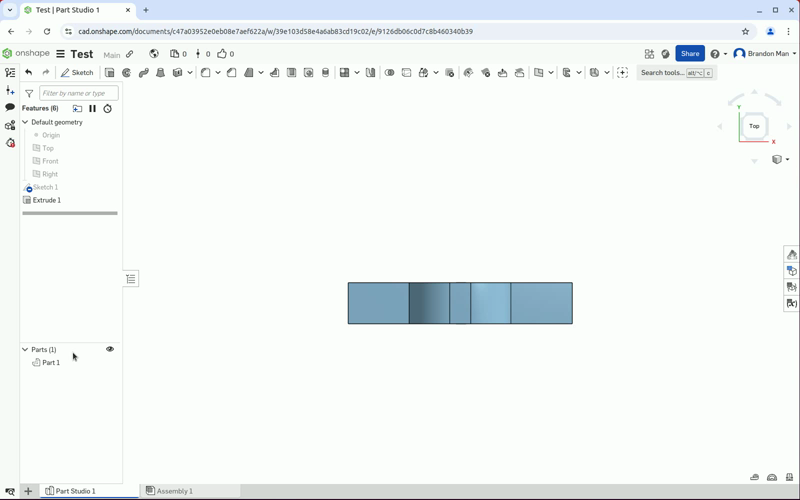
mouse_move(541, 75)
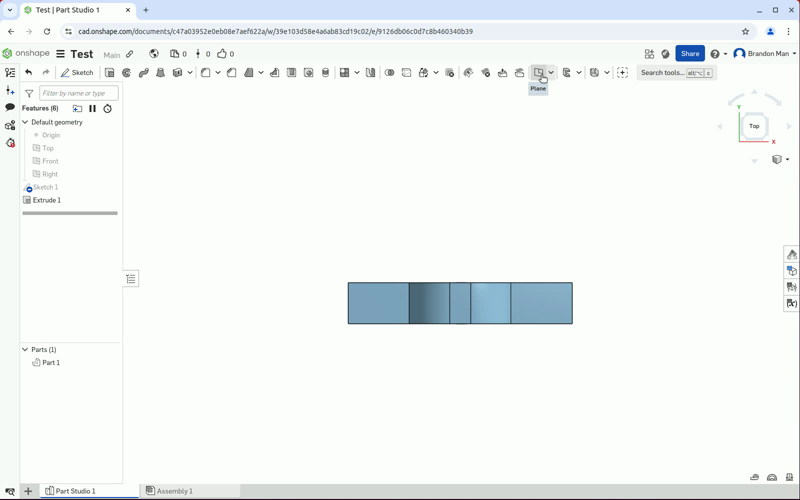
click(541, 75)
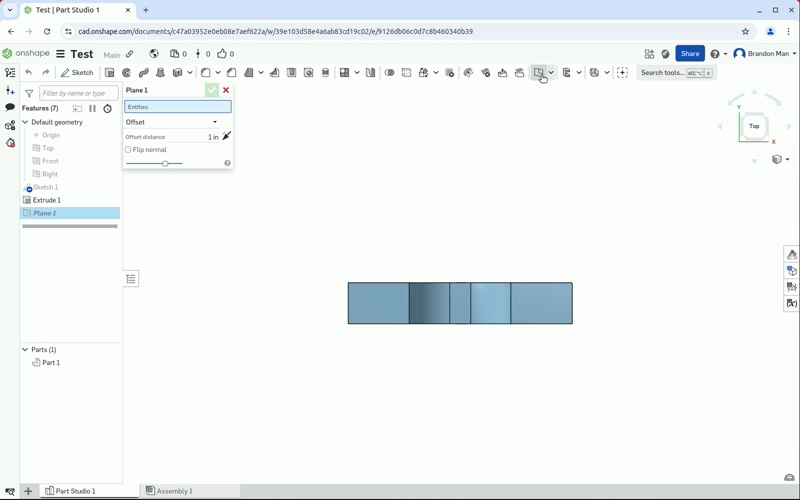
mouse_move(73, 150)
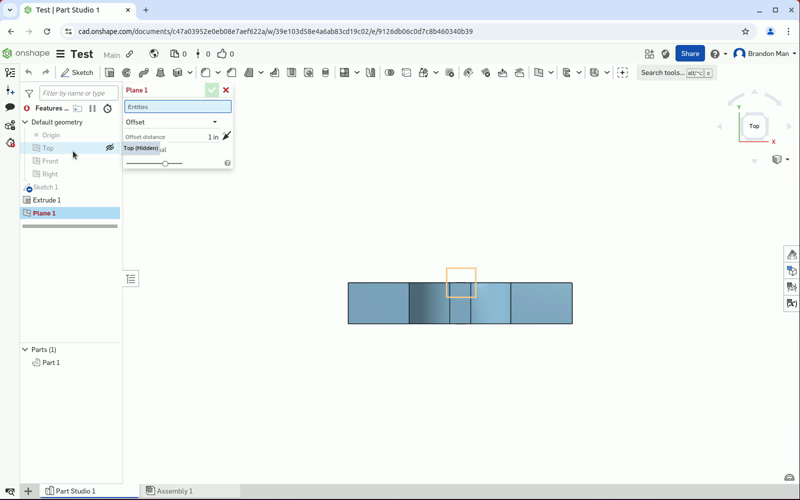
click(73, 150)
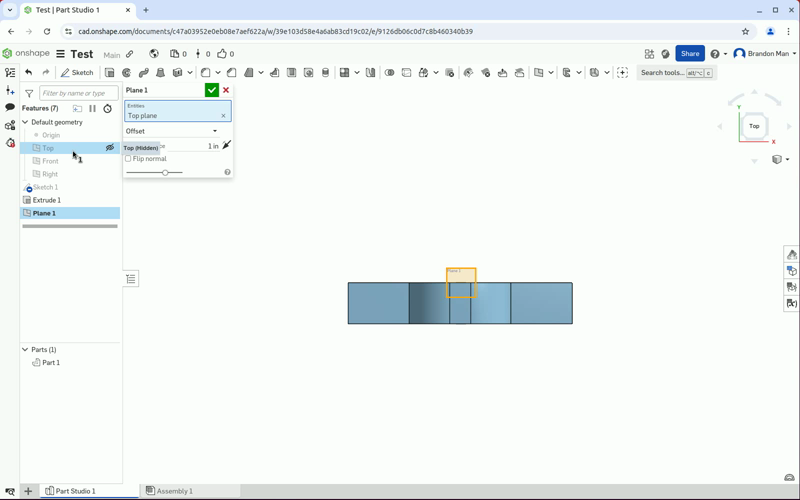
key(tab, 2)
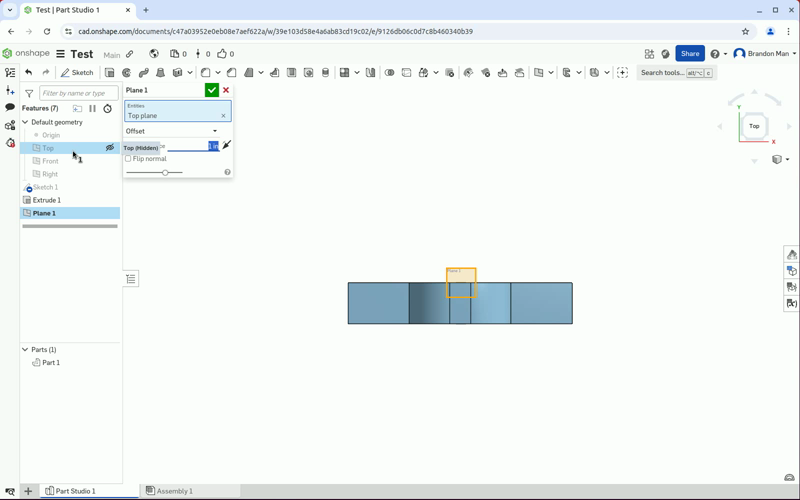
text(12.509)
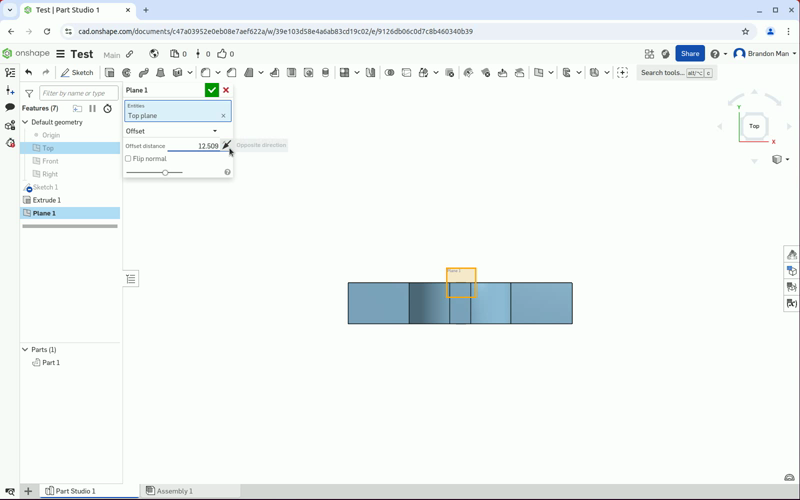
mouse_move(229, 147)
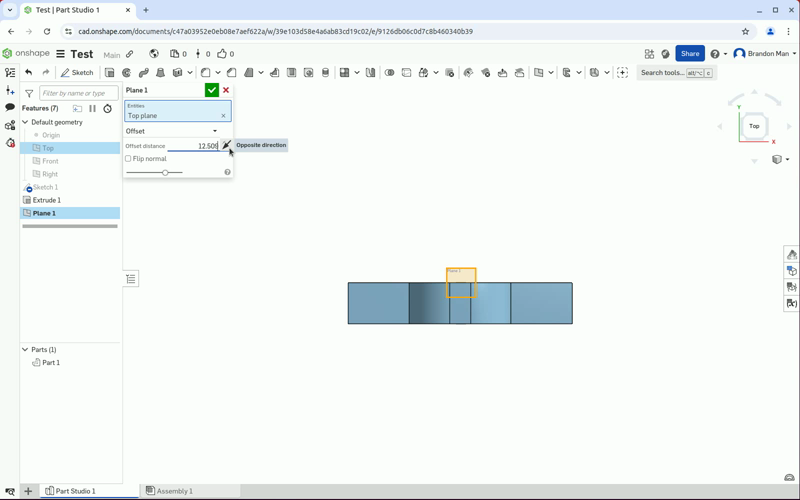
click(229, 147)
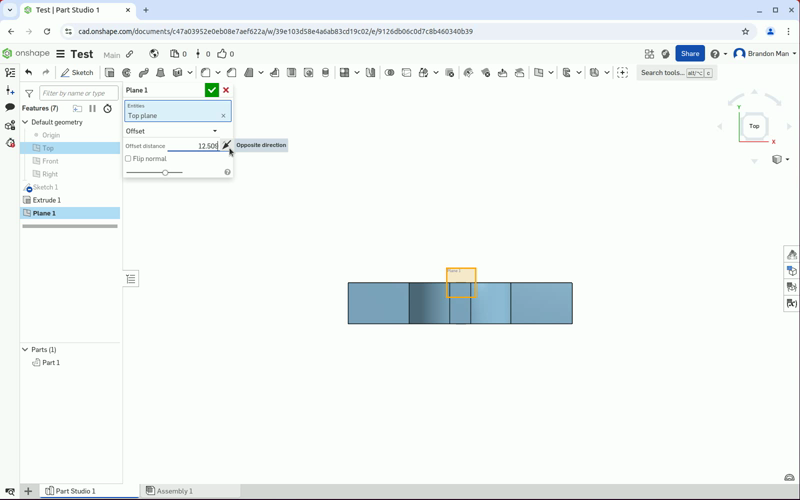
key(enter, 2)
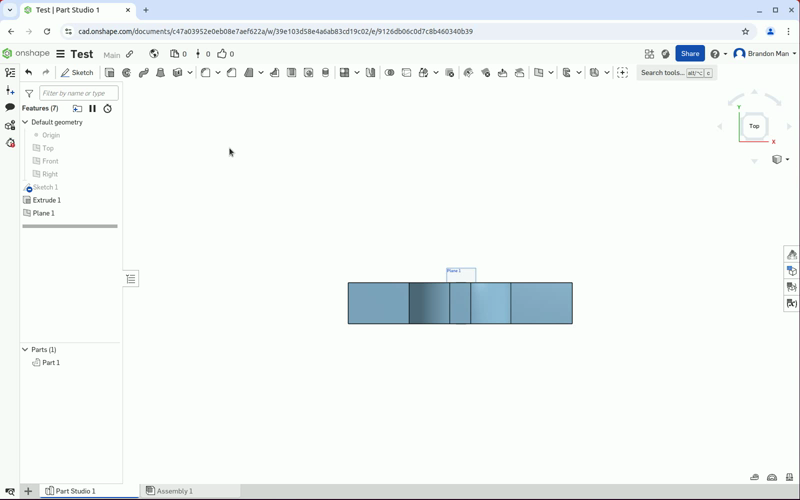
key(shift+s)
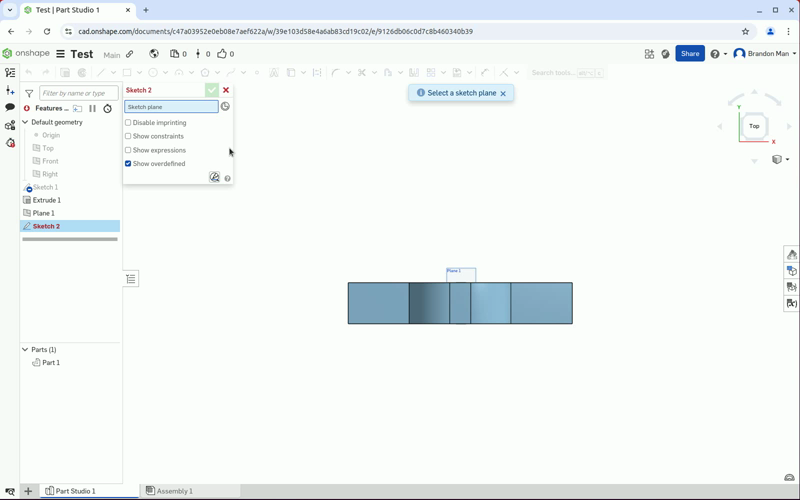
mouse_move(73, 215)
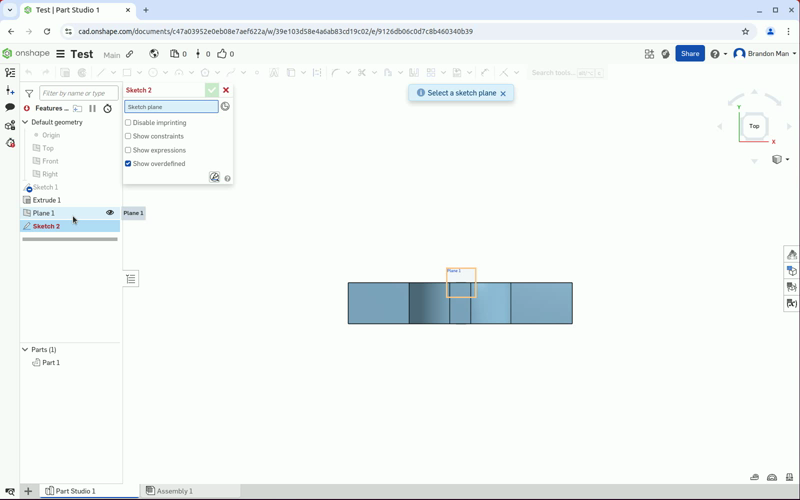
click(73, 215)
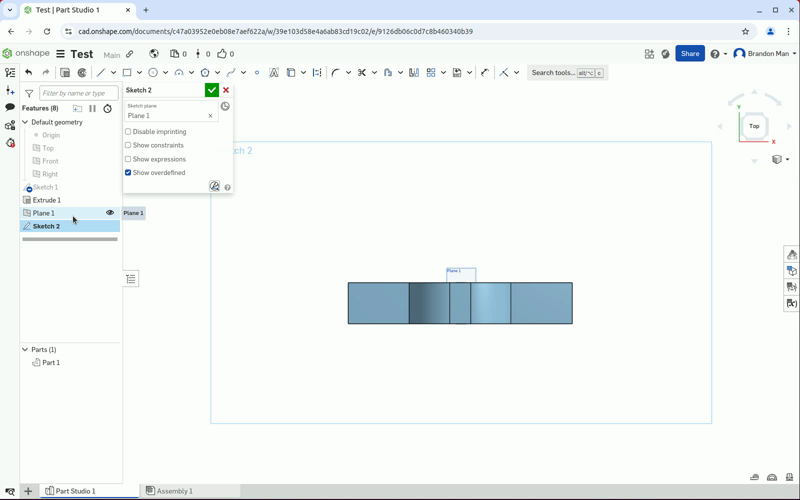
mouse_move(73, 352)
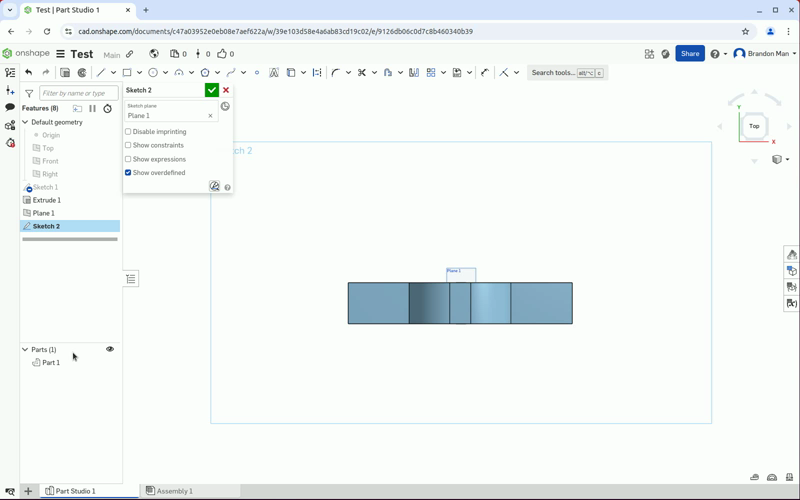
key(y)
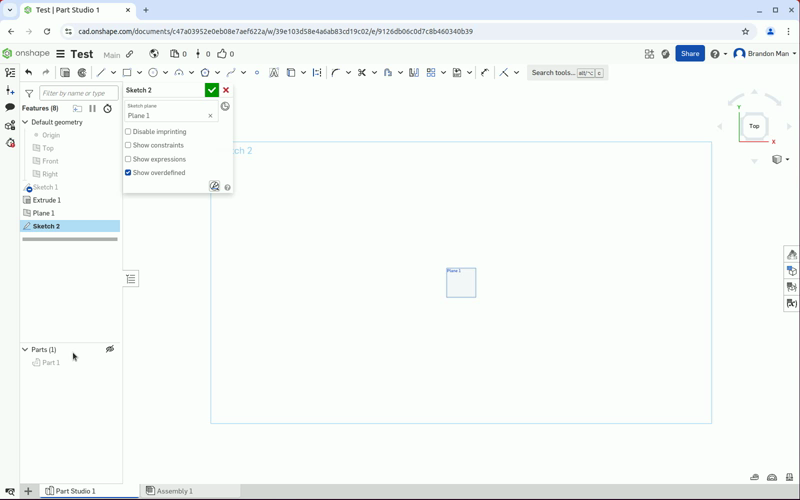
key(c)
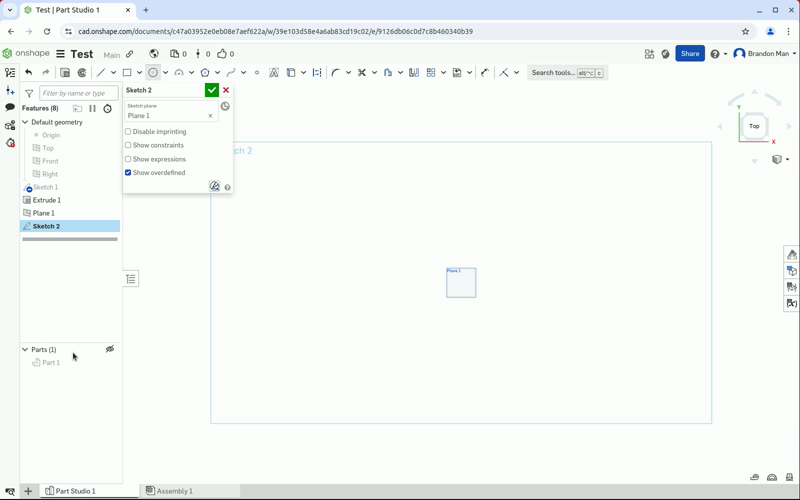
key_down(shift)
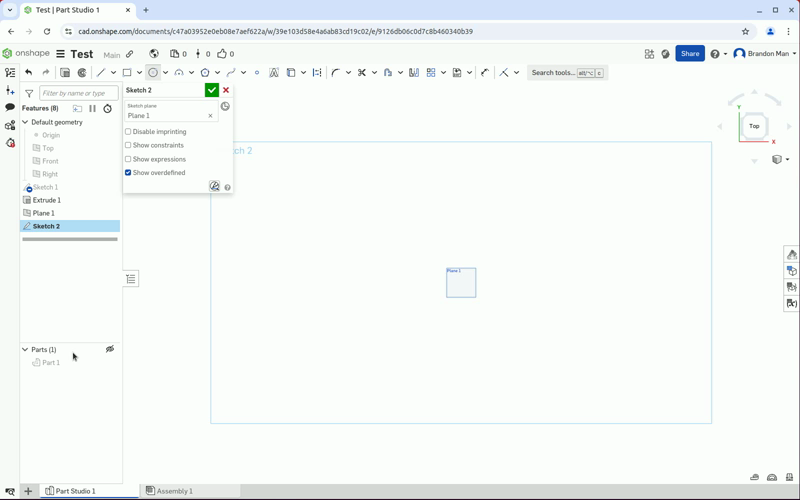
mouse_move(379, 303)
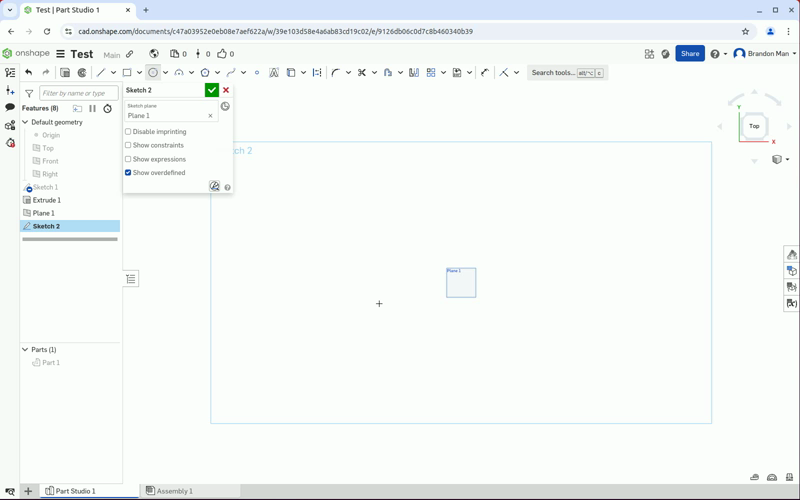
click(379, 303)
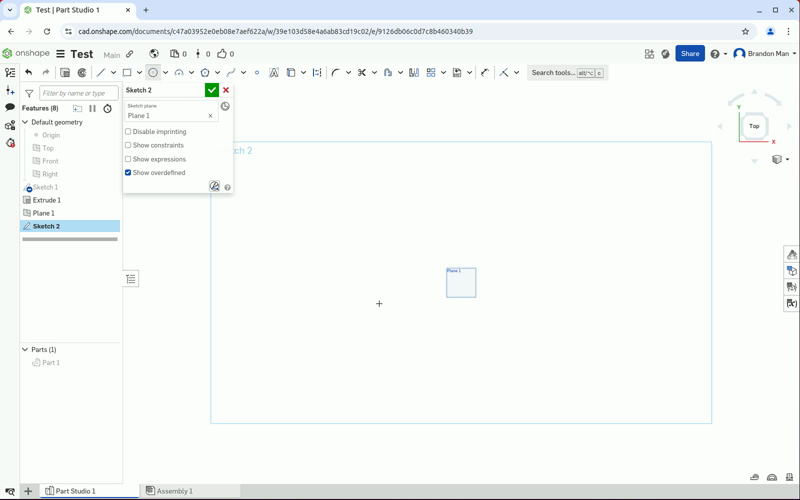
key_up(shift)
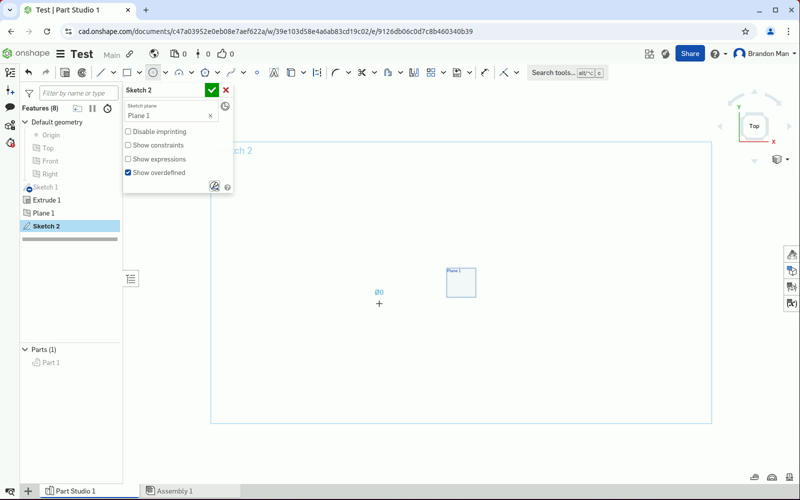
mouse_move(387, 303)
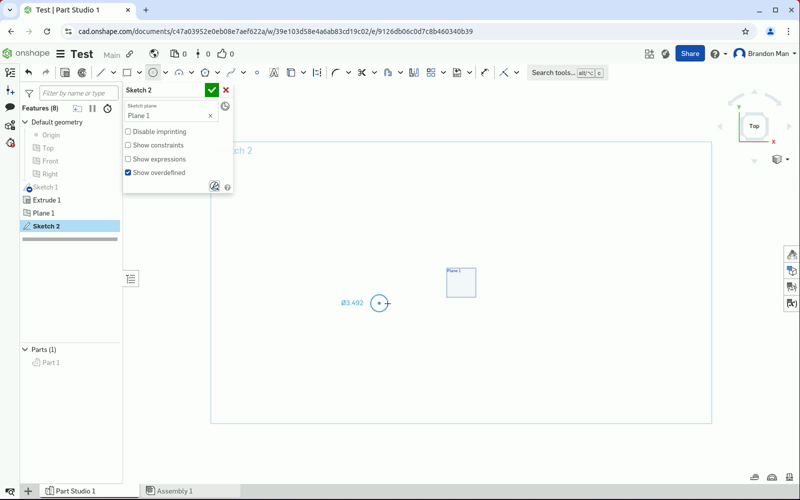
click(387, 303)
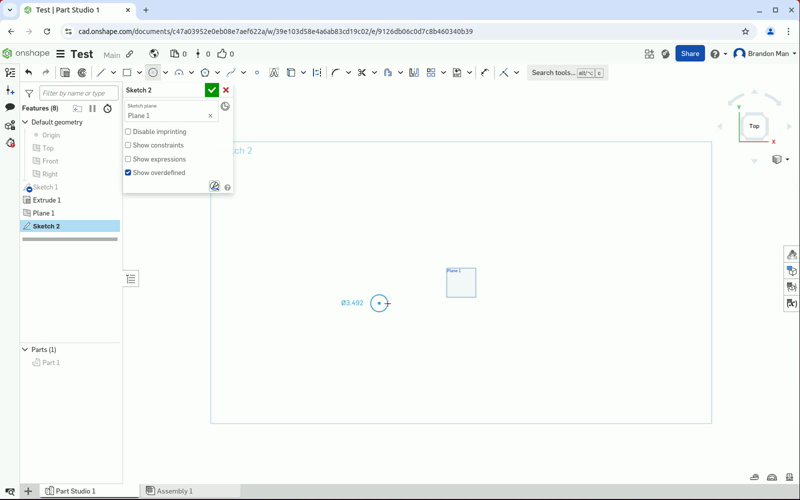
key(esc)
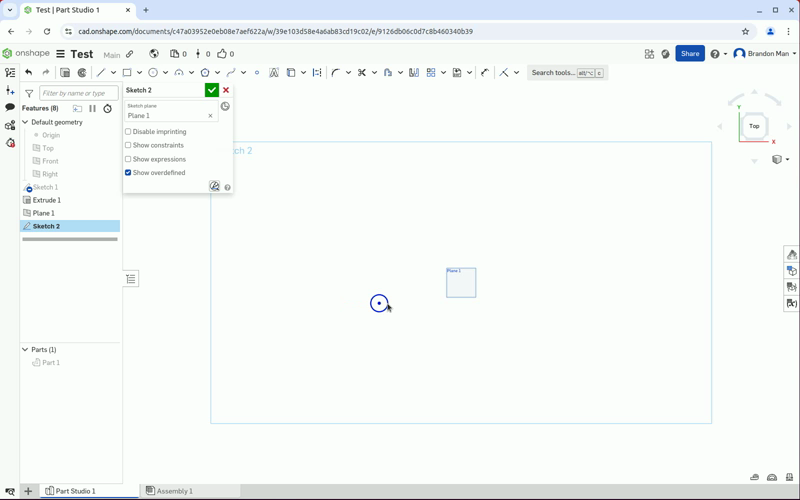
mouse_move(378, 308)
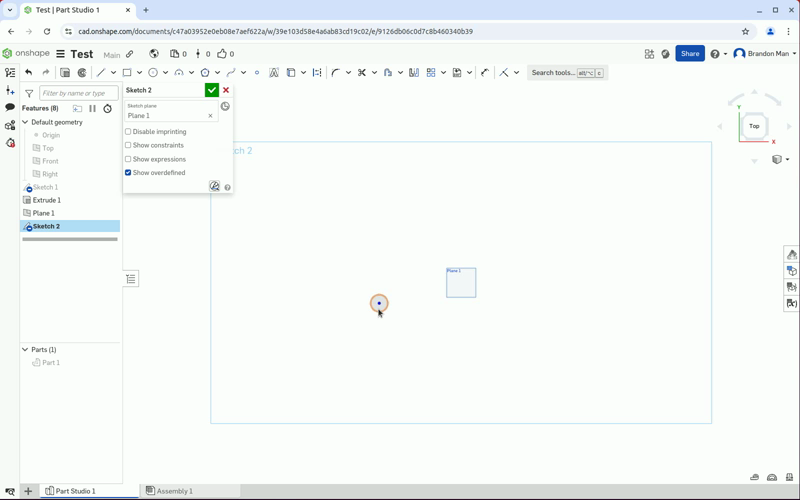
scroll(6)
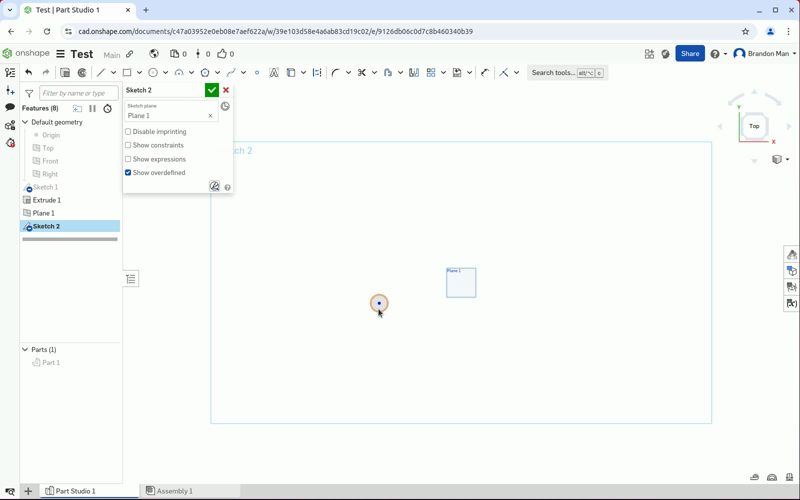
scroll(6)
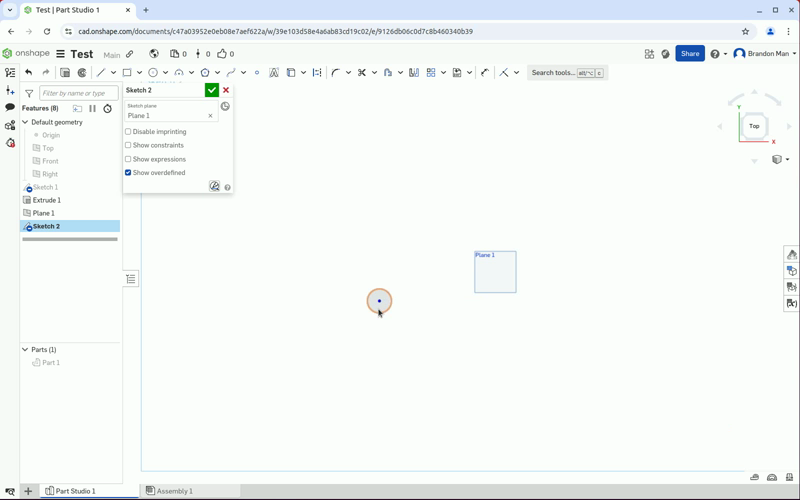
scroll(6)
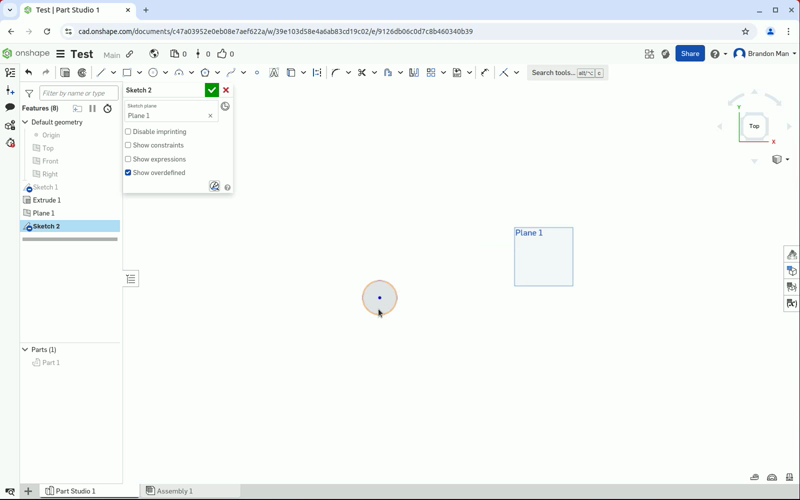
scroll(6)
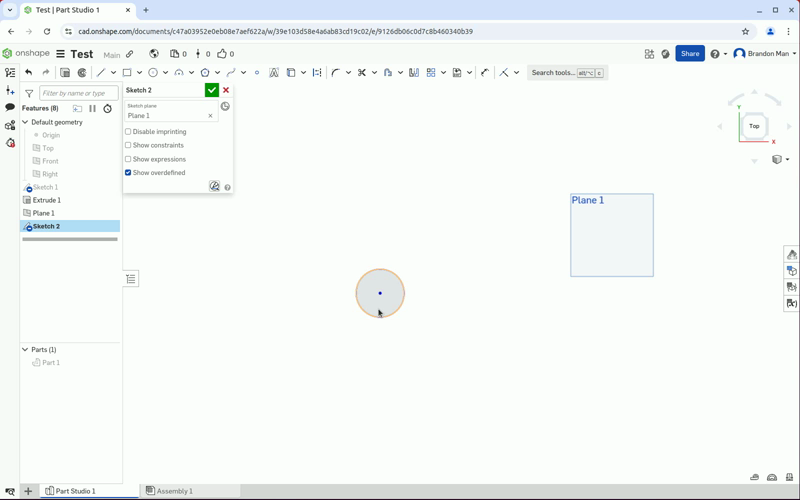
scroll(6)
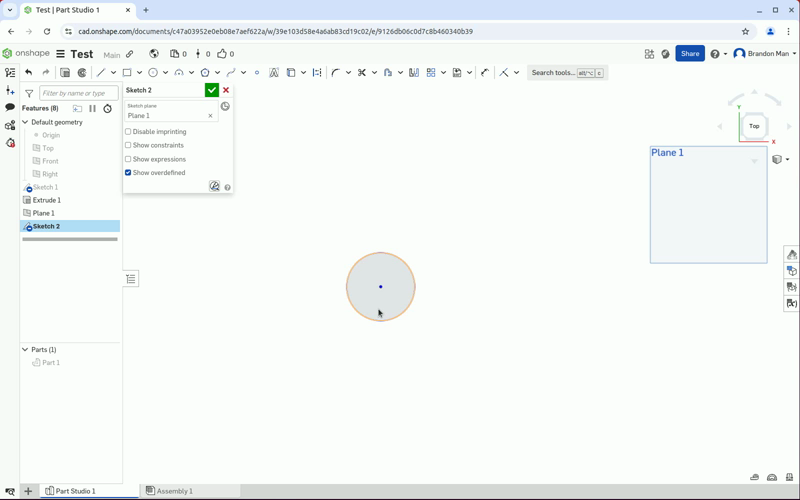
scroll(6)
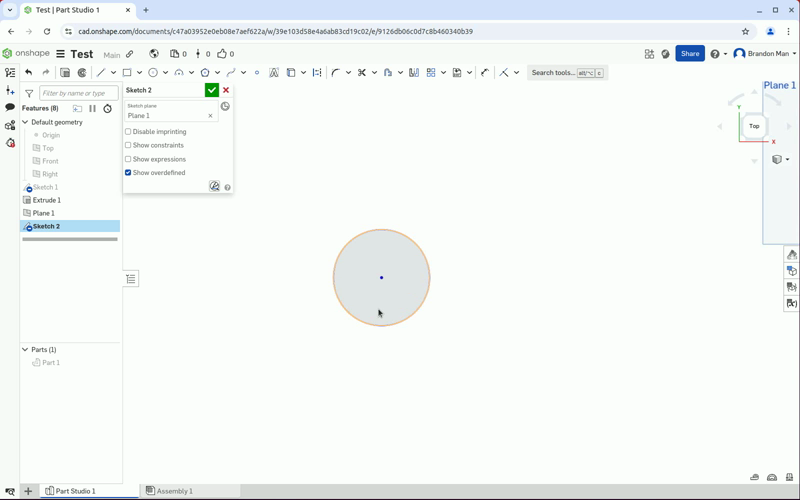
scroll(6)
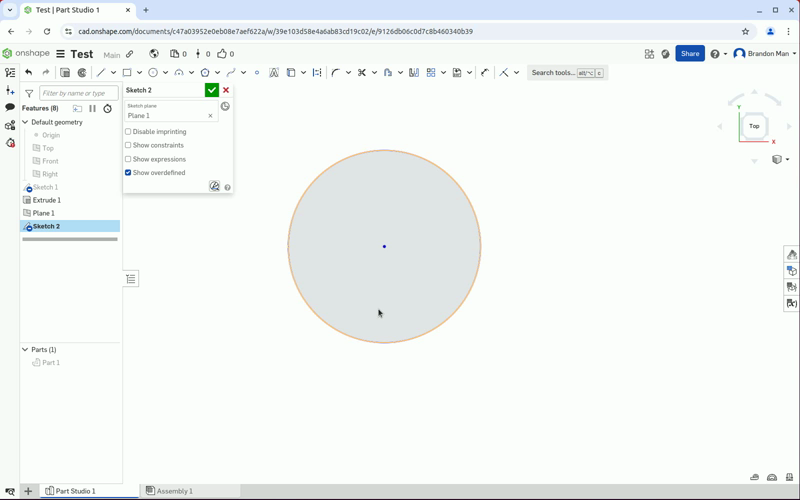
click(378, 308)
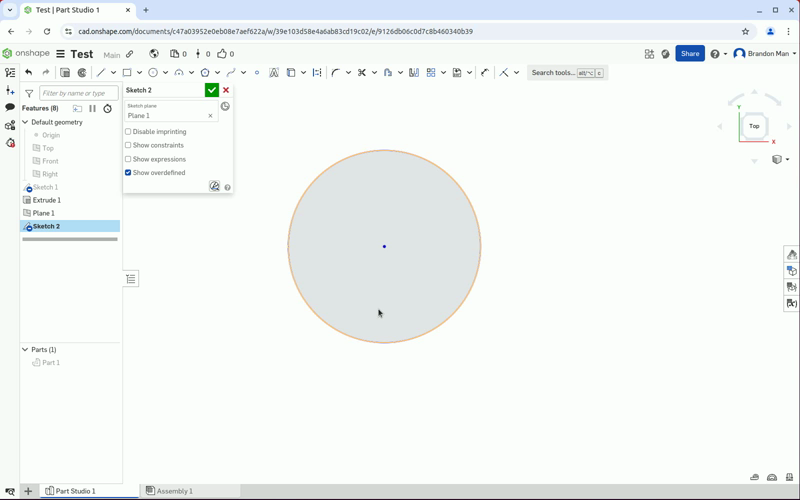
scroll(-6)
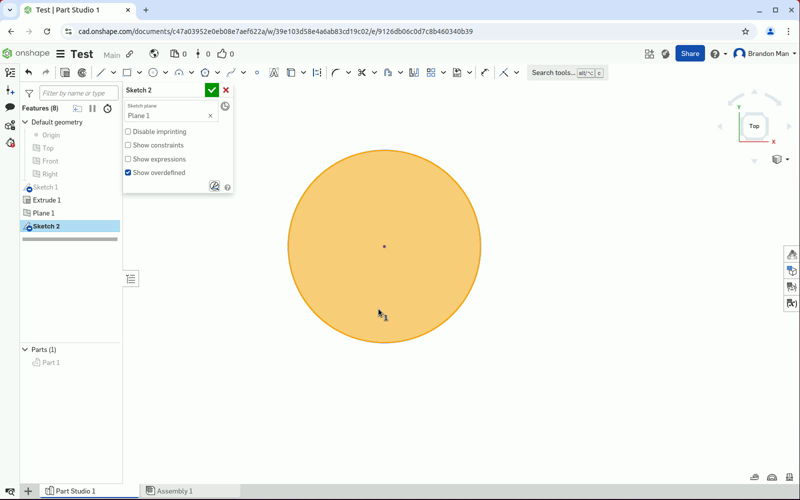
scroll(-6)
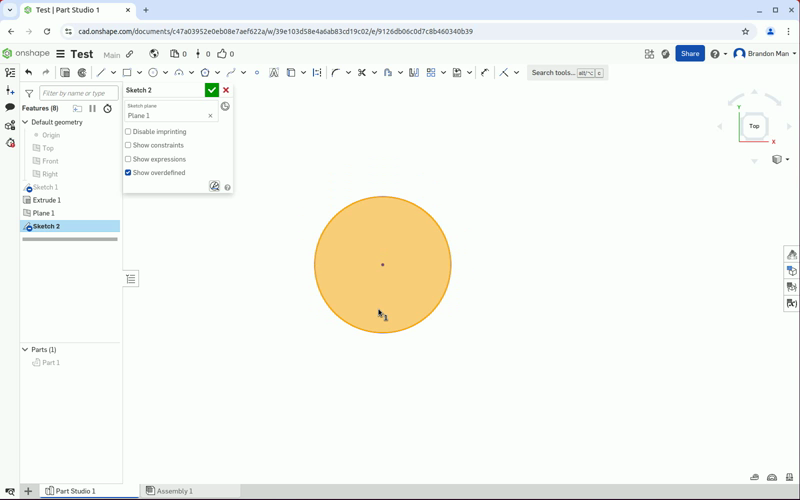
scroll(-6)
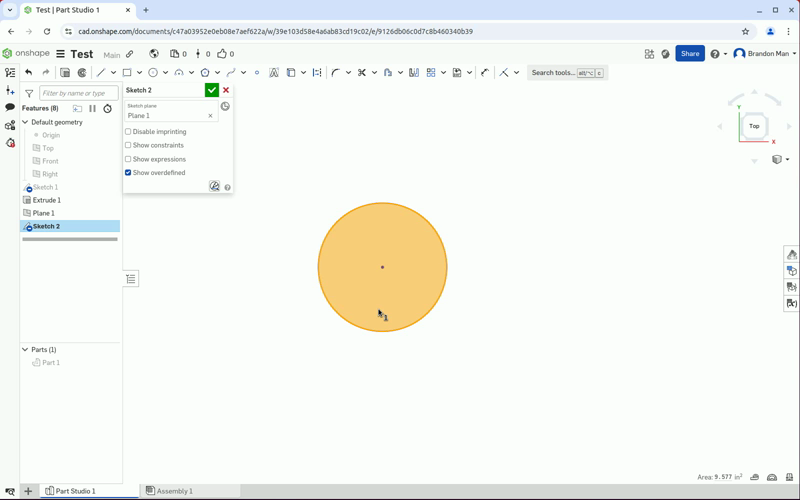
scroll(-6)
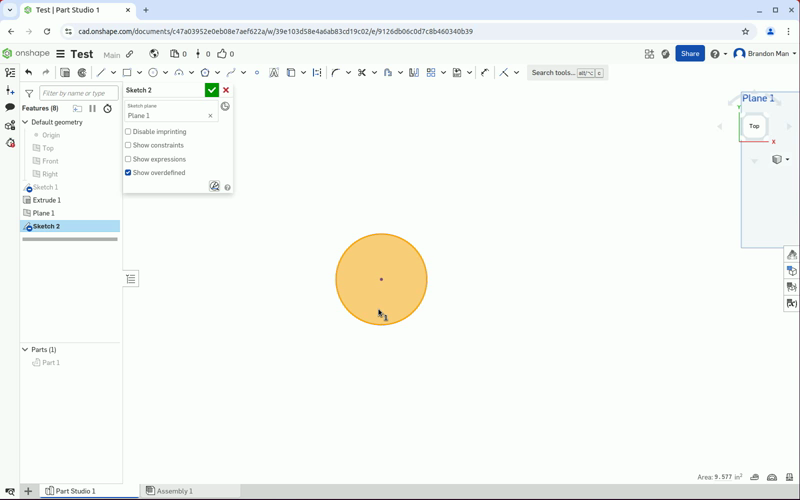
scroll(-6)
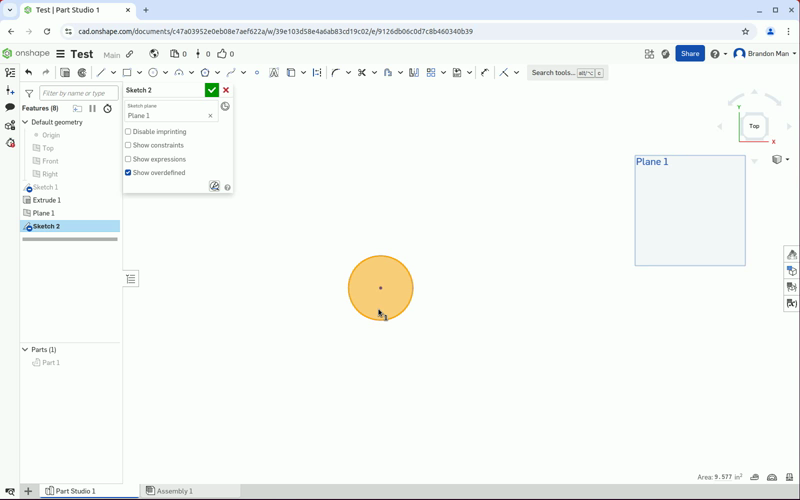
scroll(-6)
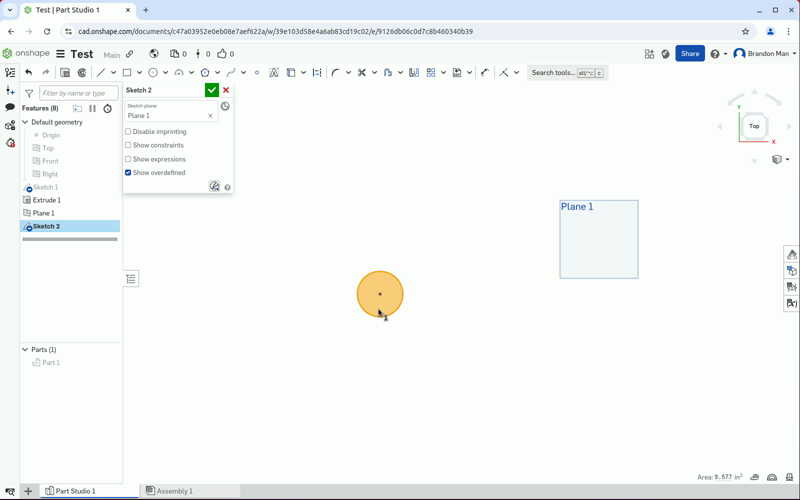
scroll(-6)
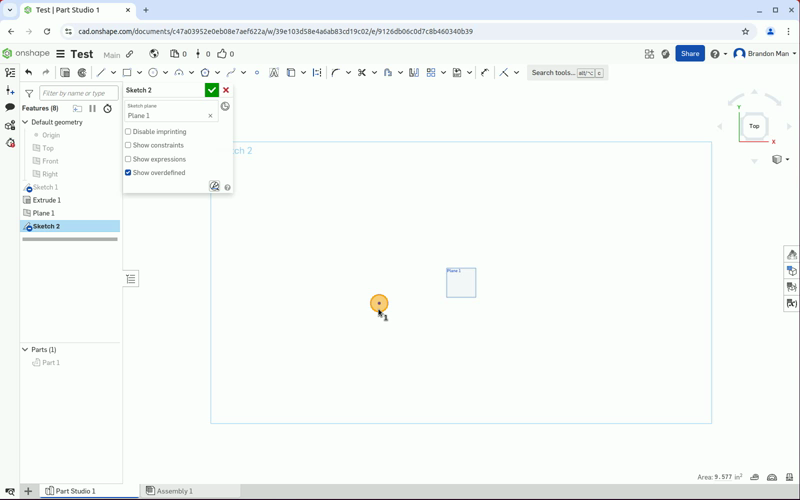
mouse_move(73, 352)
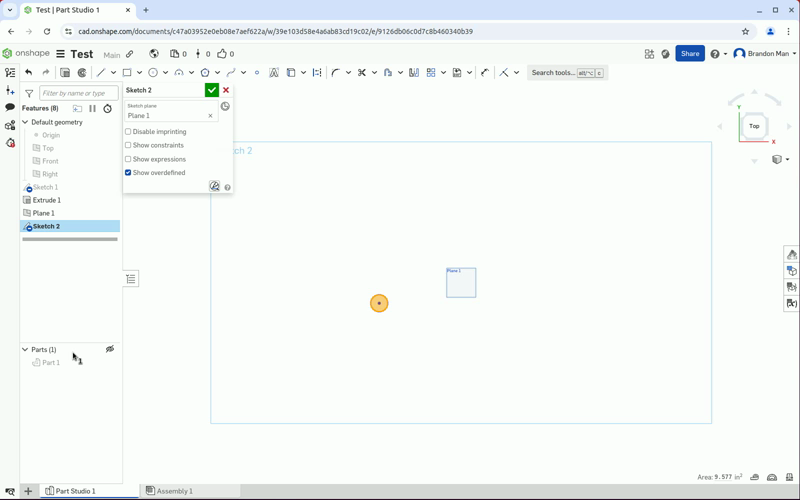
key(shift+y)
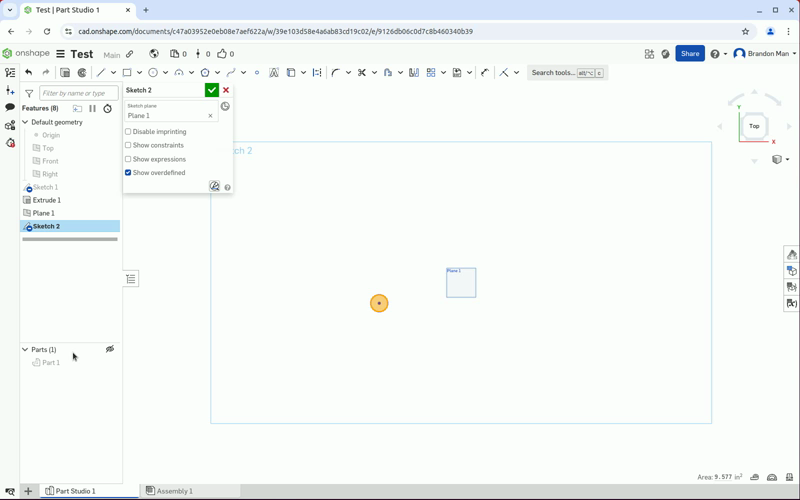
key(shift+e)
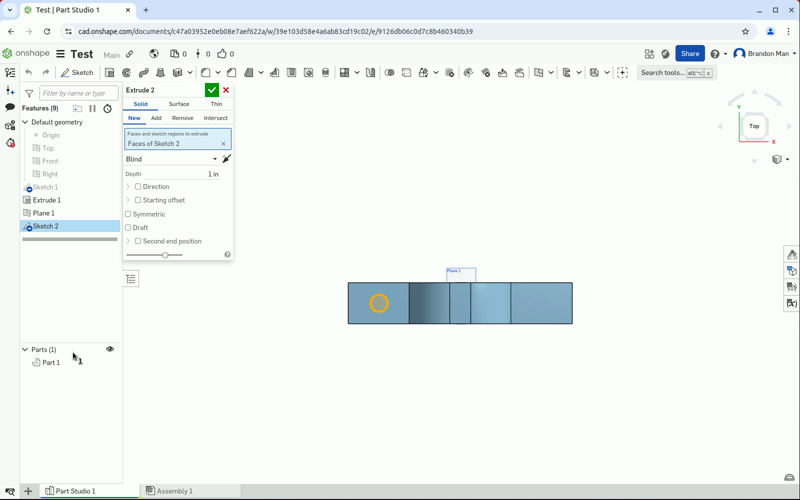
mouse_move(143, 106)
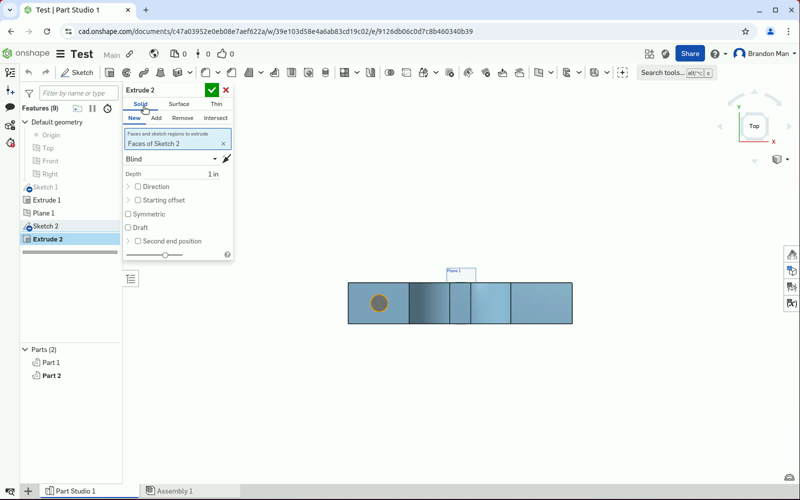
click(143, 106)
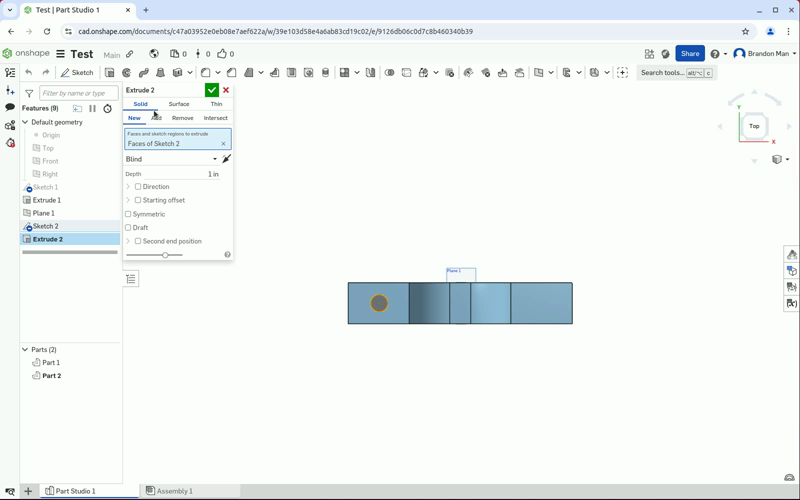
mouse_move(186, 120)
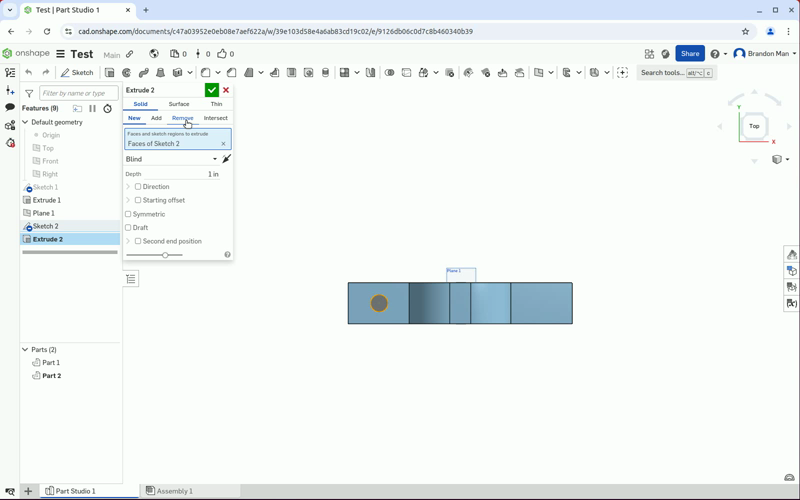
click(186, 120)
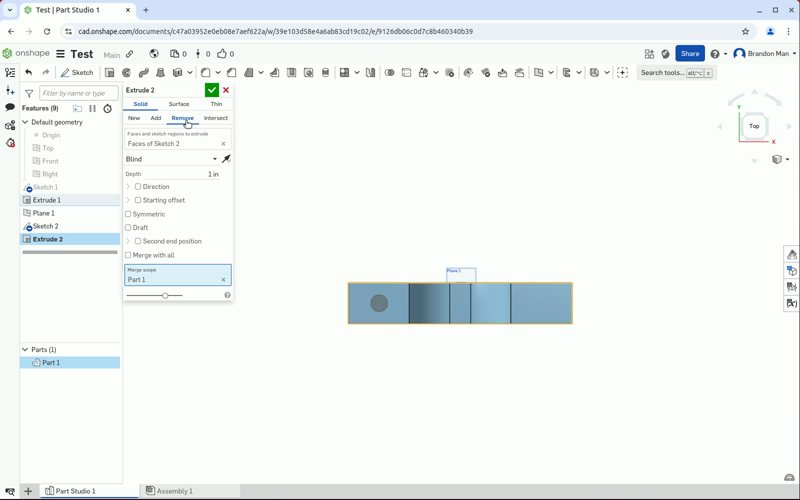
key(tab, 4)
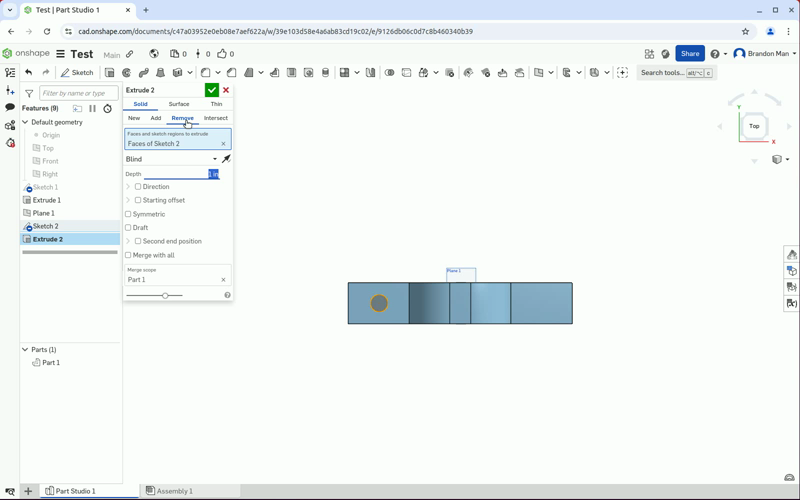
text(20.942)
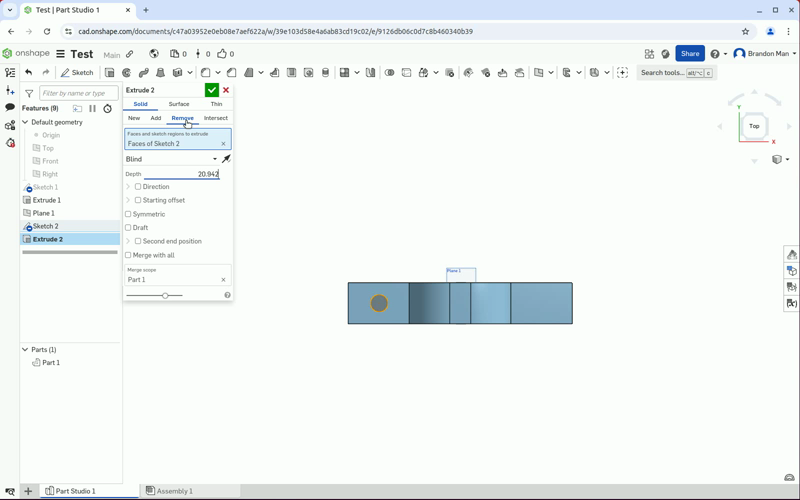
key(tab, 6)
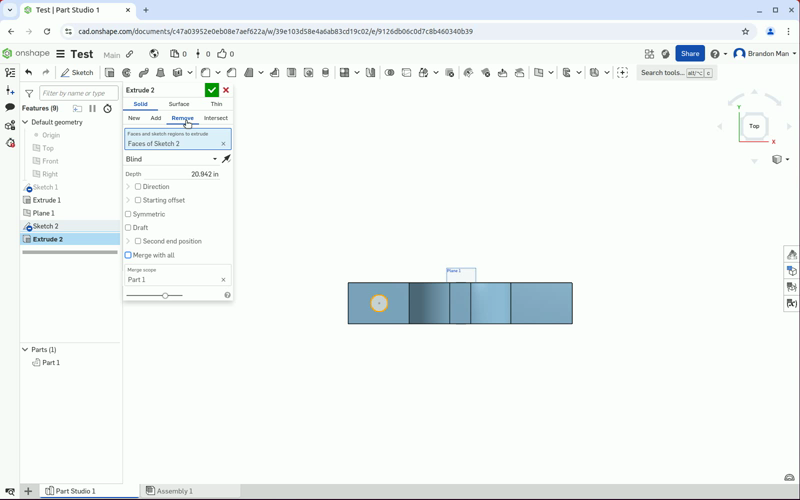
key(space)
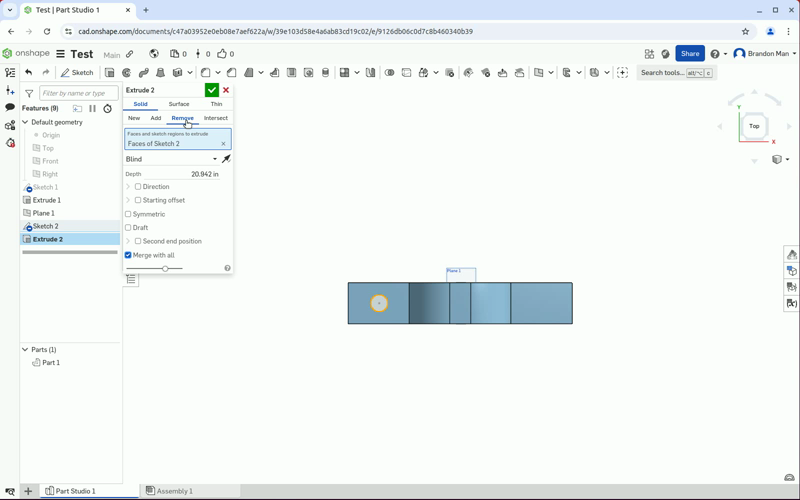
key(enter)
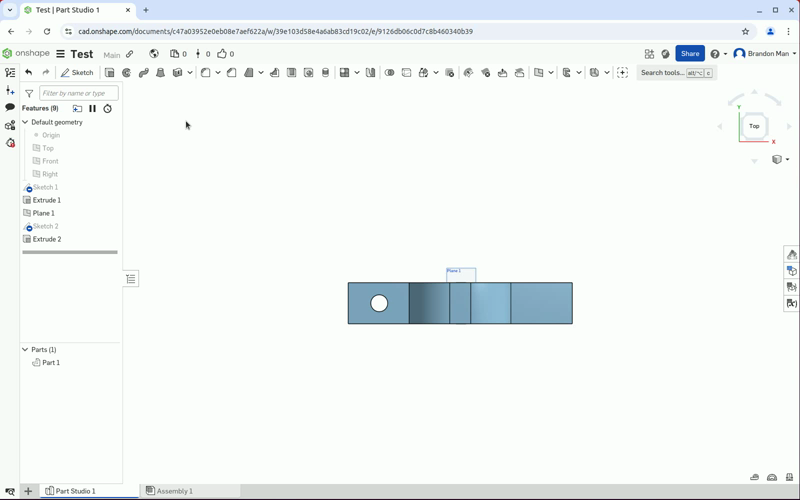
key(shift+h)
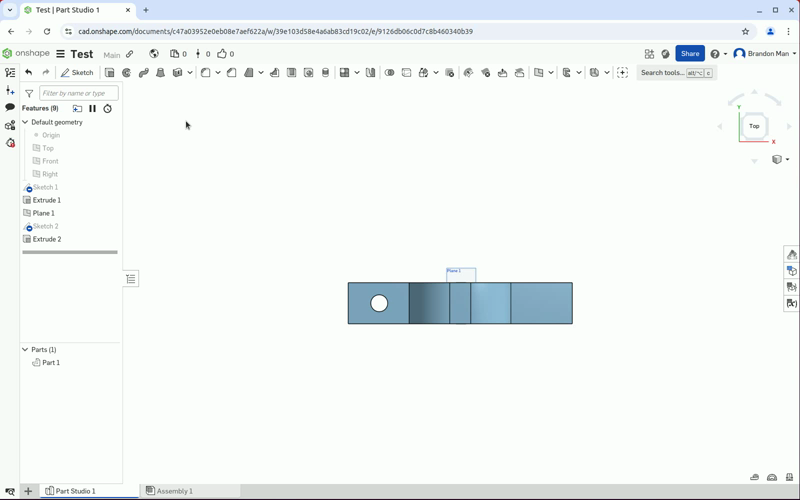
key(shift+h)
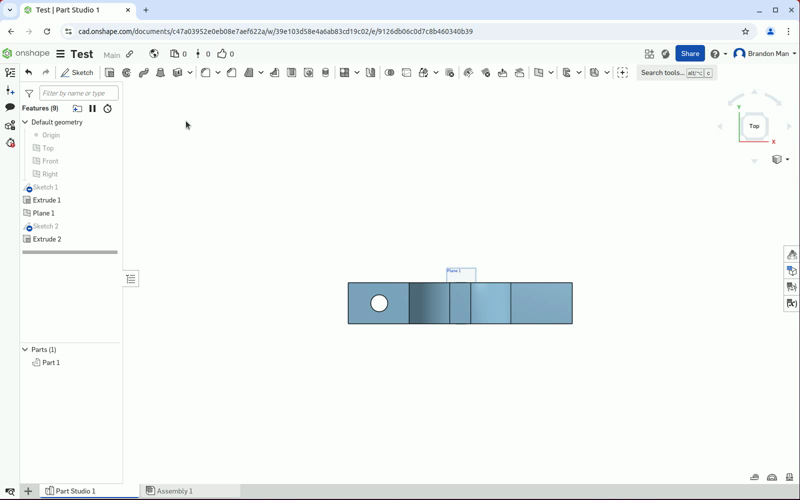
mouse_move(73, 189)
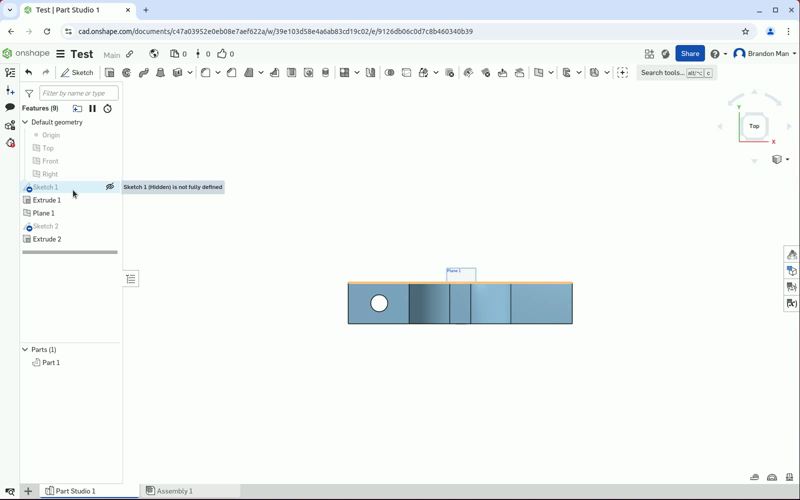
click(73, 189)
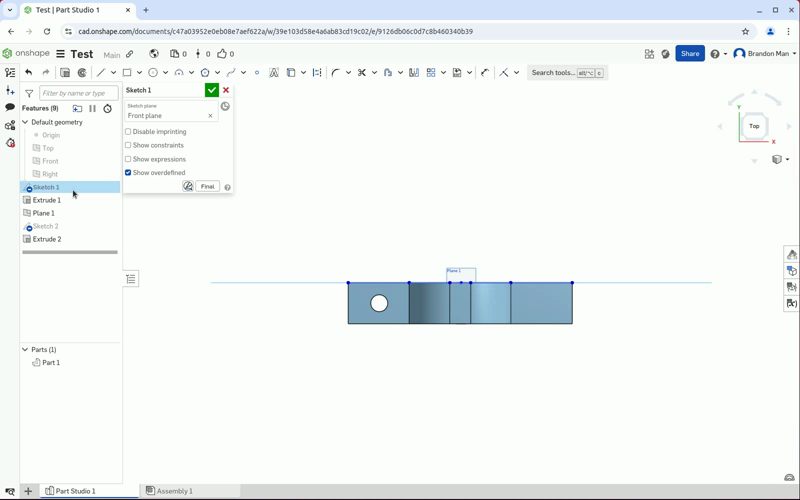
mouse_move(229, 92)
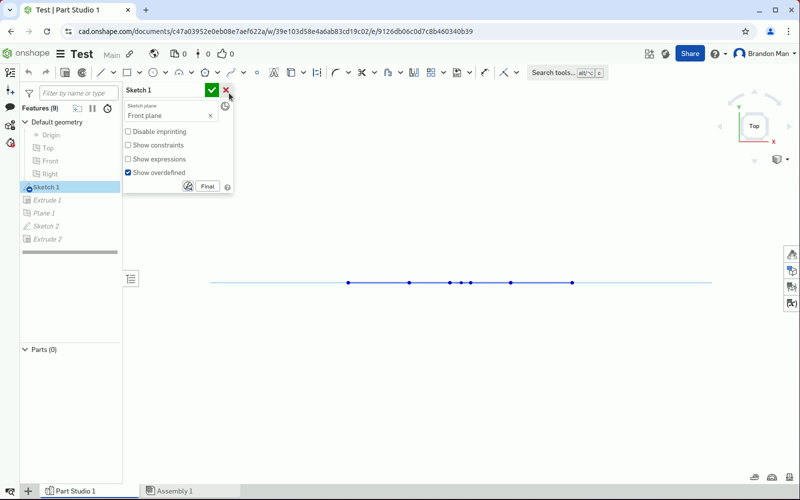
click(229, 92)
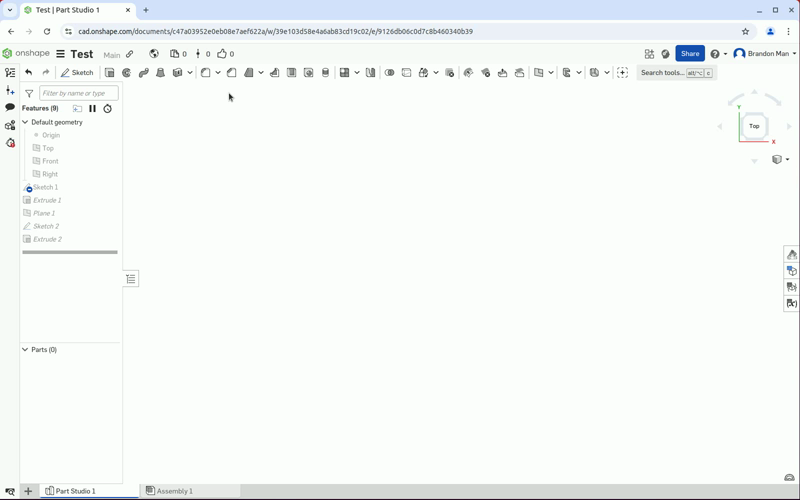
key(shift+s)
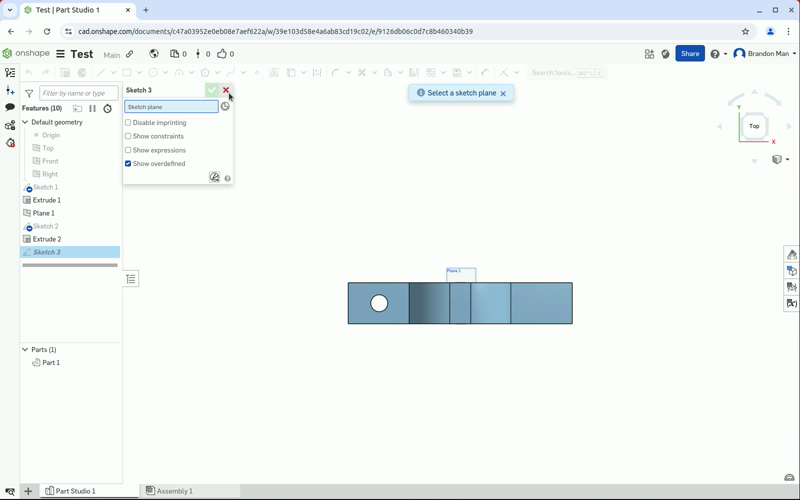
mouse_move(73, 215)
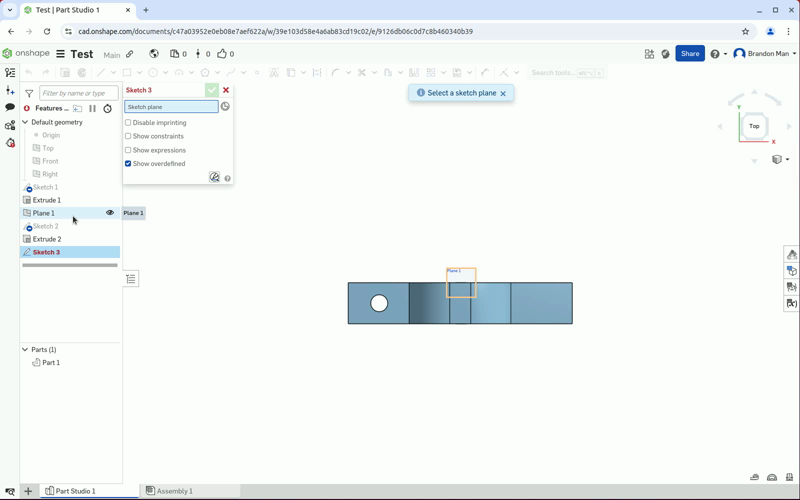
click(73, 215)
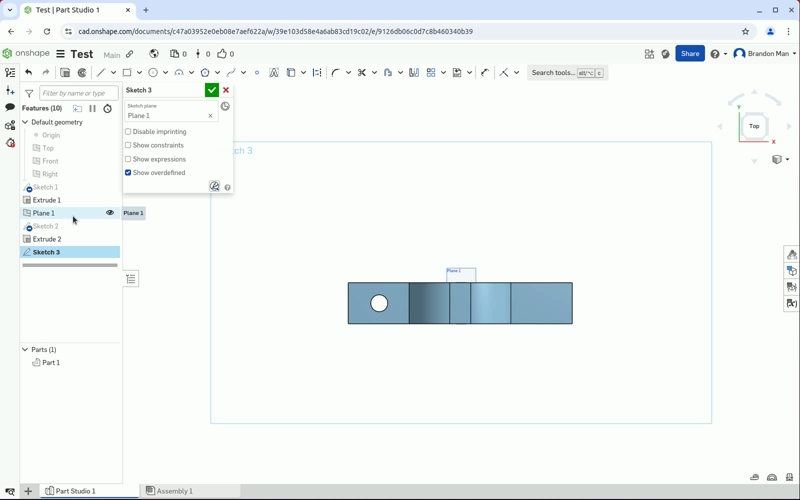
mouse_move(73, 352)
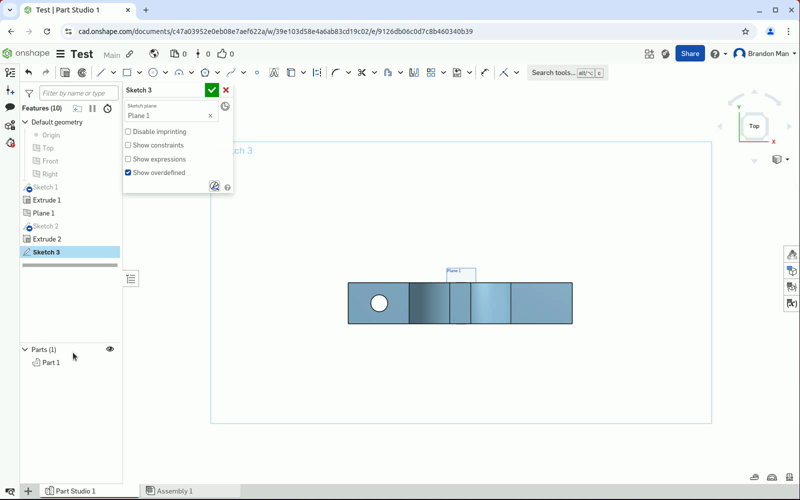
key(y)
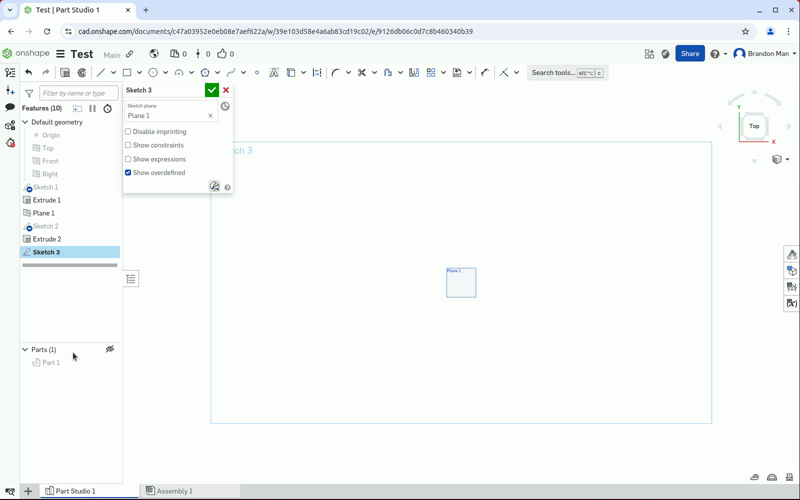
key(c)
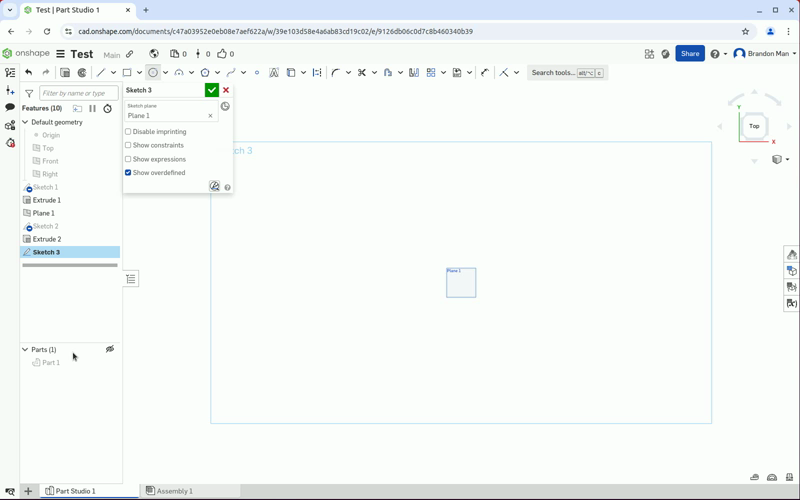
key_down(shift)
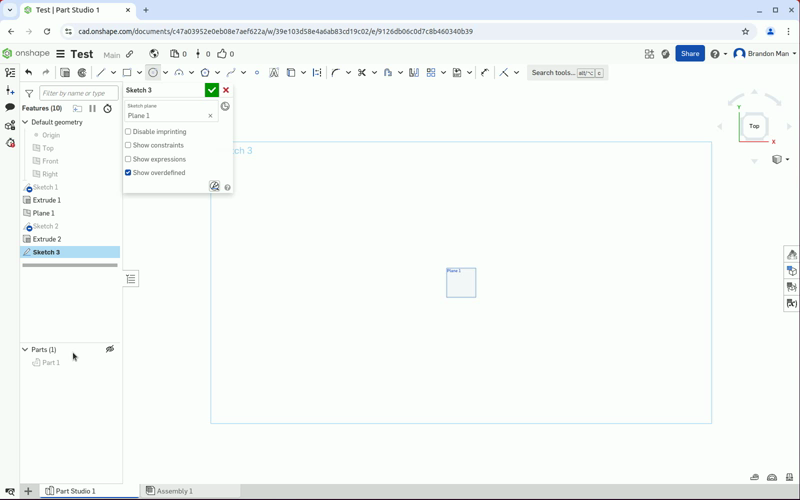
mouse_move(543, 303)
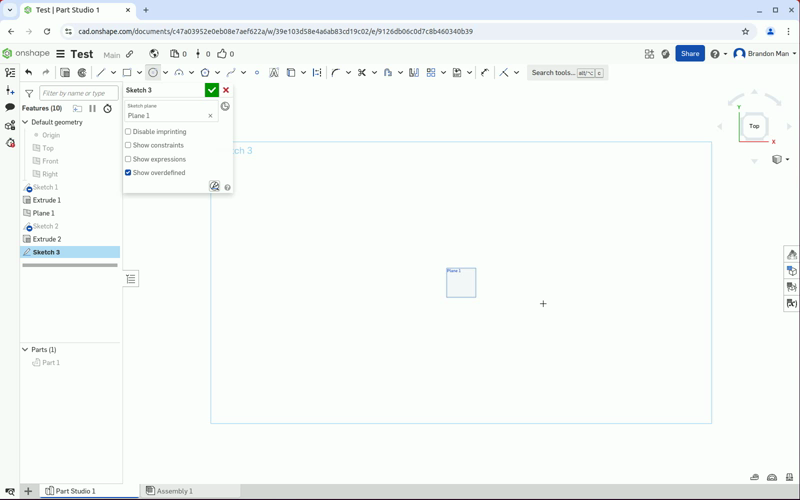
click(543, 303)
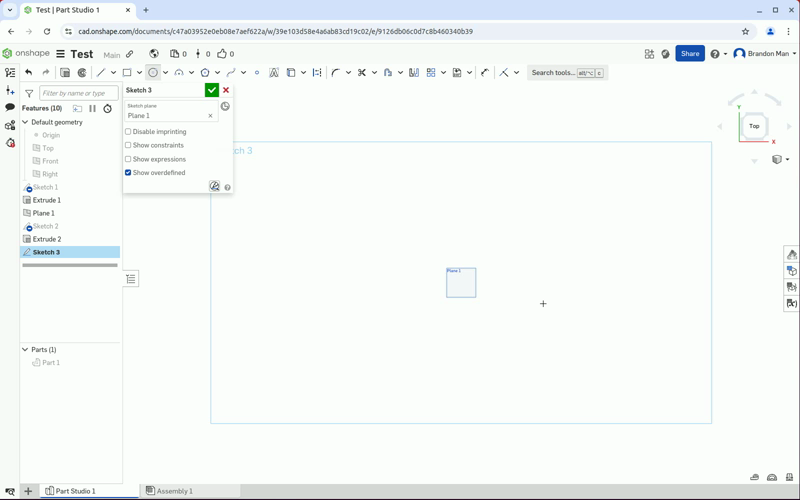
key_up(shift)
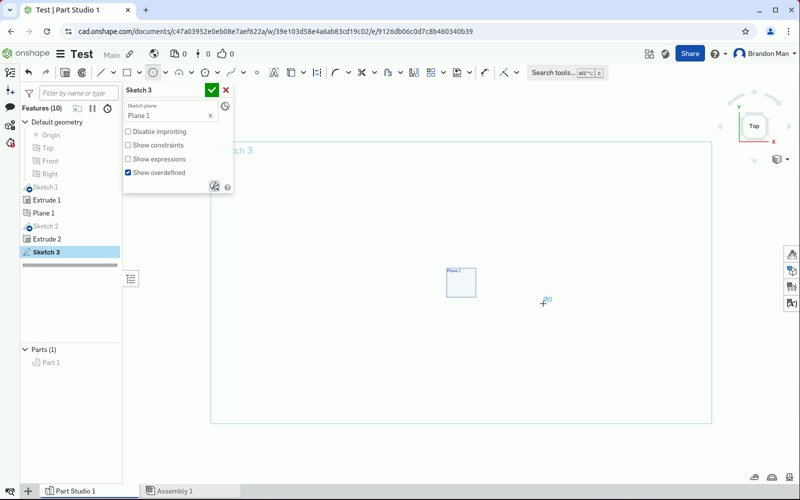
mouse_move(552, 303)
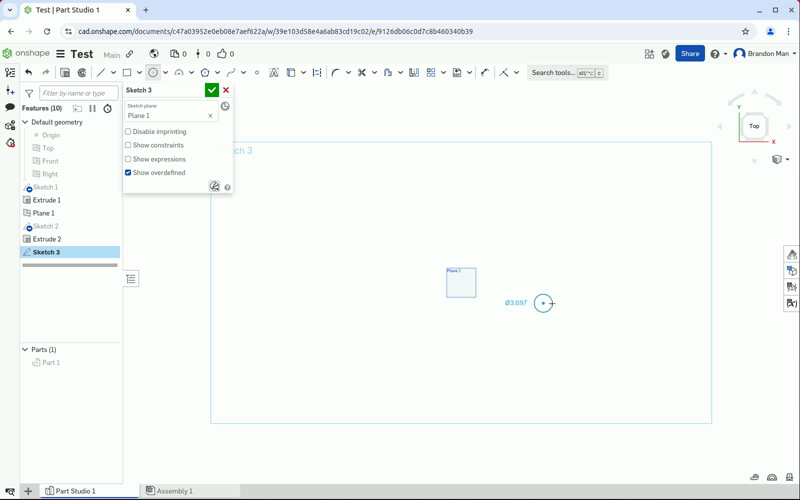
click(552, 303)
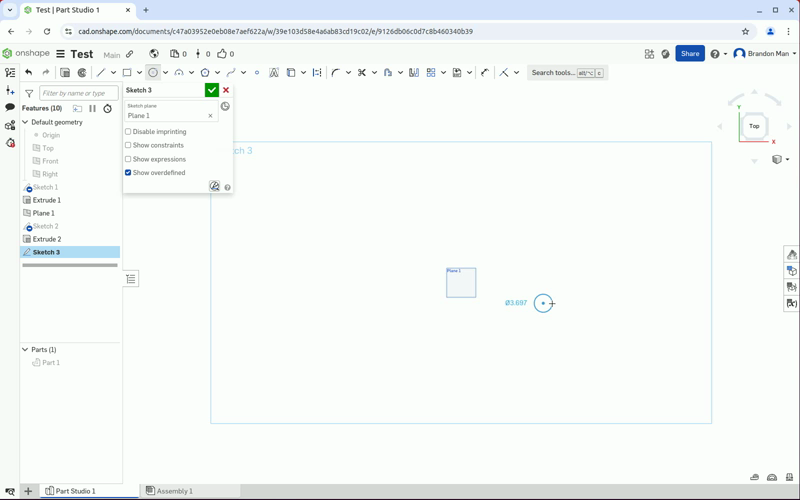
key(esc)
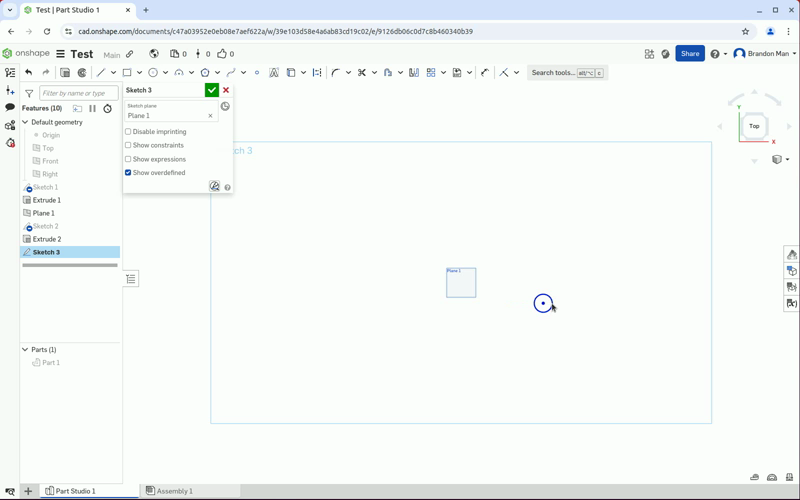
mouse_move(542, 296)
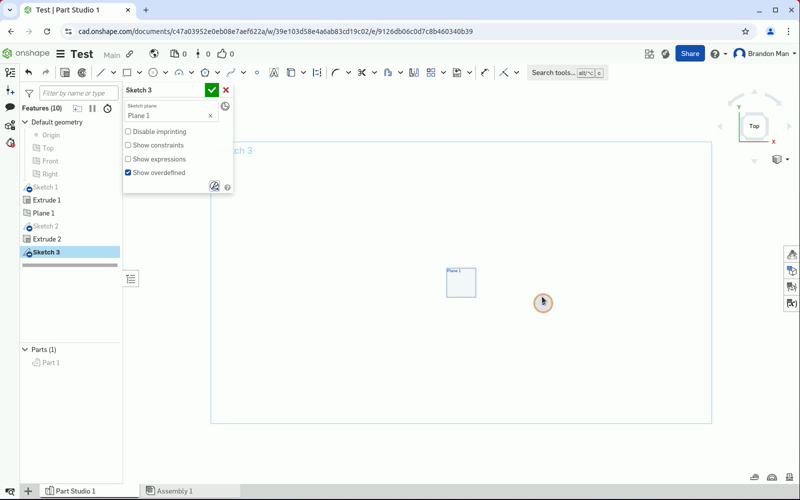
scroll(6)
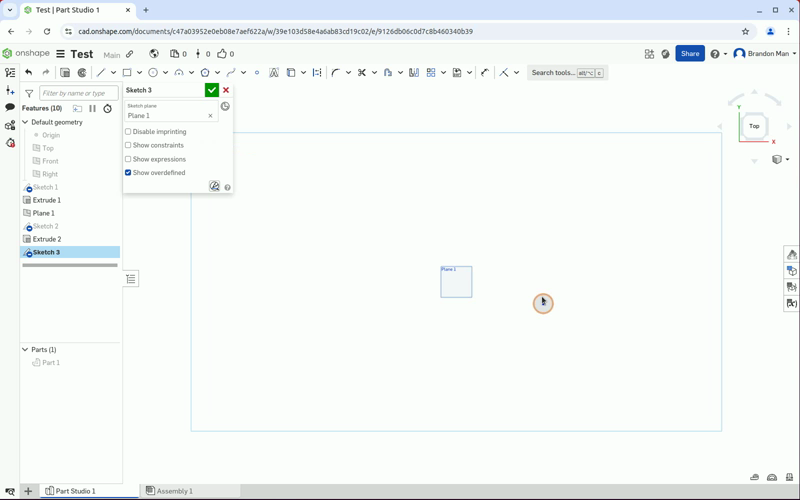
scroll(6)
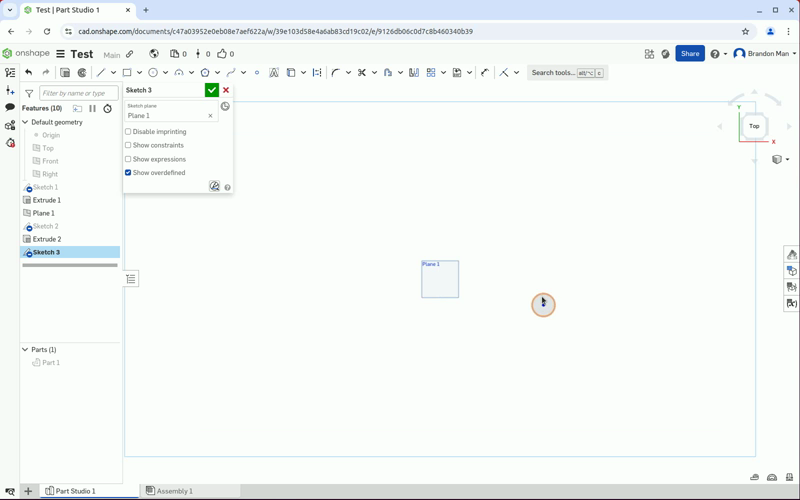
scroll(6)
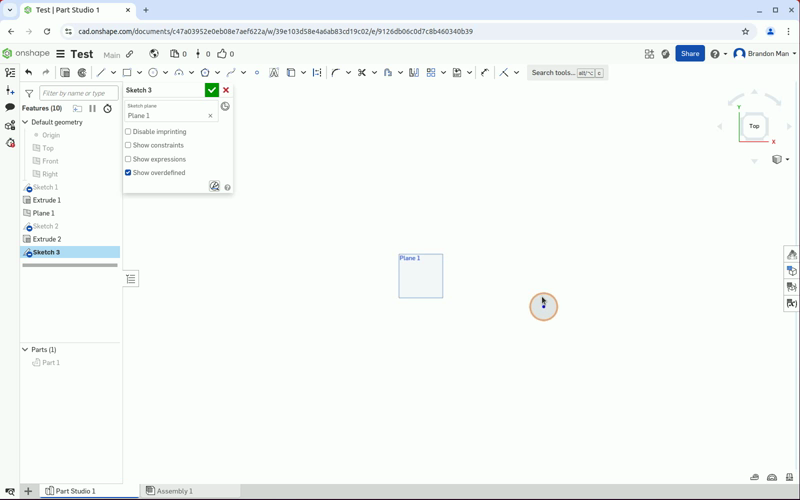
scroll(6)
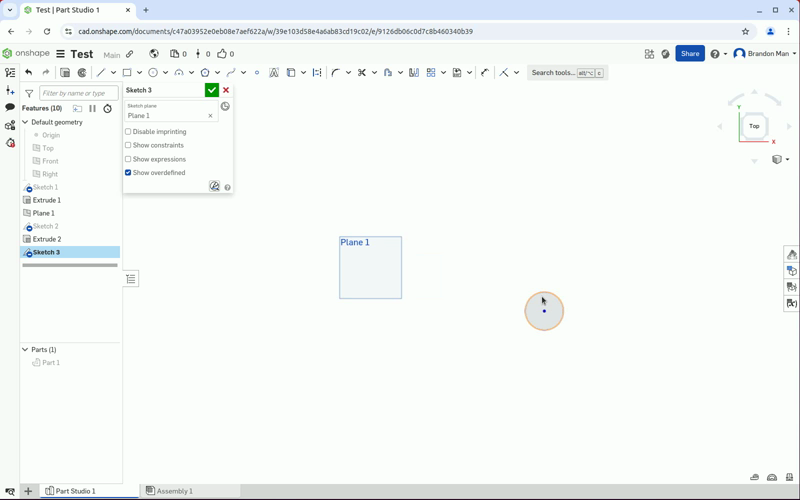
scroll(6)
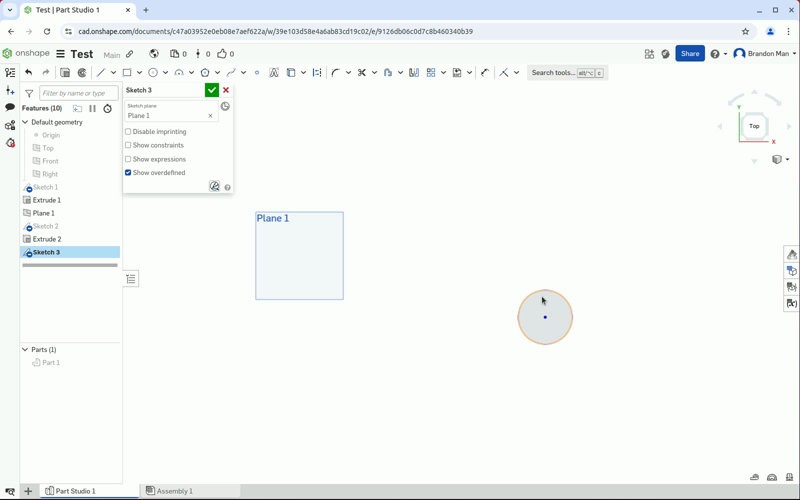
scroll(6)
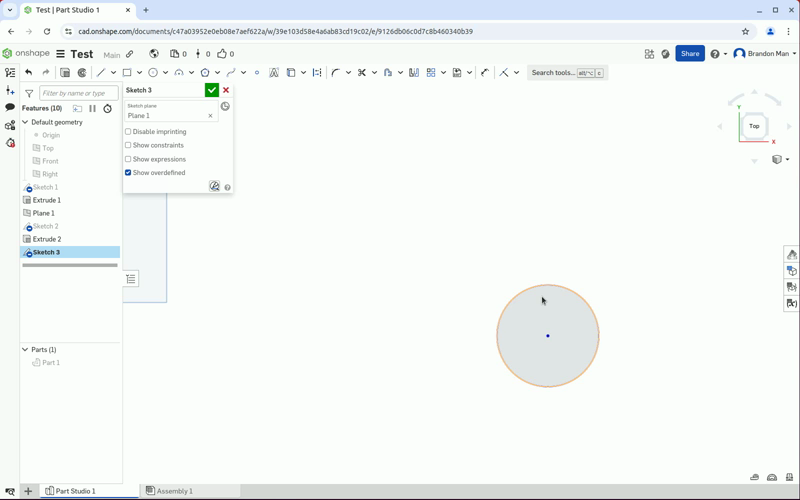
scroll(6)
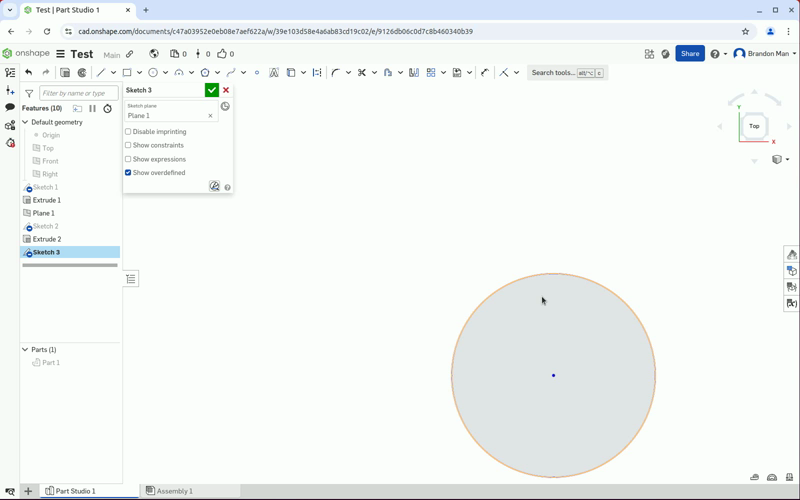
click(542, 296)
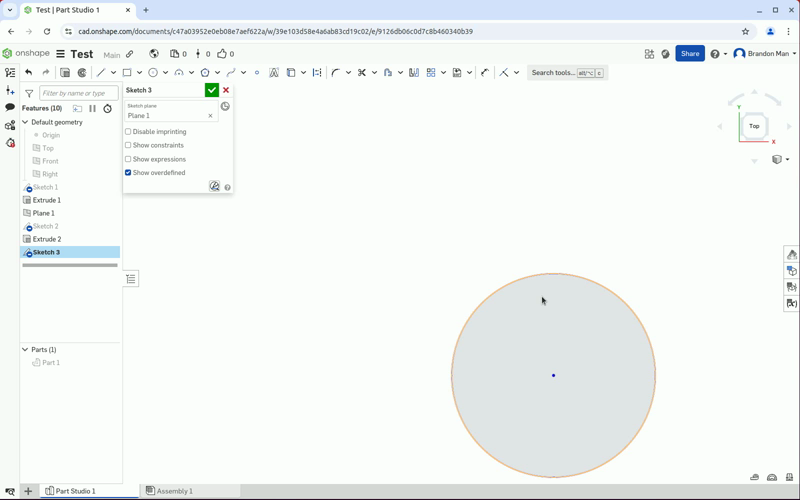
scroll(-6)
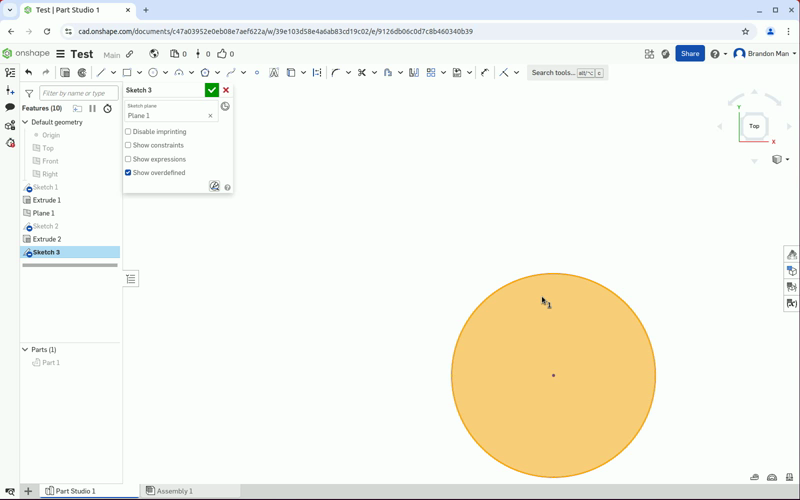
scroll(-6)
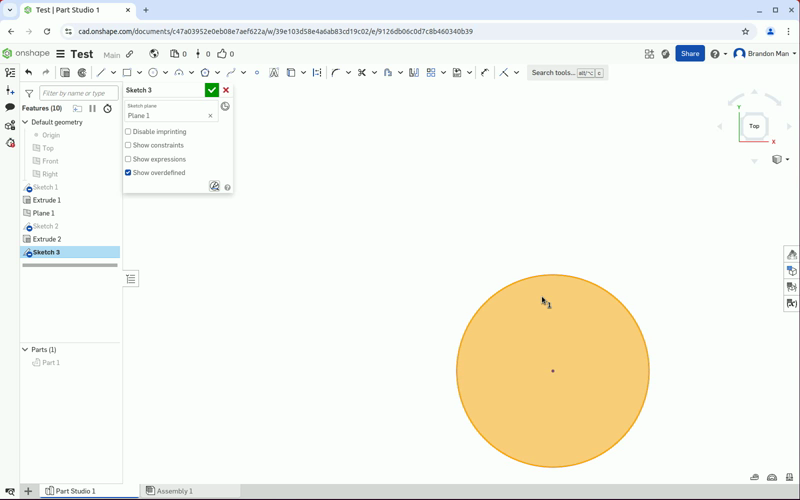
scroll(-6)
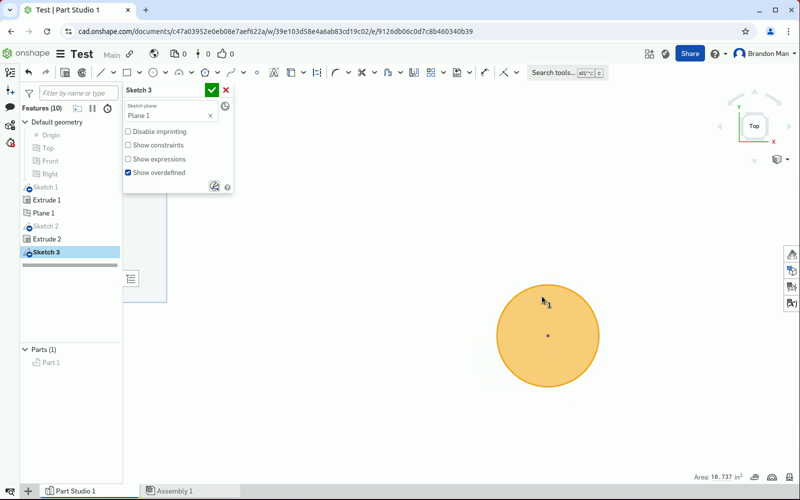
scroll(-6)
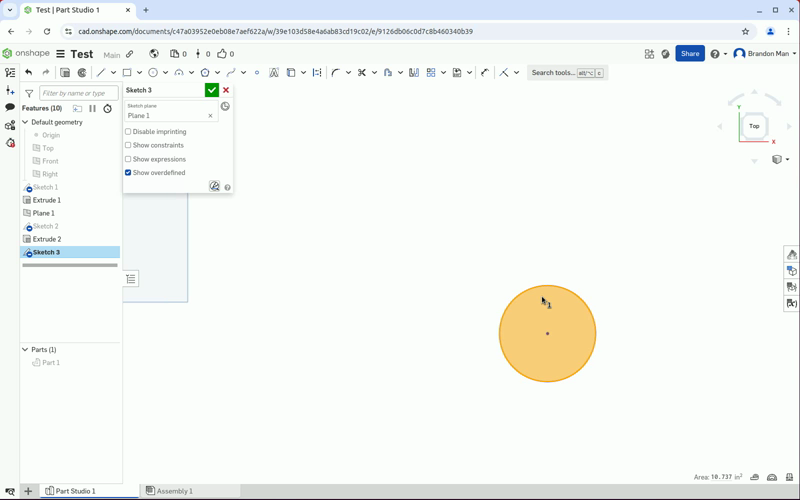
scroll(-6)
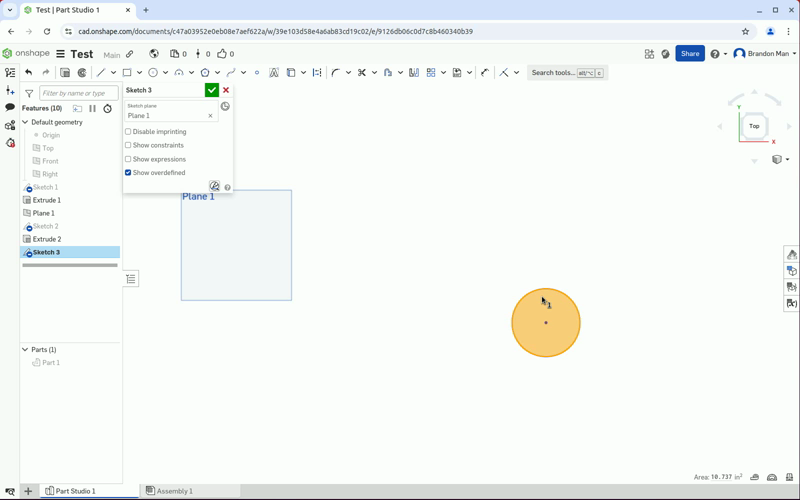
scroll(-6)
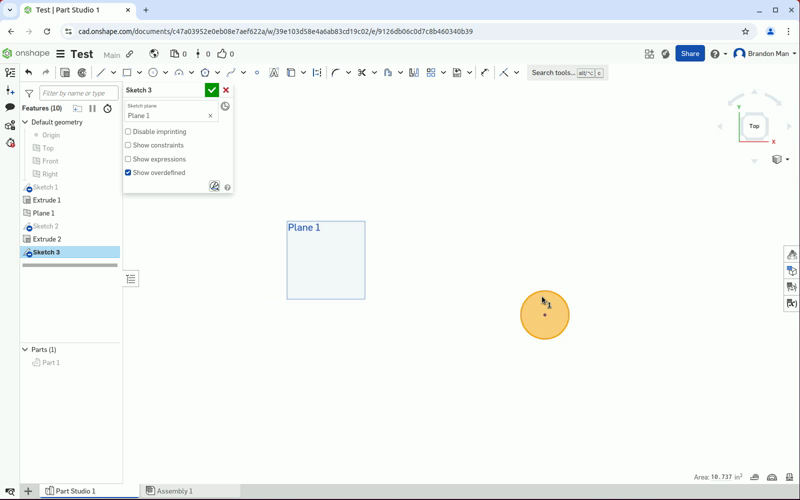
scroll(-6)
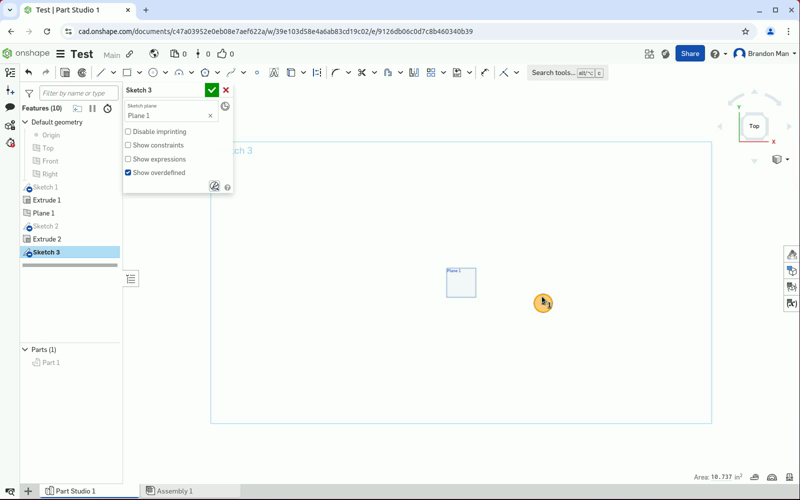
mouse_move(73, 352)
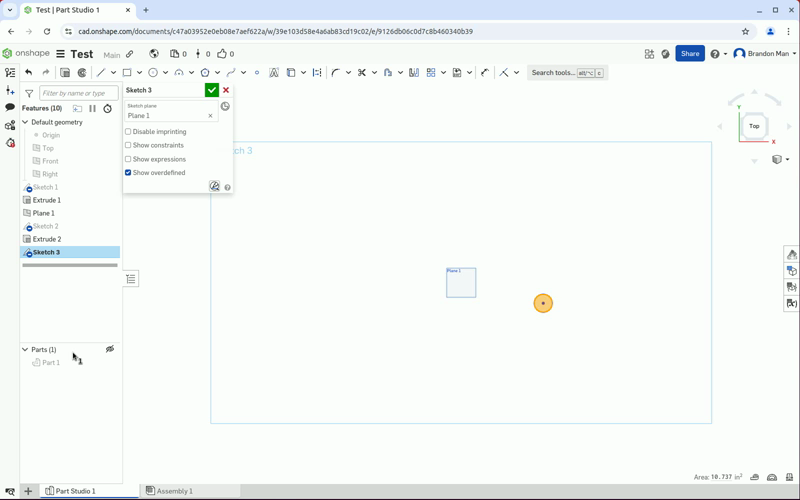
key(shift+y)
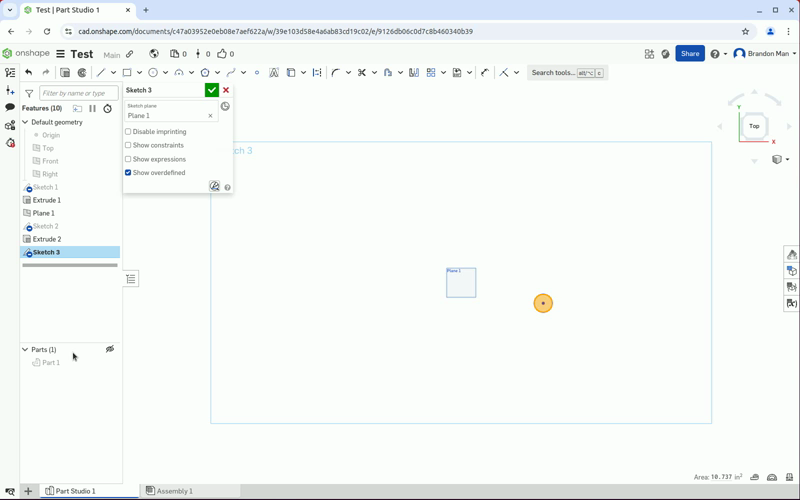
key(shift+e)
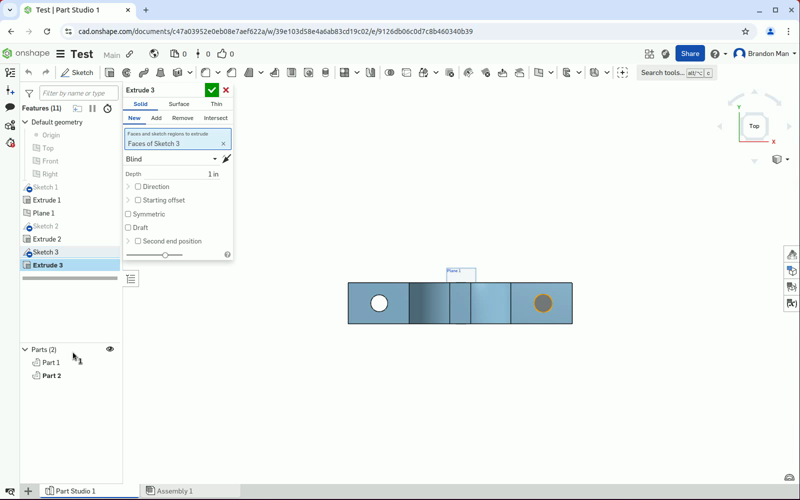
mouse_move(143, 106)
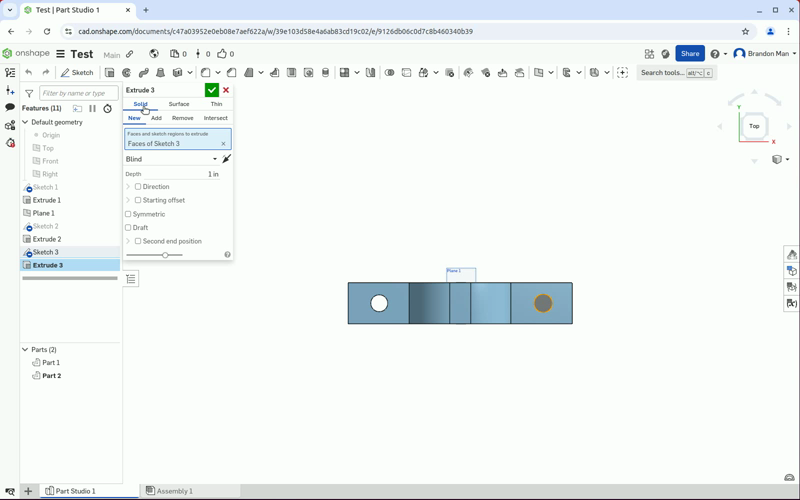
click(143, 106)
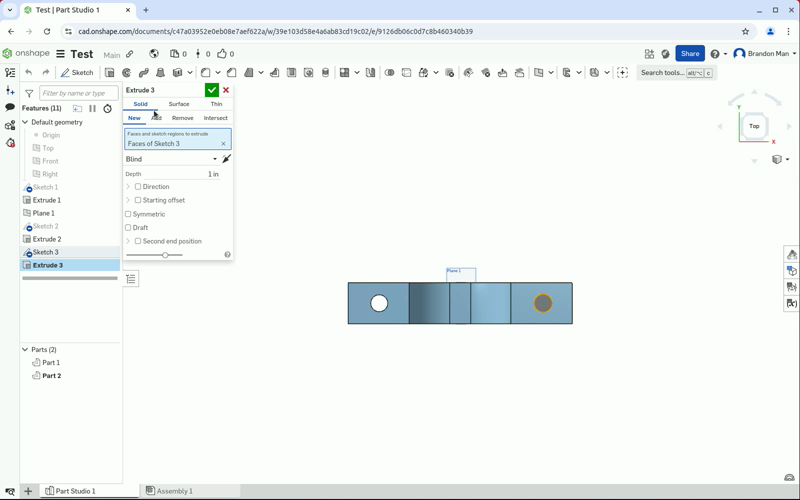
mouse_move(186, 120)
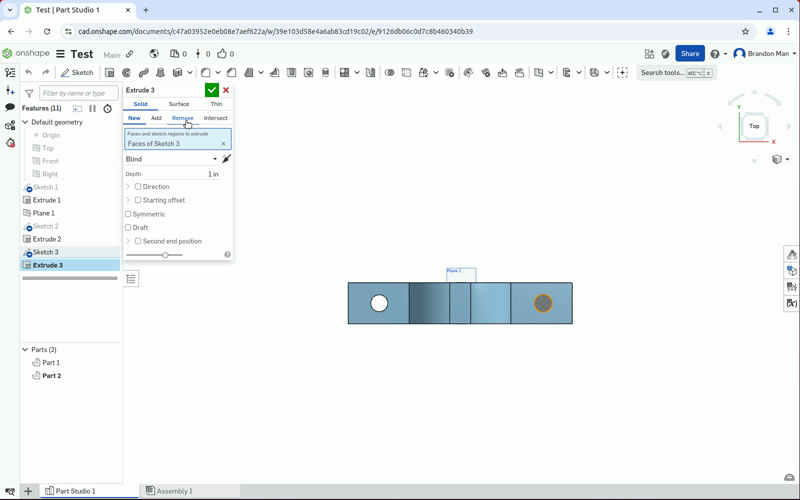
click(186, 120)
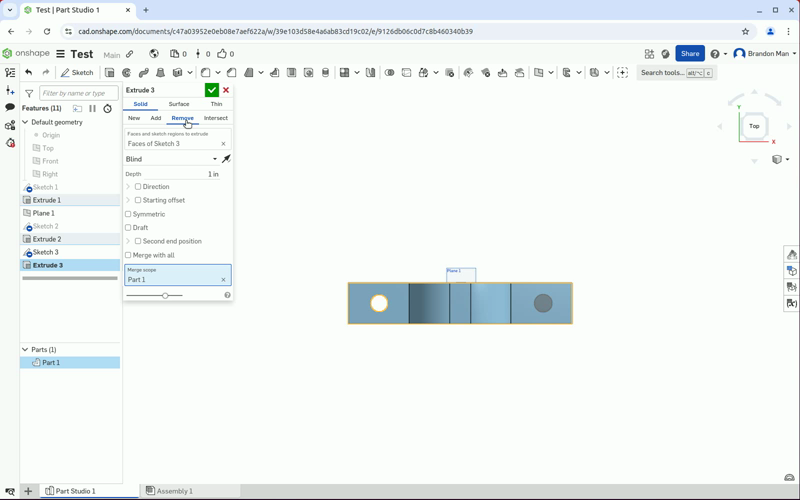
key(tab, 4)
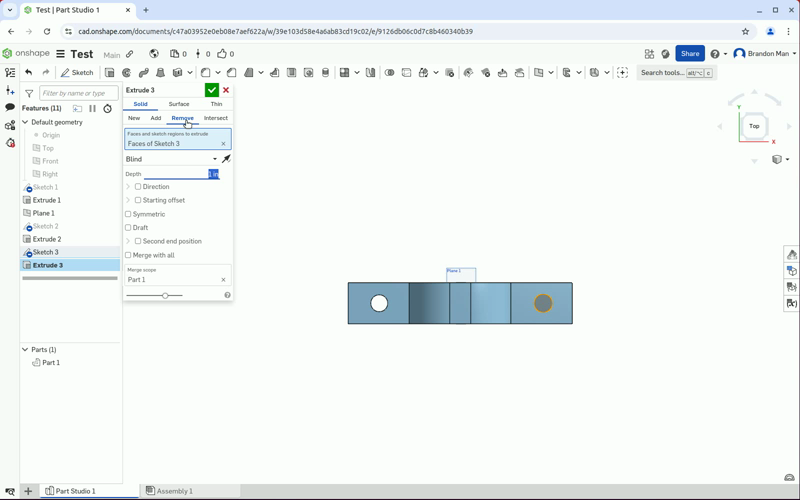
text(20.942)
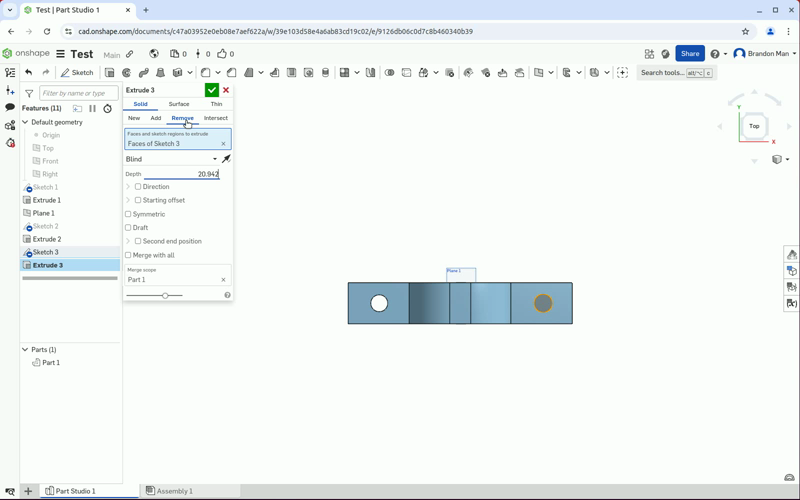
key(tab, 6)
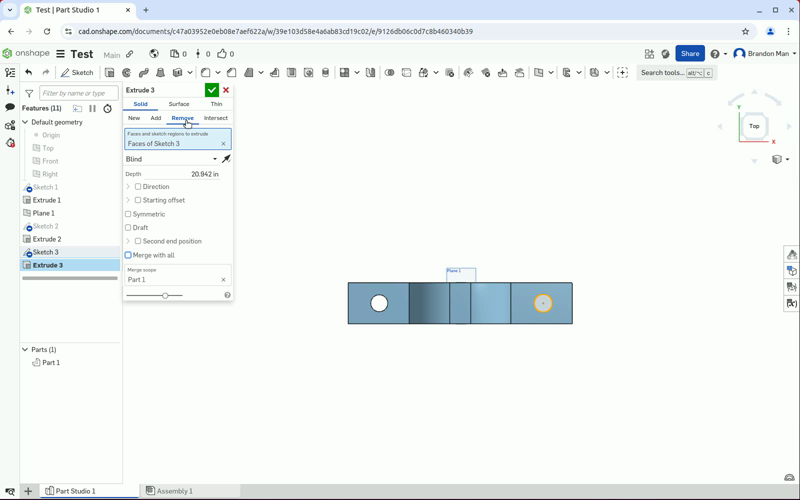
key(space)
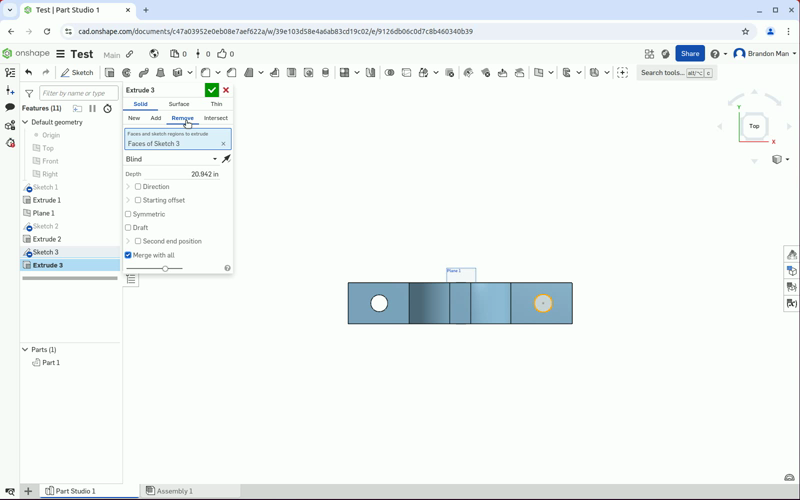
key(enter)
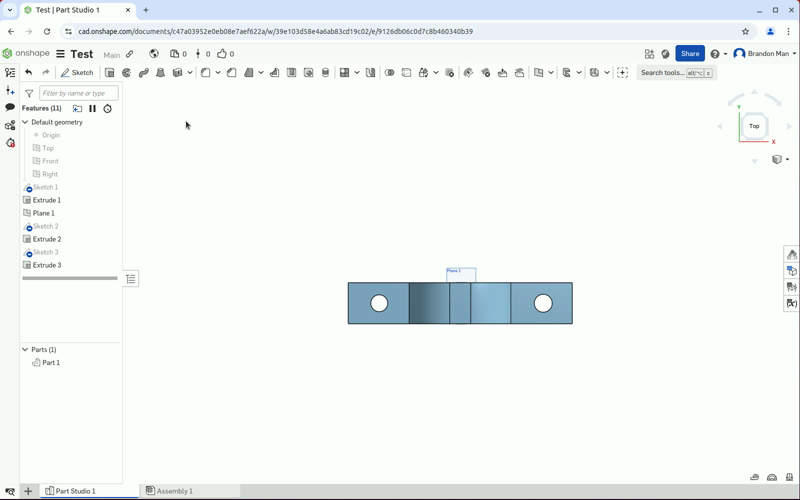
key(shift+h)
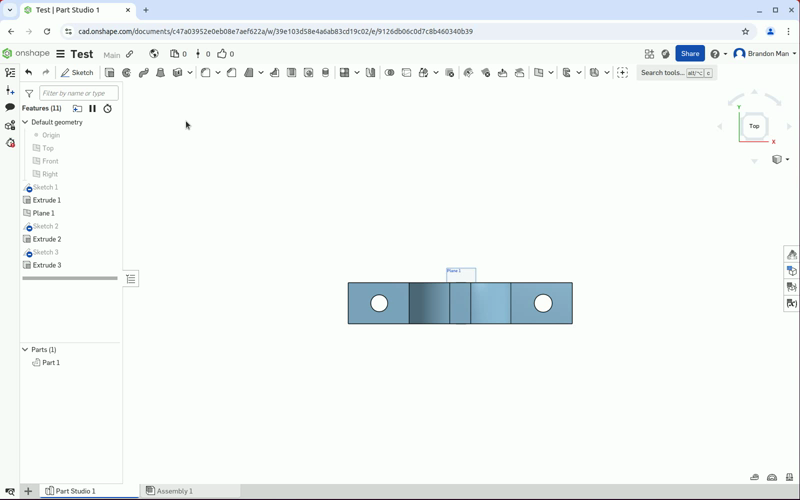
key(shift+h)
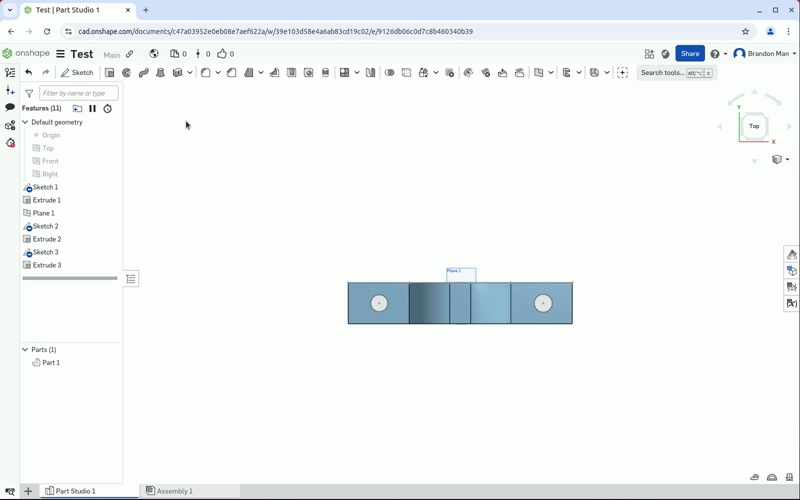
key(shift+7)
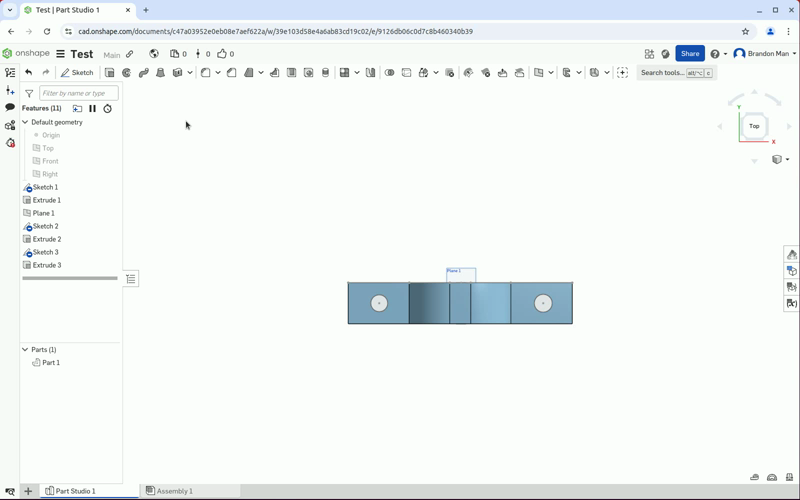
key(up, 3)
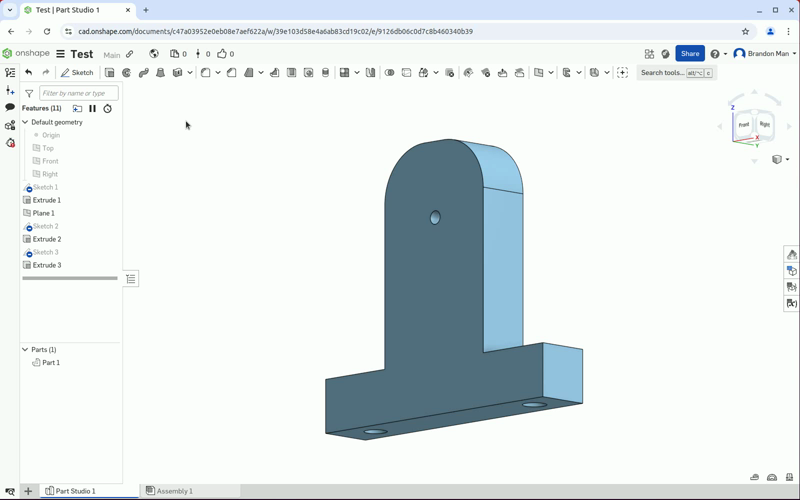
key(left, 3)
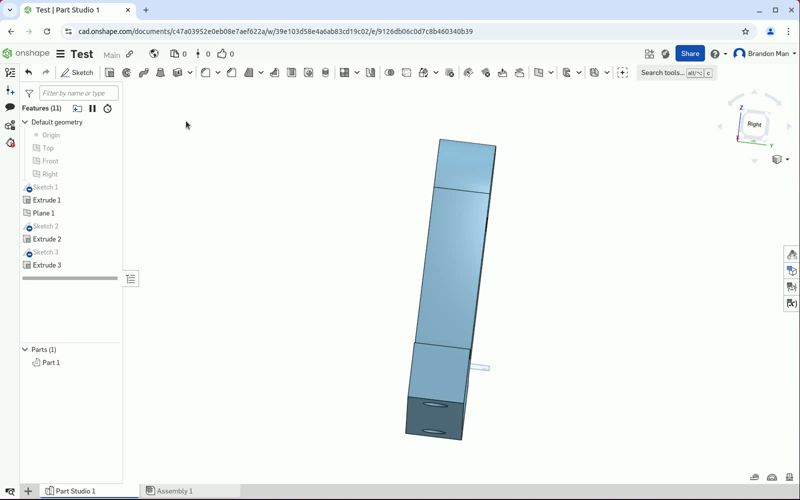
key(right, 3)
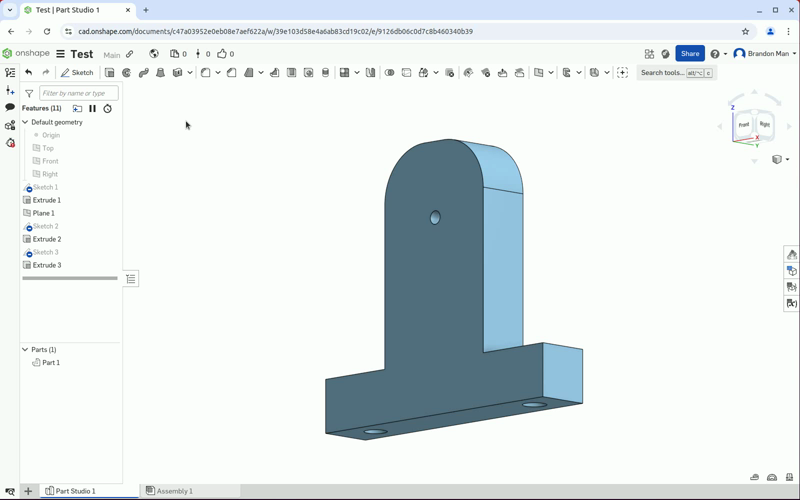
key(down, 3)
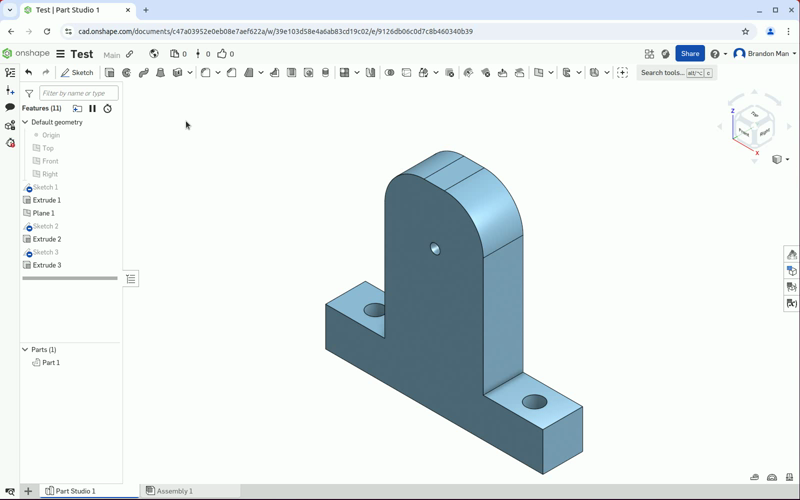
mouse_move(73, 189)
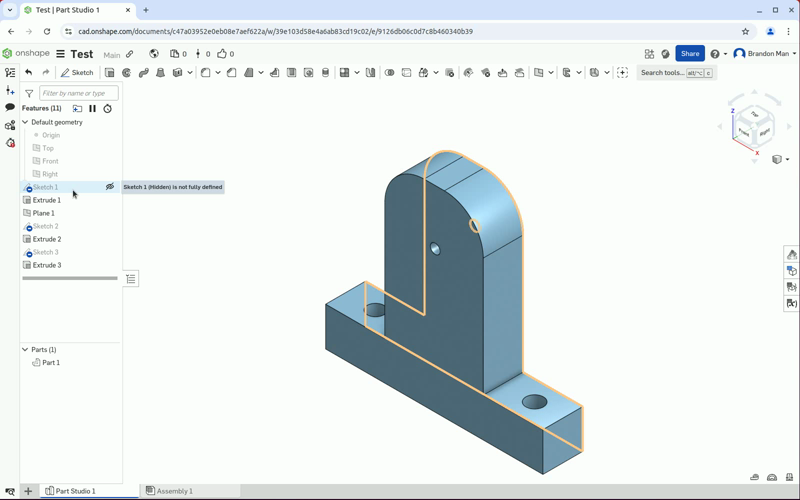
click(73, 189)